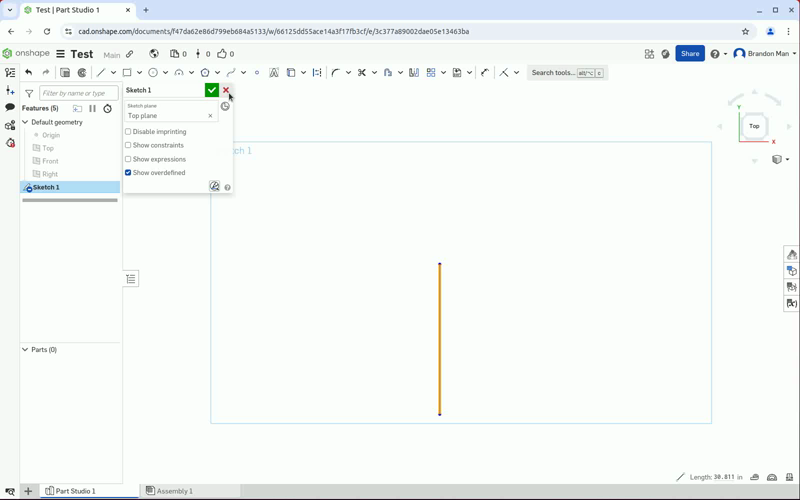
key(shift+h)
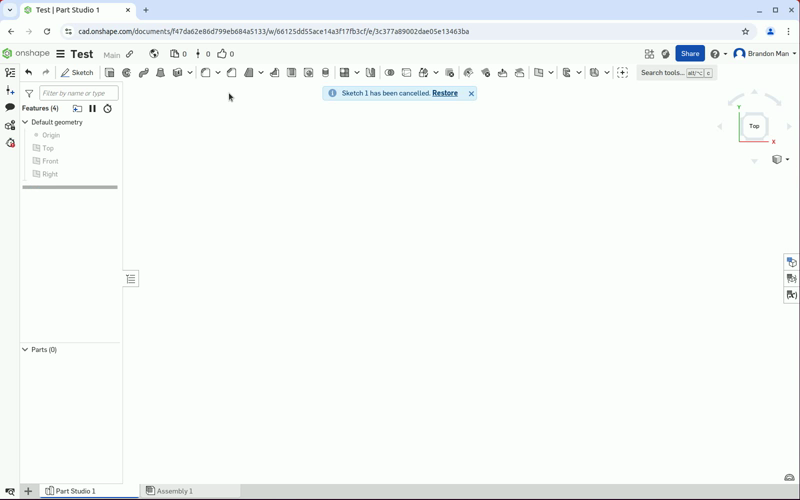
mouse_move(73, 352)
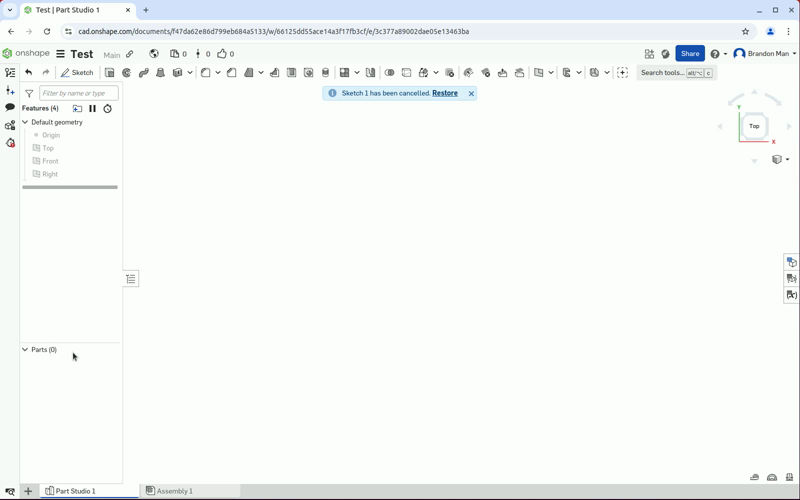
key(y)
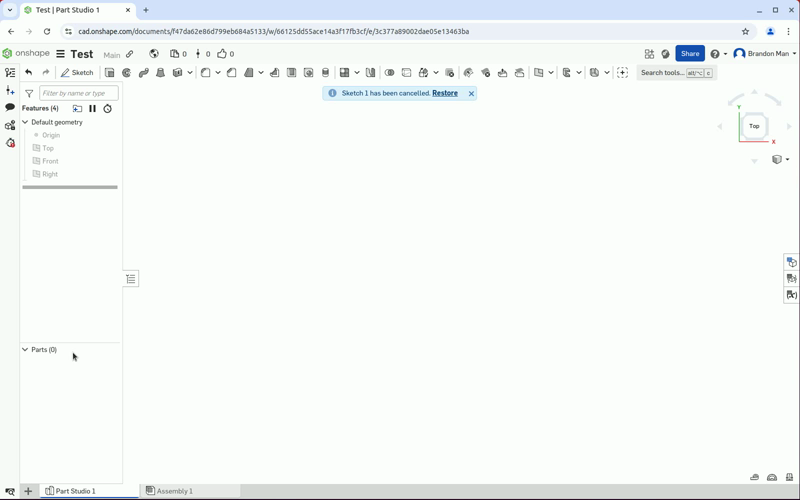
key(shift+p)
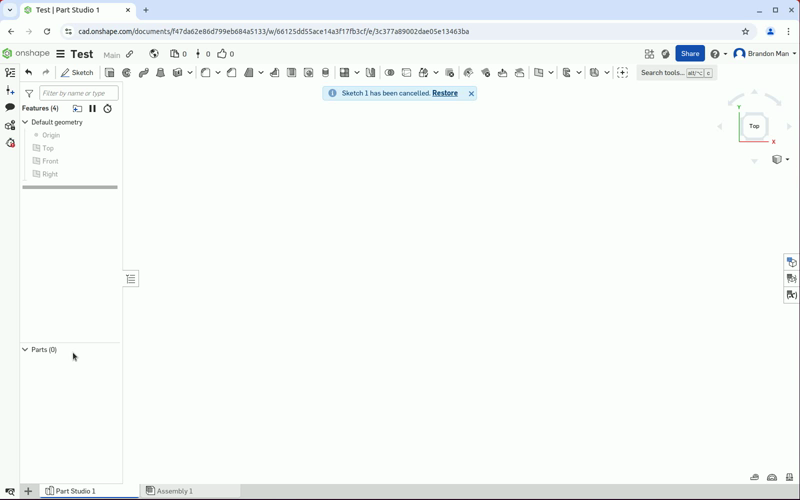
key(space)
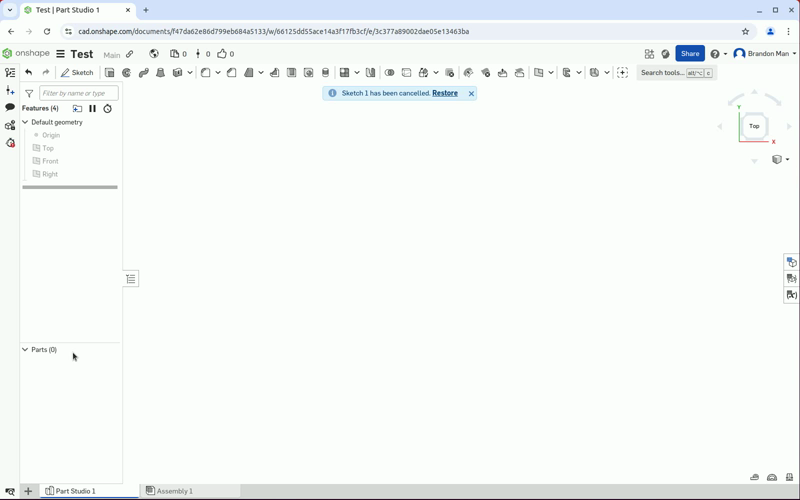
key_down(shift)
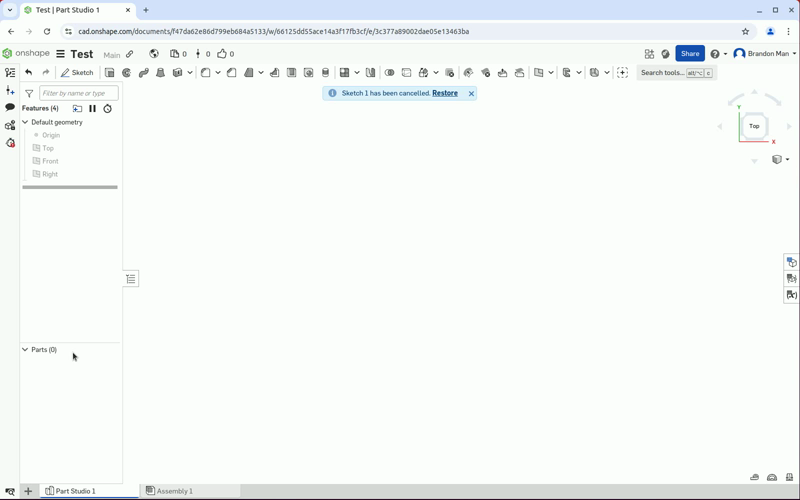
key(up)
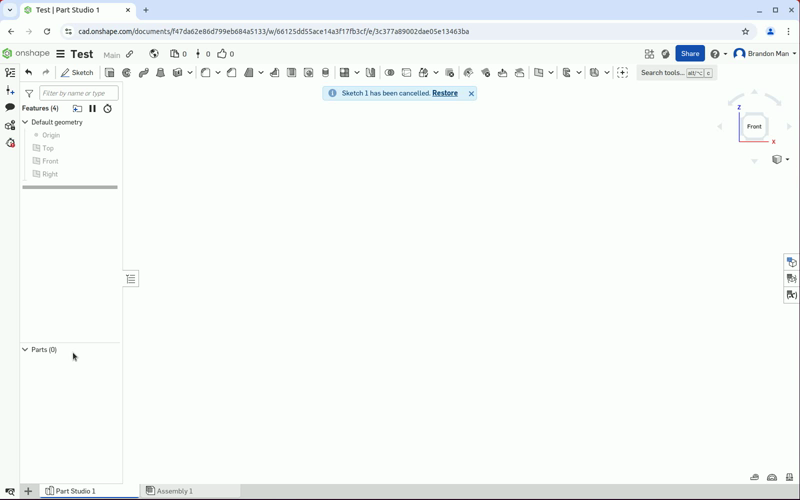
key_up(shift)
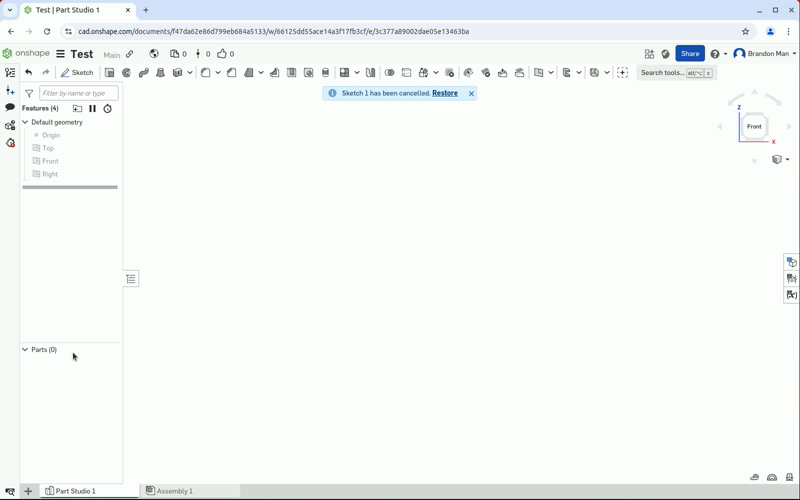
mouse_move(73, 352)
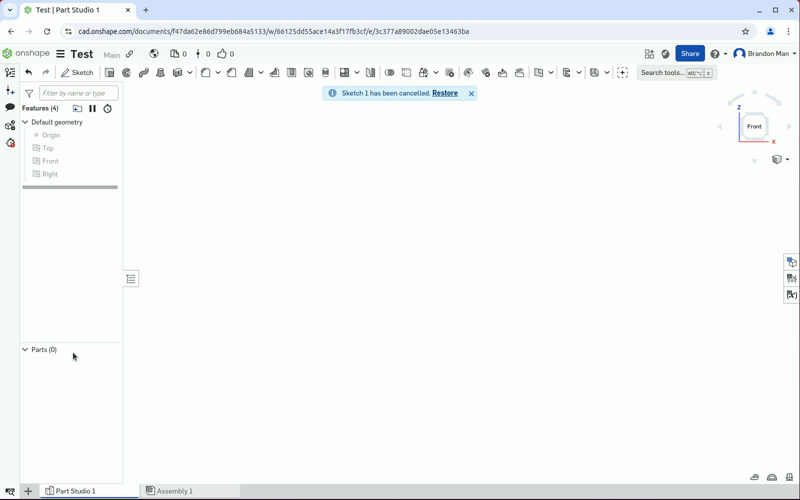
key(shift+y)
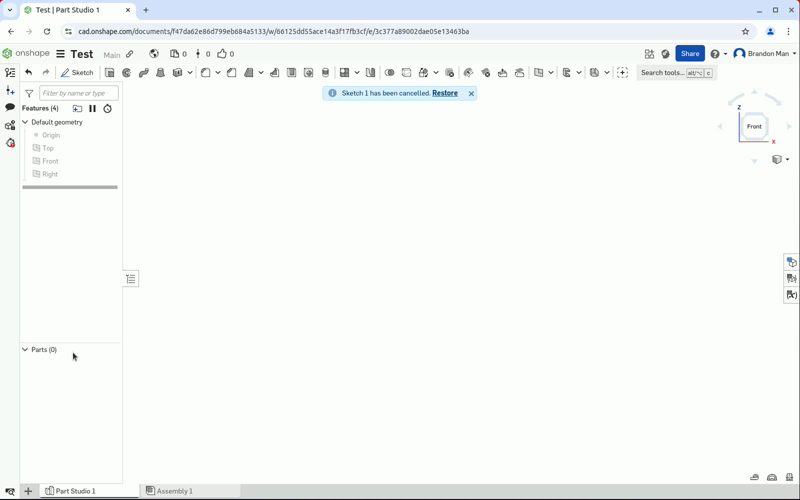
key(shift+s)
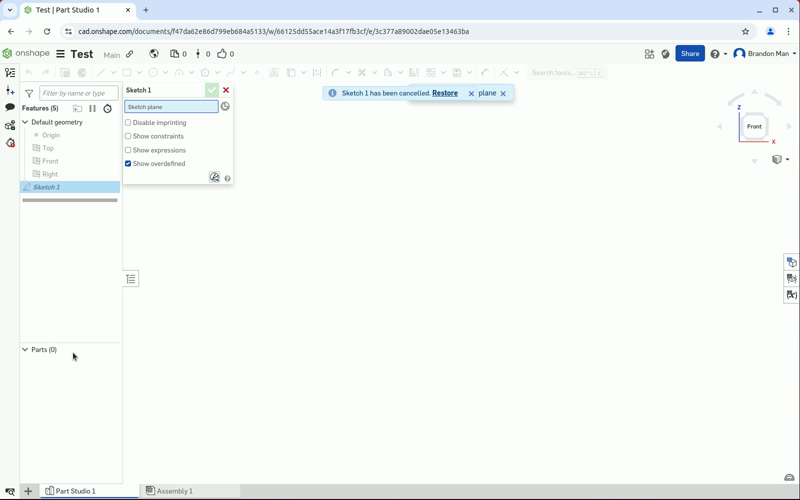
mouse_move(73, 163)
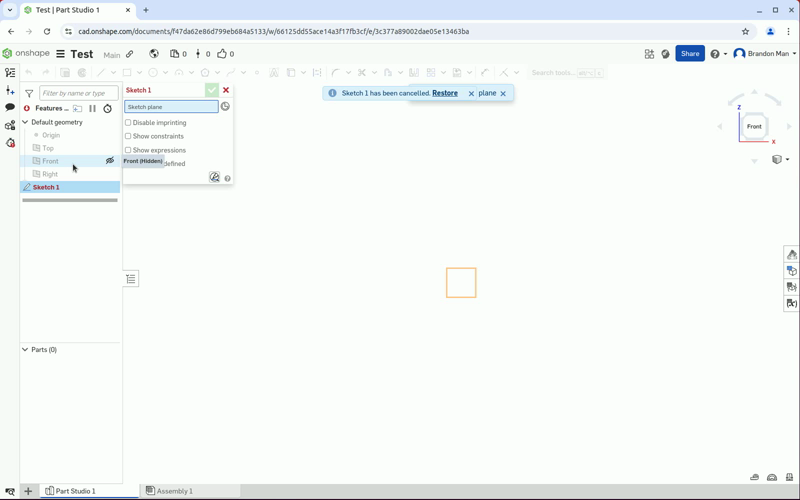
click(73, 163)
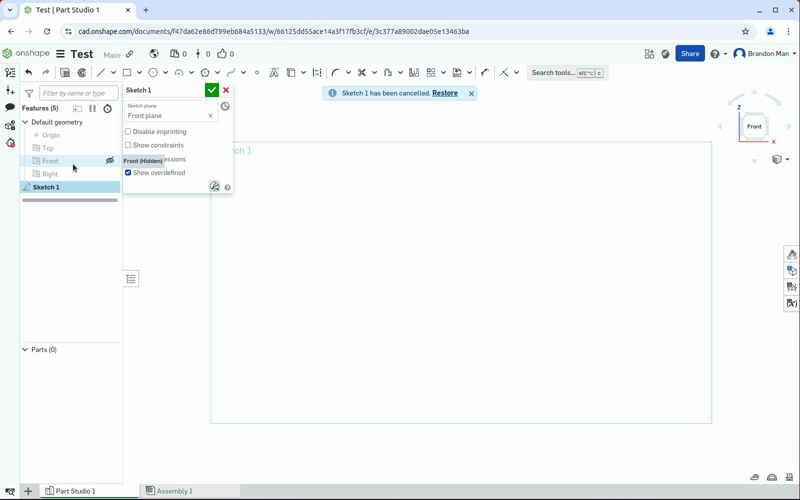
mouse_move(73, 352)
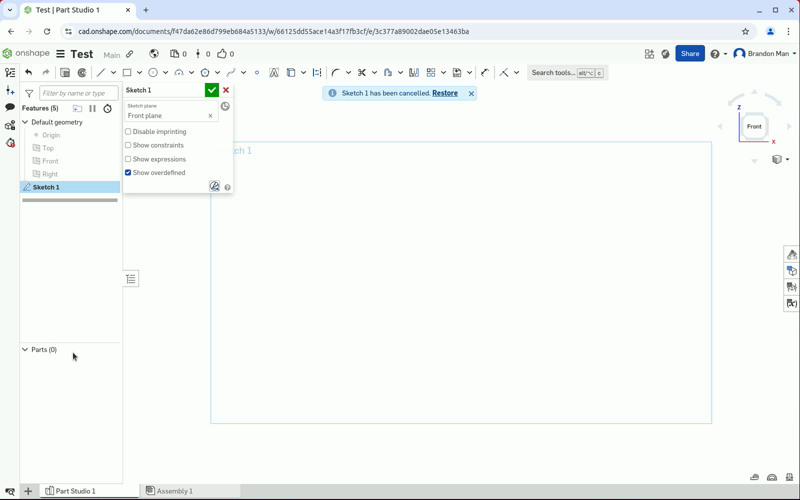
key(y)
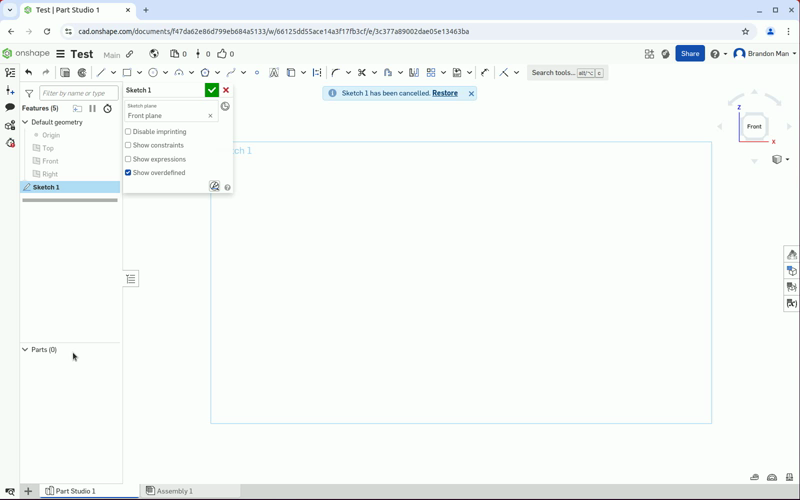
key(l)
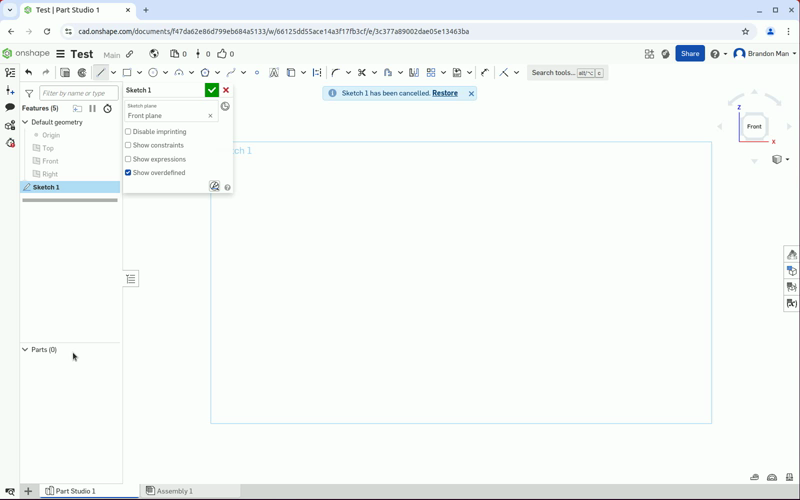
key_down(shift)
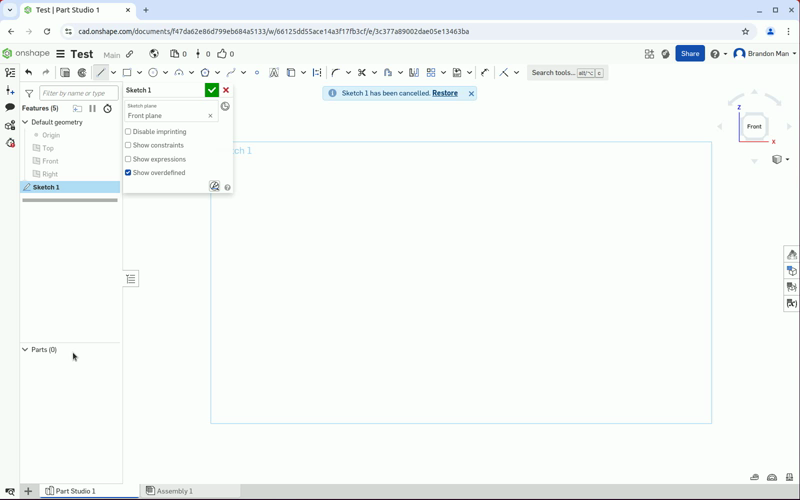
mouse_move(348, 265)
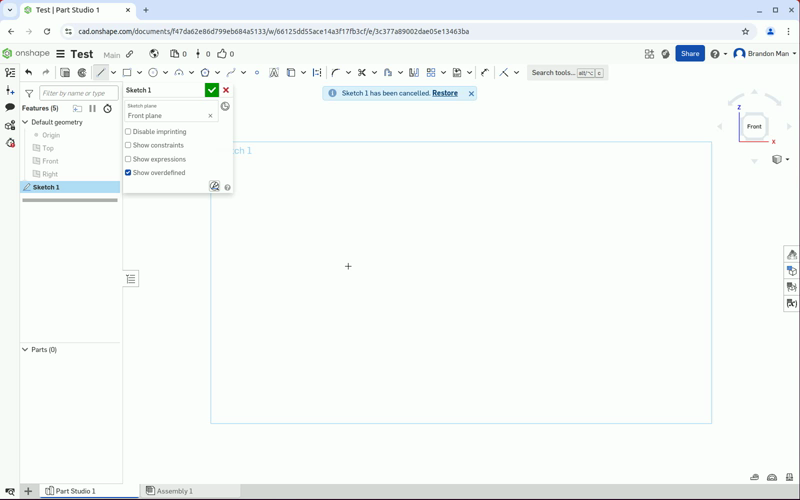
click(348, 265)
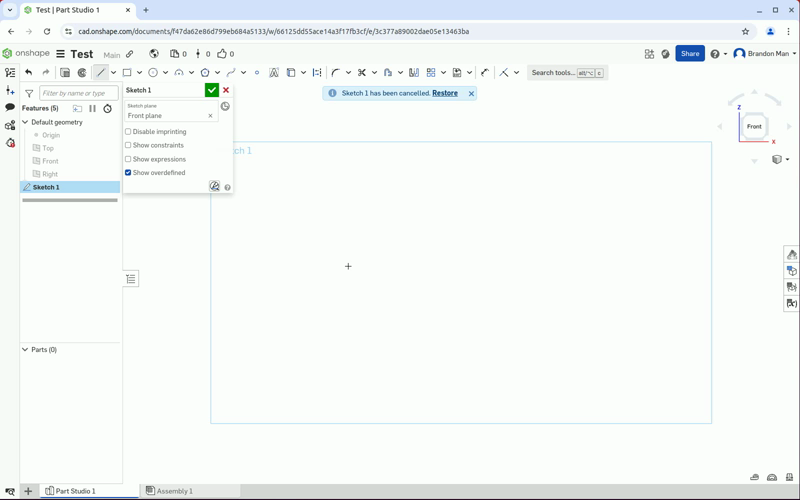
key_up(shift)
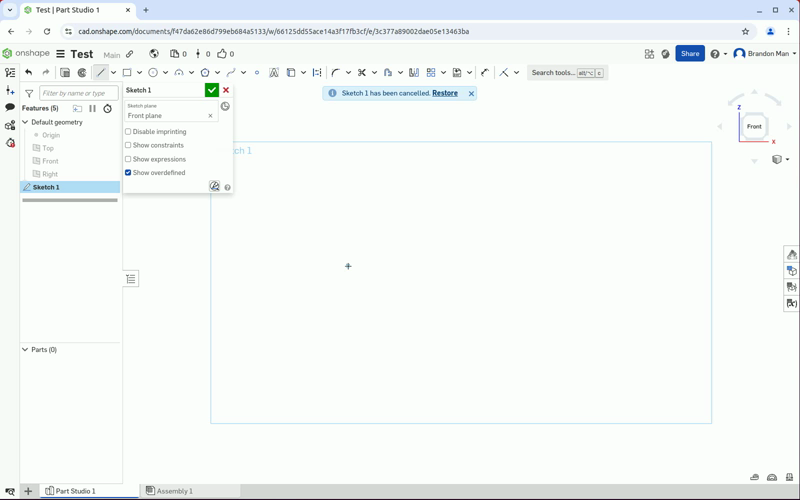
key_down(shift)
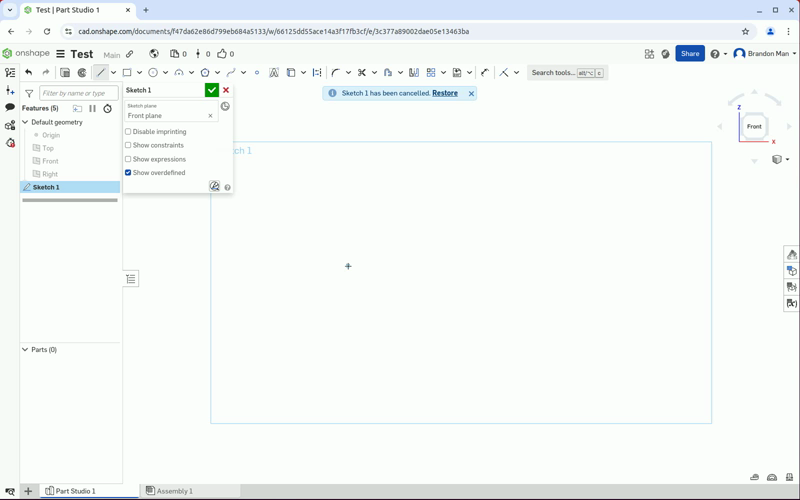
mouse_move(378, 265)
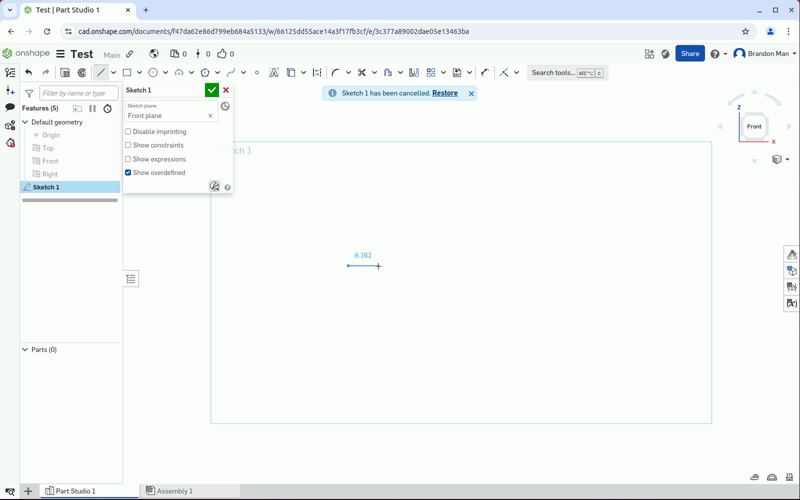
mouse_move(386, 265)
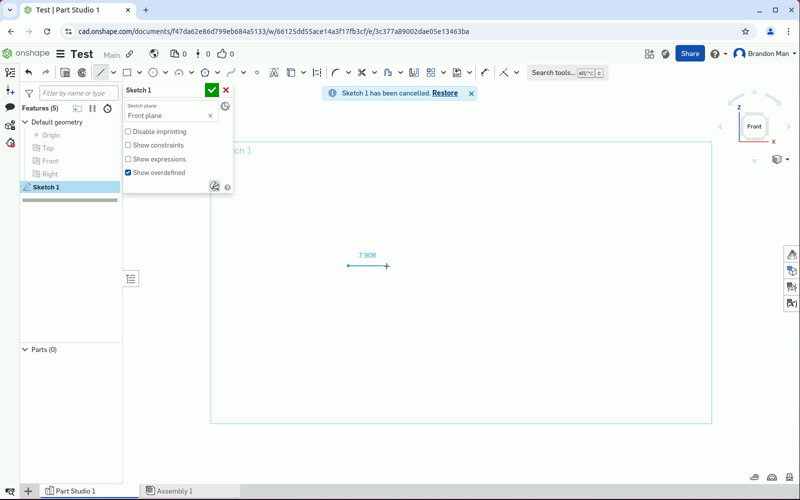
click(386, 265)
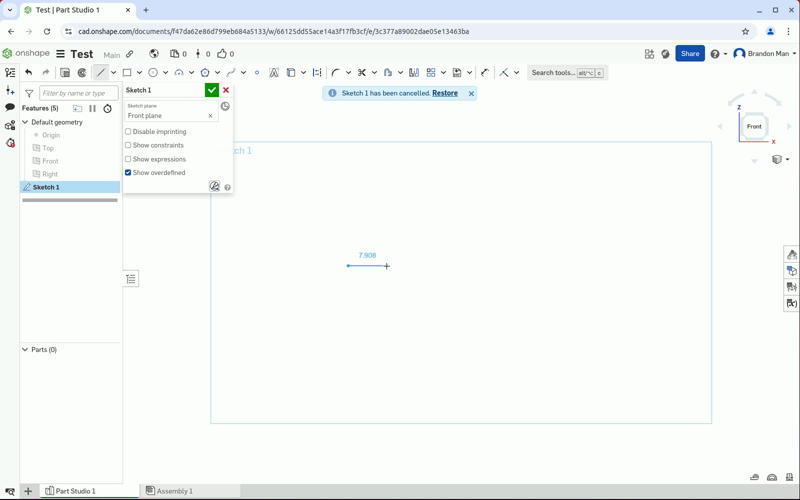
key_up(shift)
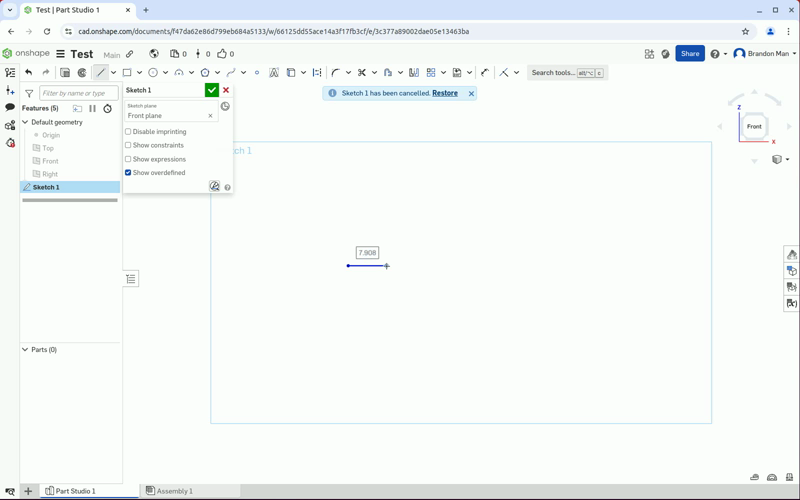
key_down(shift)
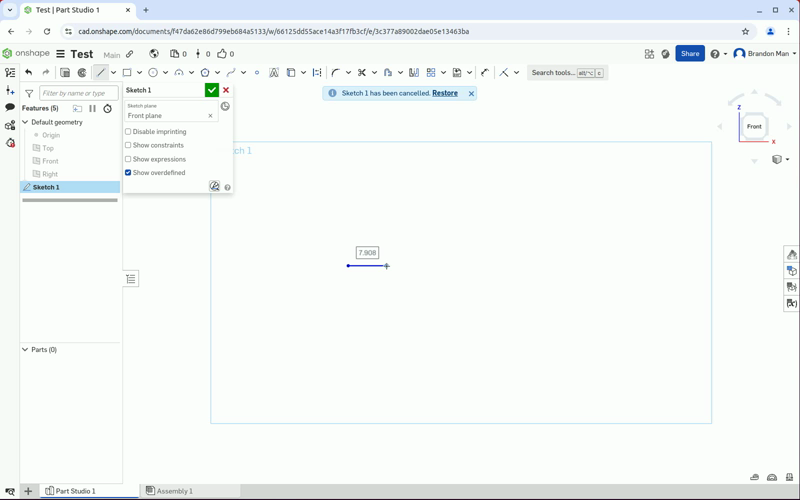
mouse_move(416, 265)
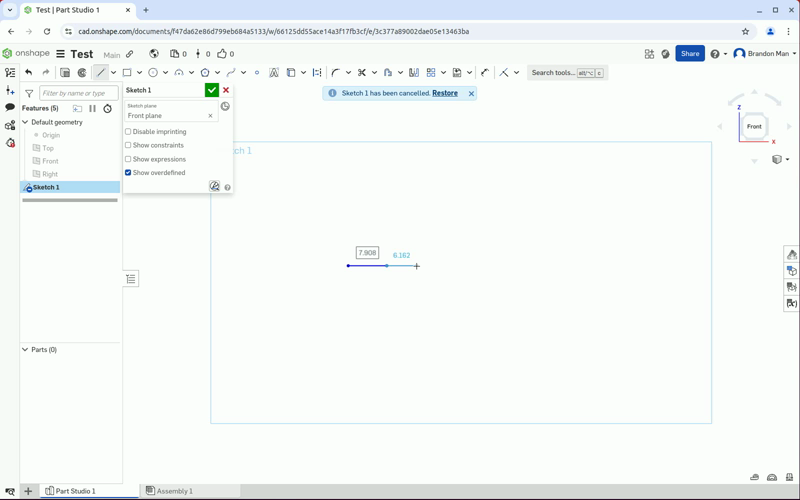
mouse_move(386, 254)
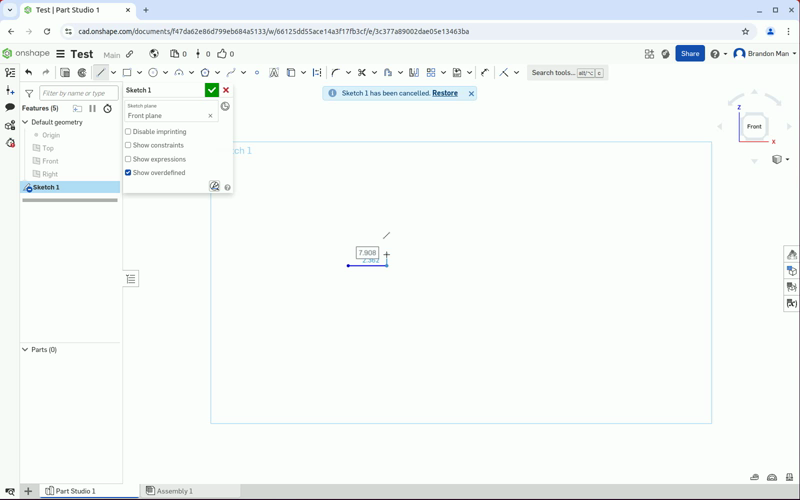
click(386, 254)
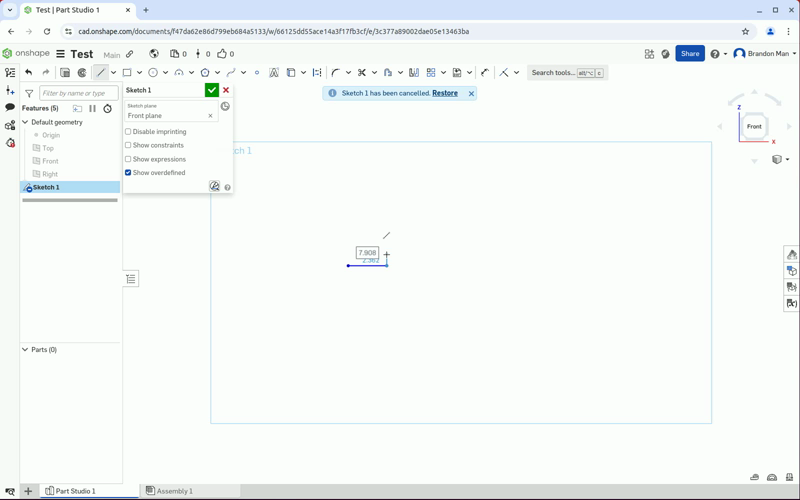
key_up(shift)
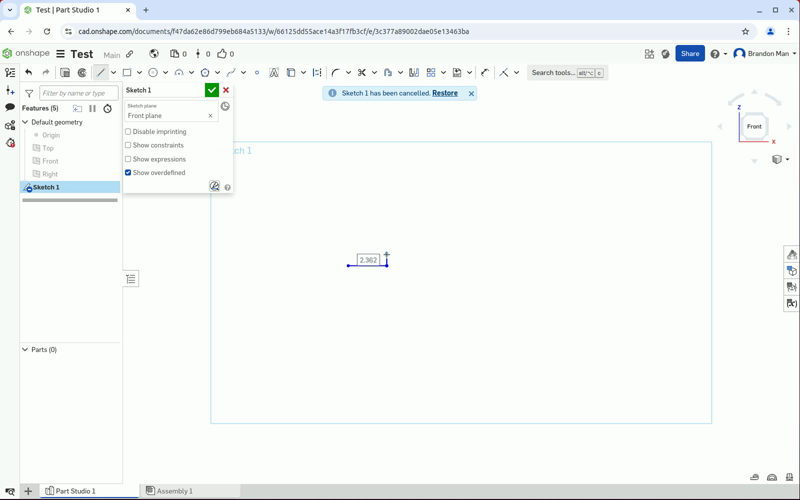
key_down(shift)
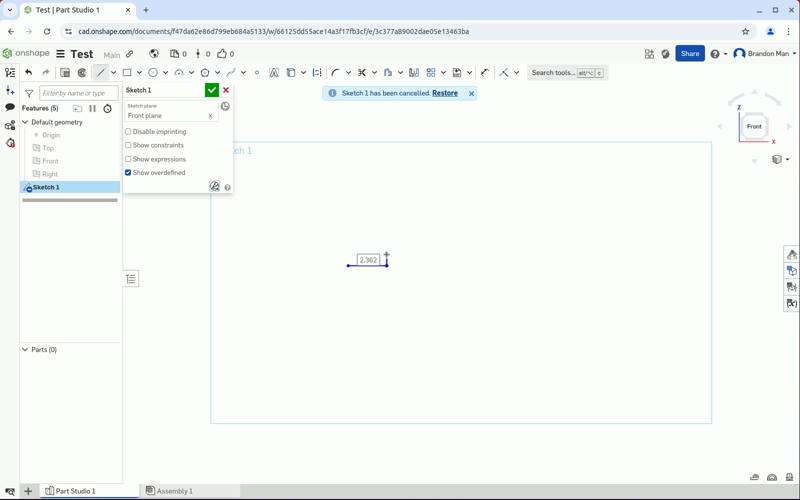
mouse_move(416, 254)
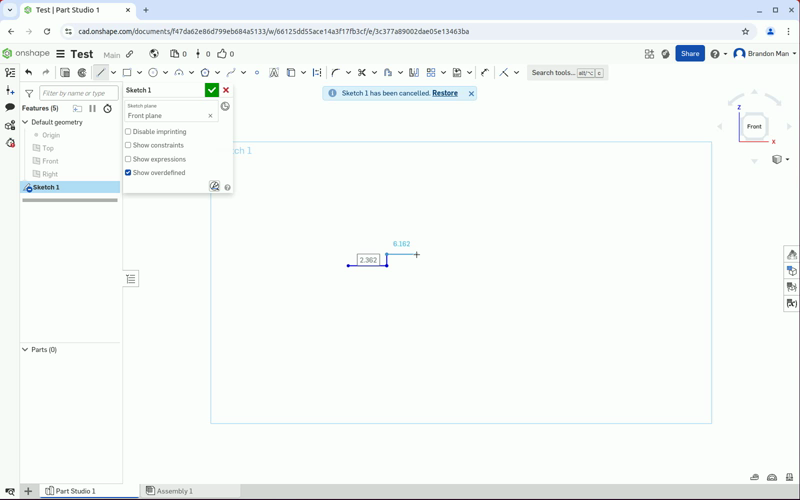
mouse_move(386, 239)
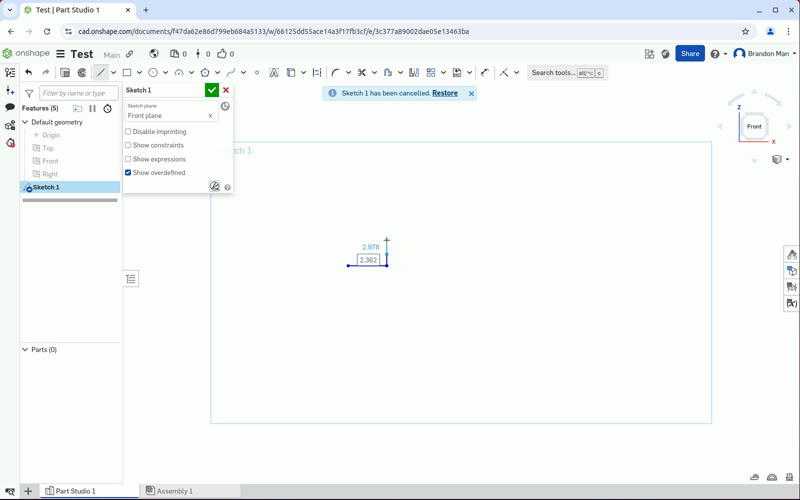
click(386, 239)
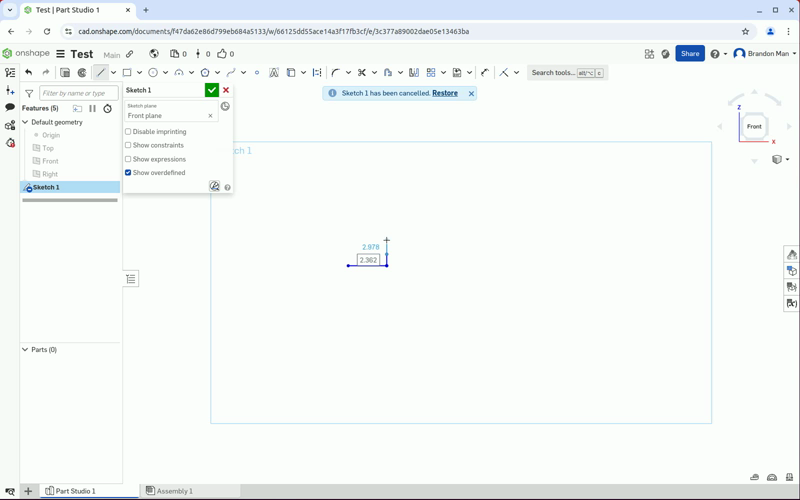
key_up(shift)
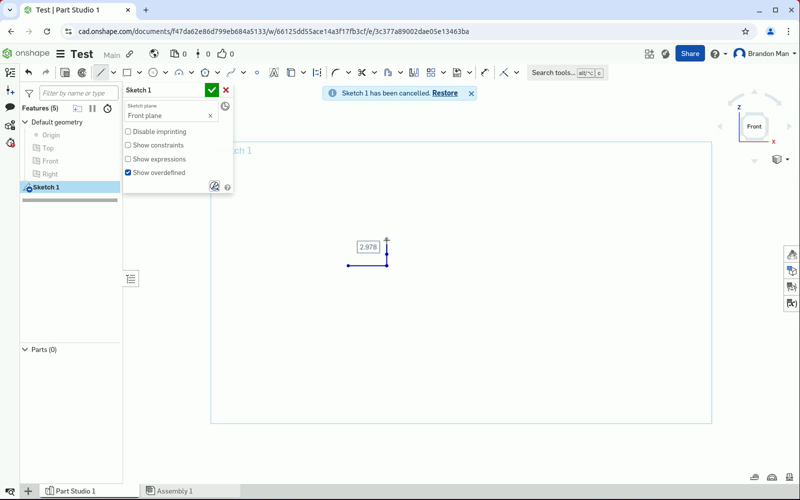
key_down(shift)
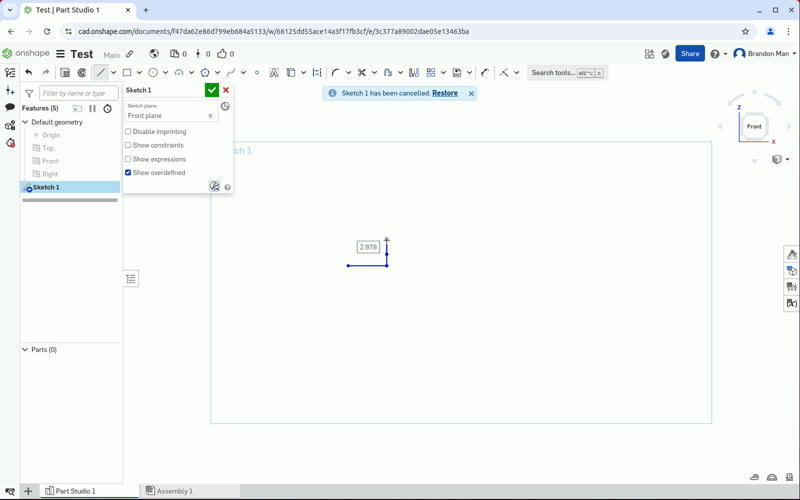
mouse_move(416, 239)
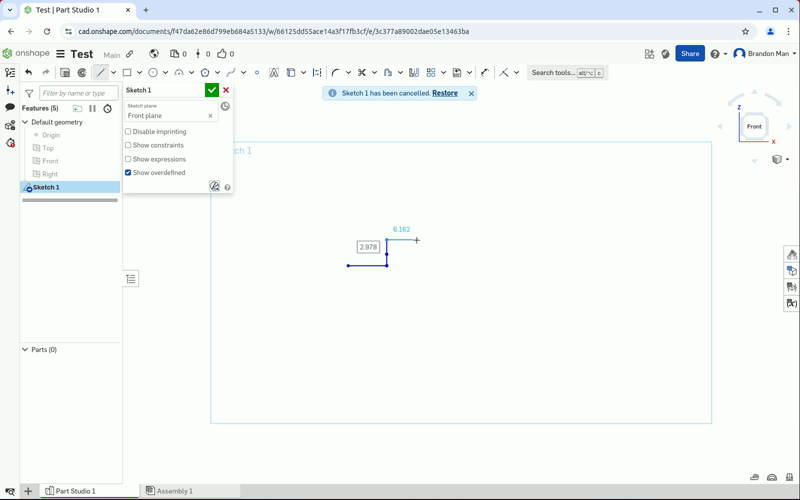
mouse_move(348, 239)
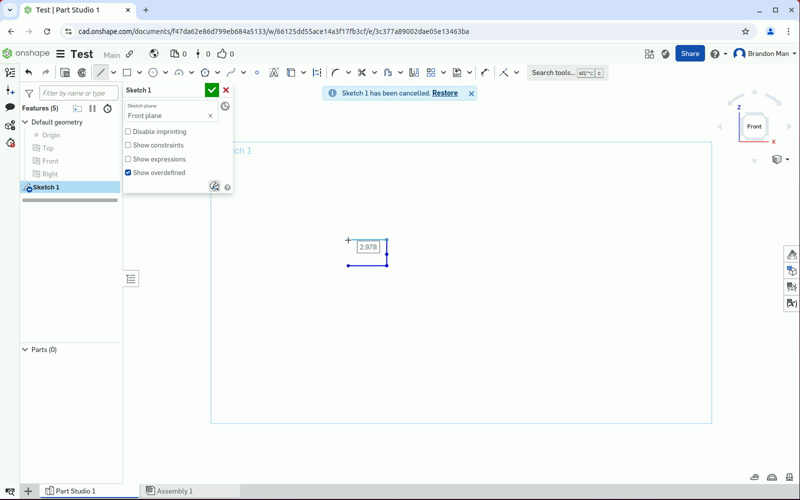
click(348, 239)
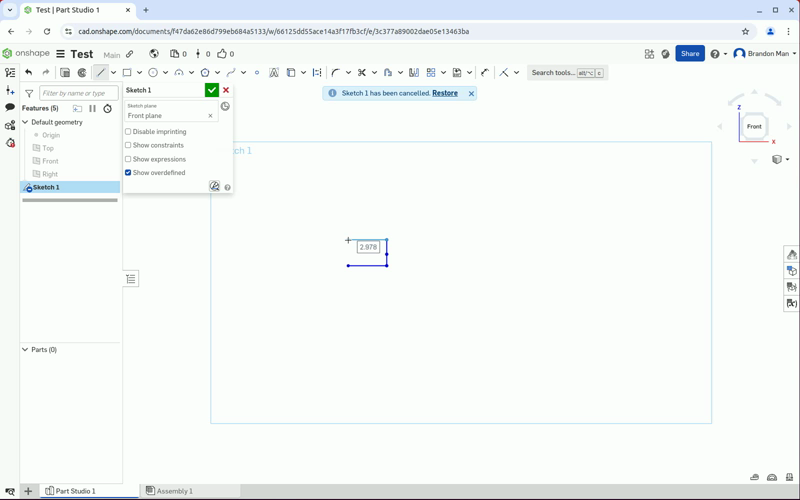
key_up(shift)
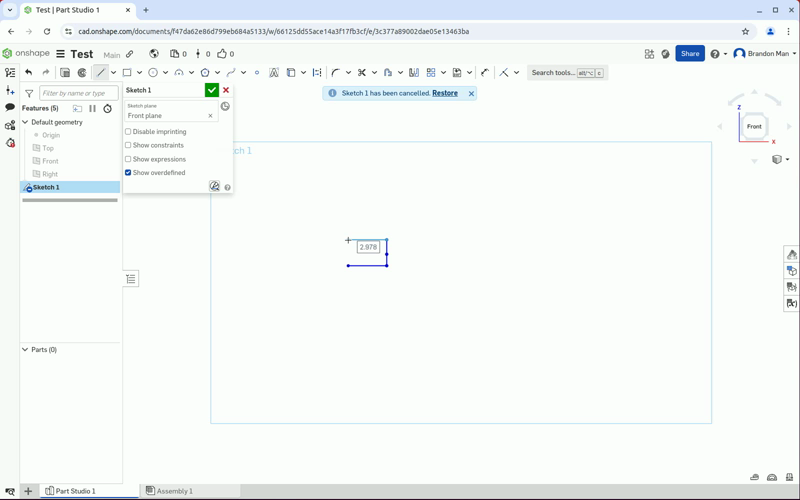
mouse_move(378, 239)
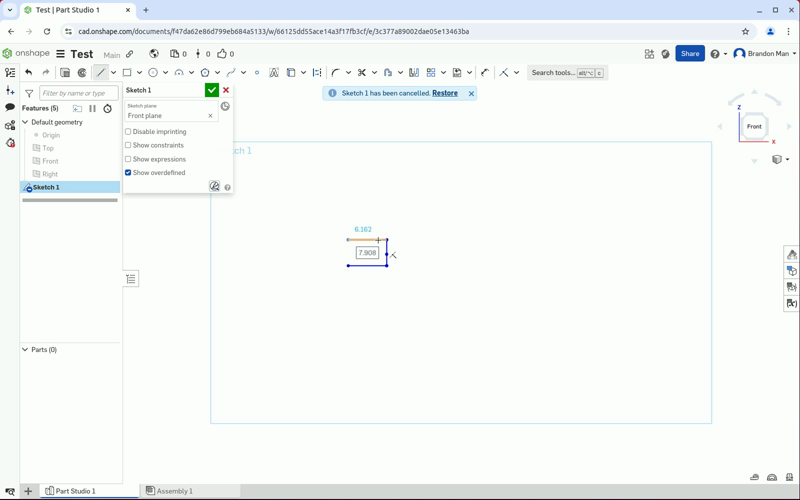
key_down(shift)
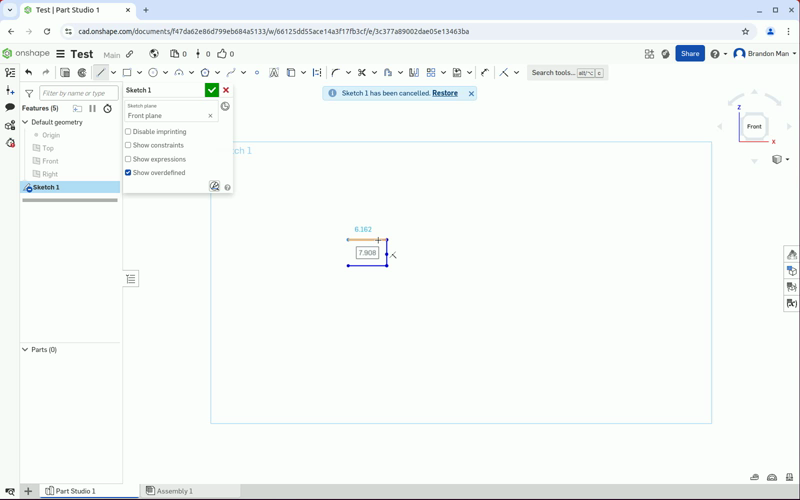
mouse_move(348, 265)
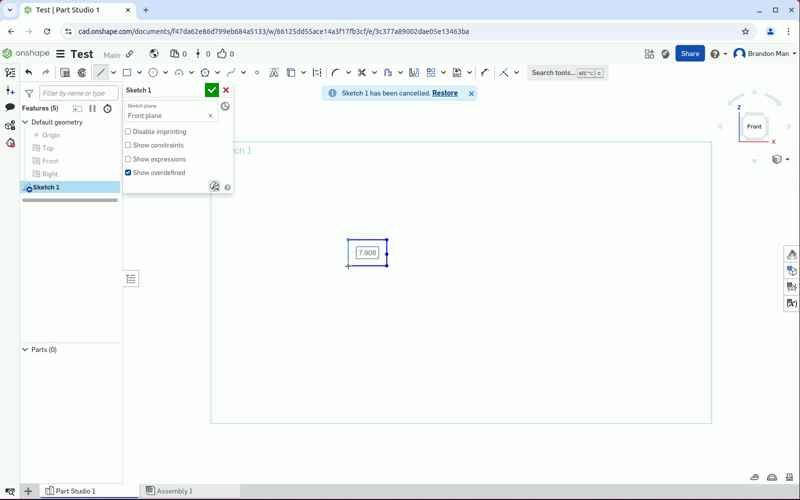
key_up(shift)
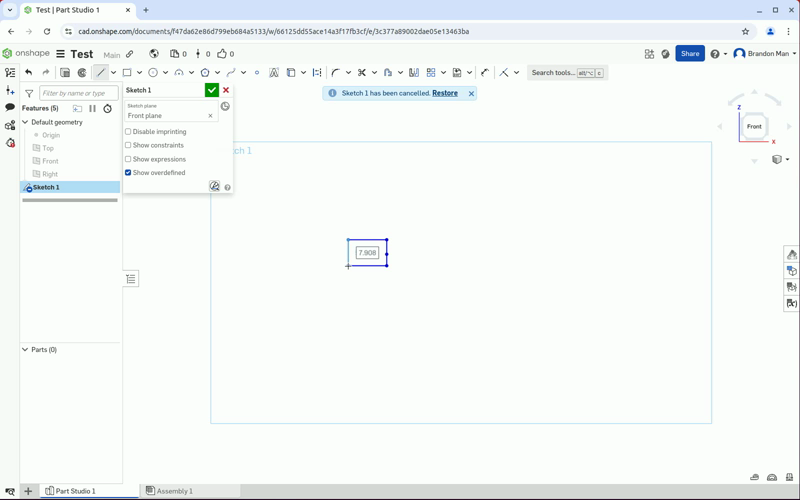
click(348, 265)
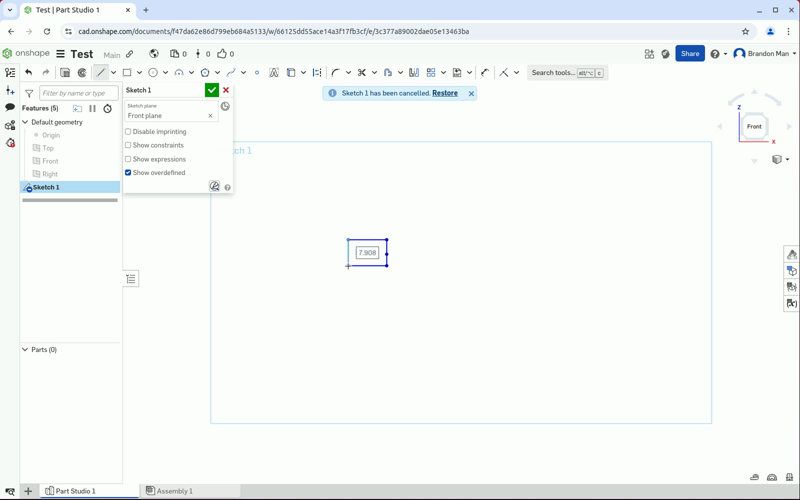
key(esc)
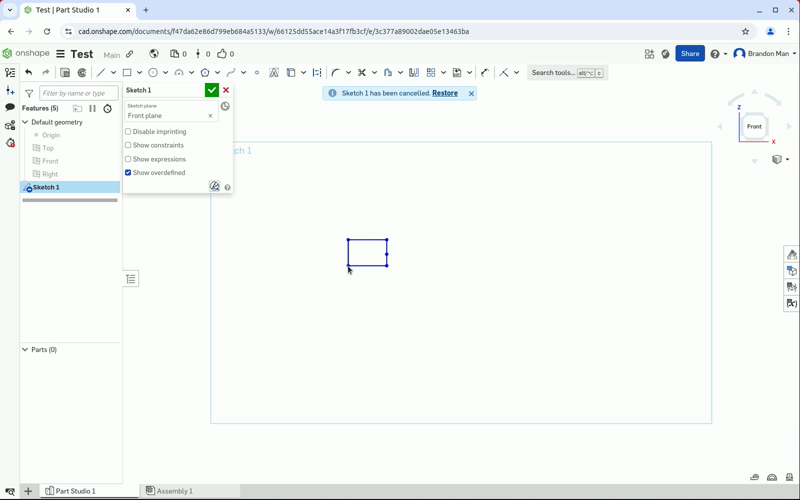
mouse_move(349, 260)
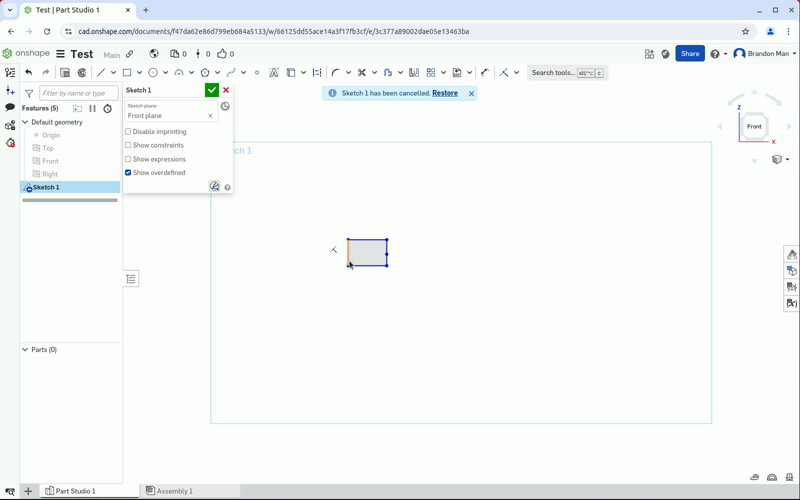
scroll(6)
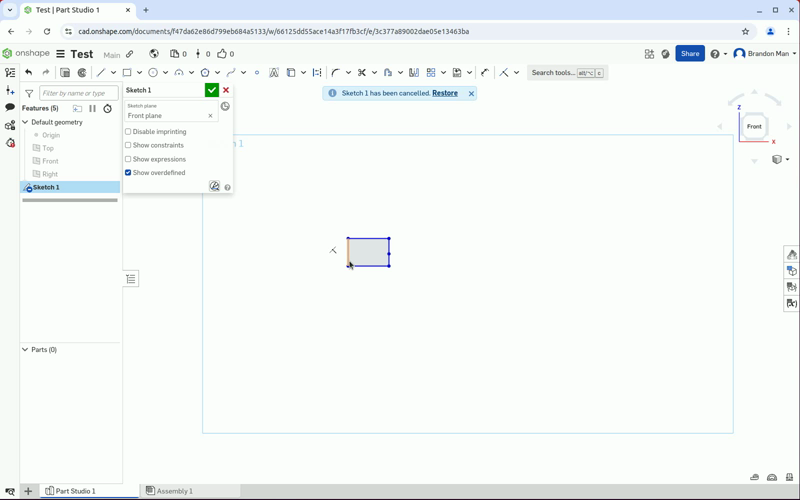
scroll(6)
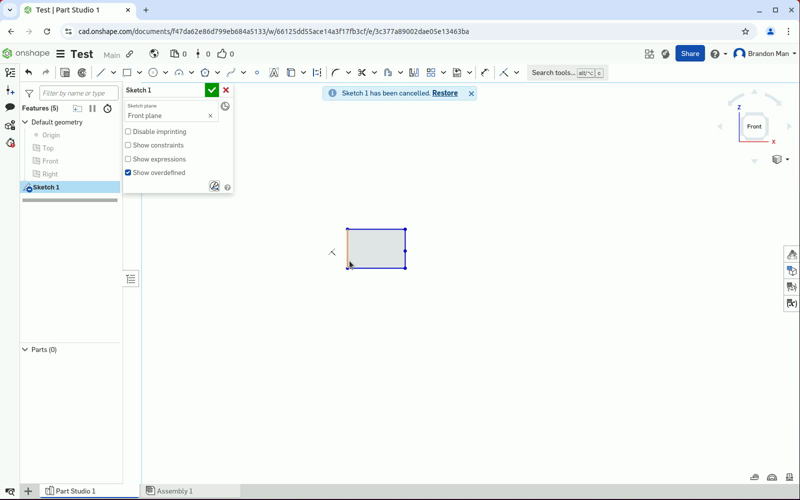
scroll(6)
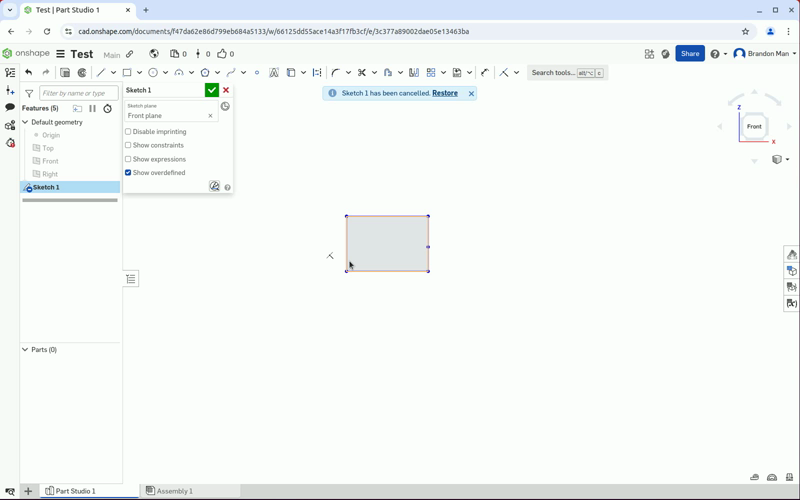
scroll(6)
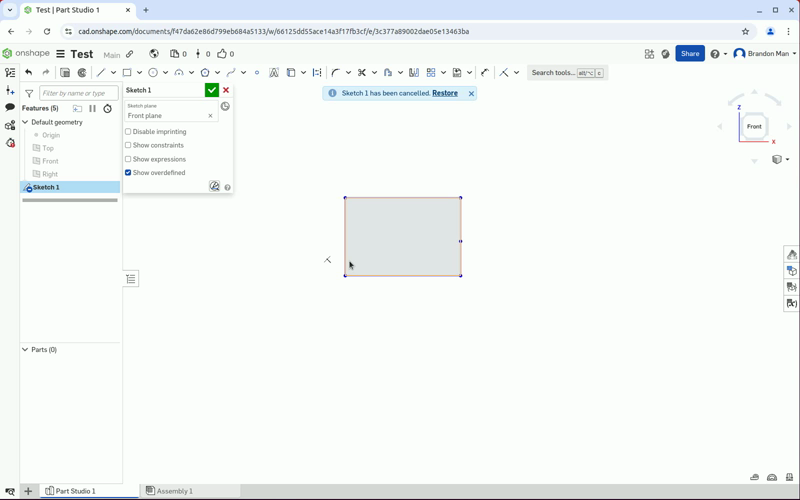
scroll(6)
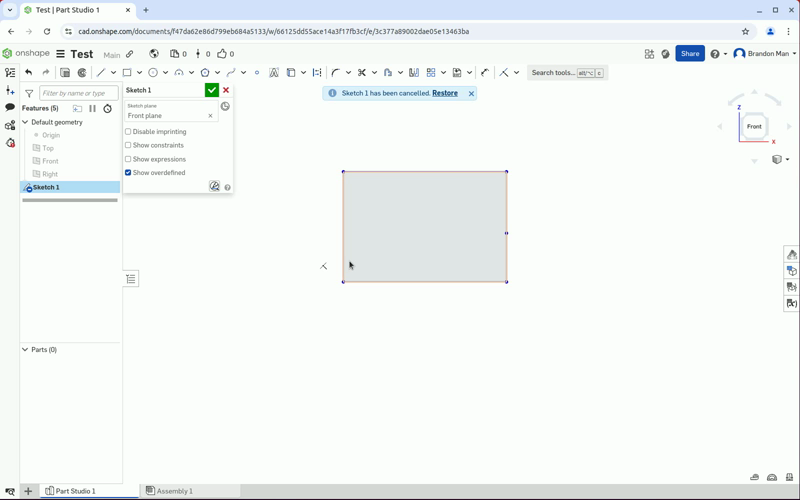
scroll(6)
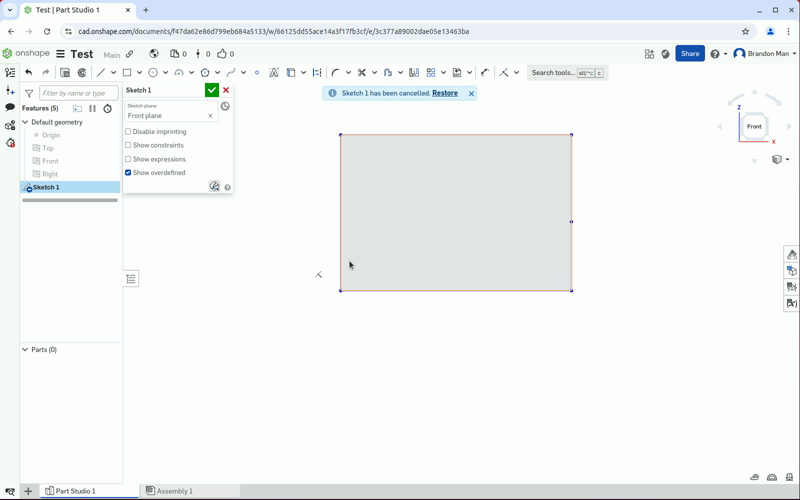
scroll(6)
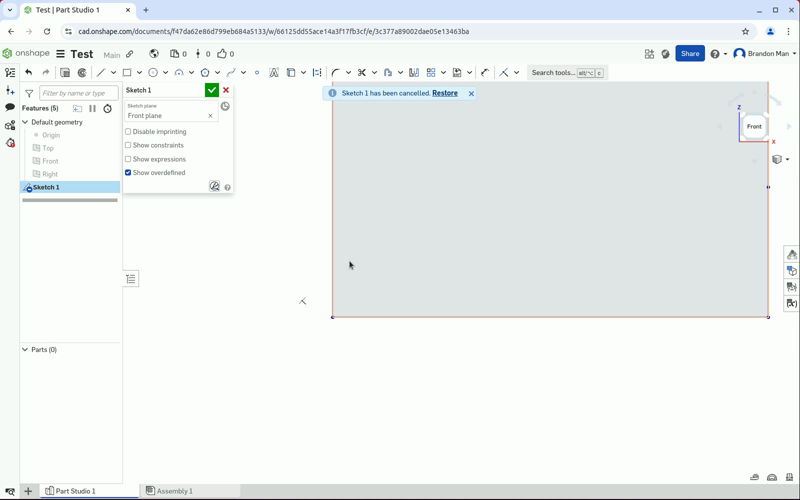
click(349, 260)
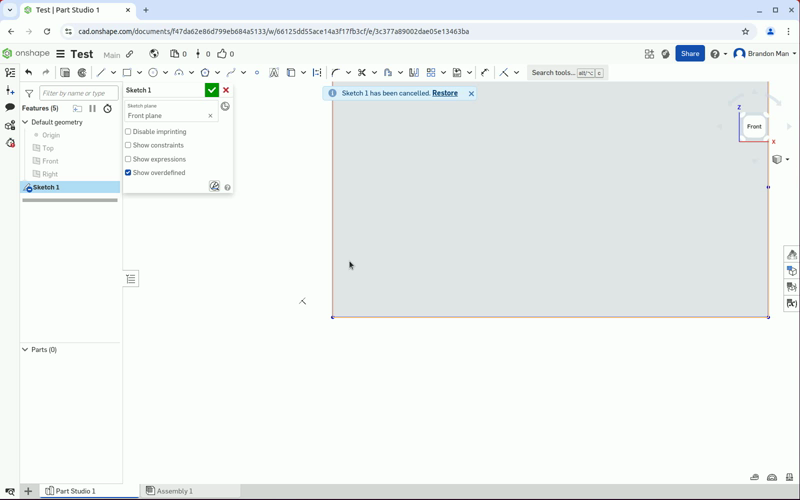
scroll(-6)
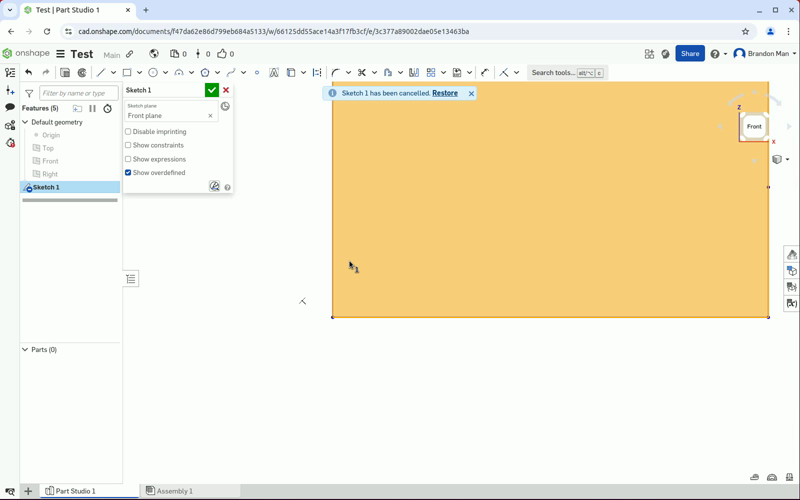
scroll(-6)
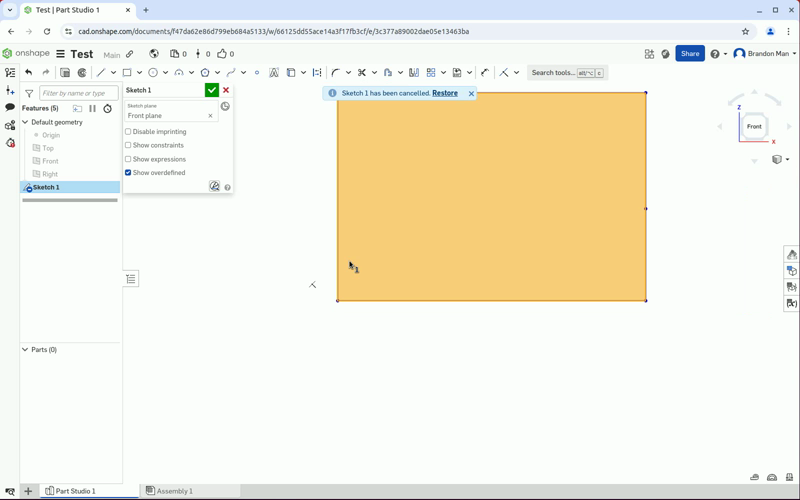
scroll(-6)
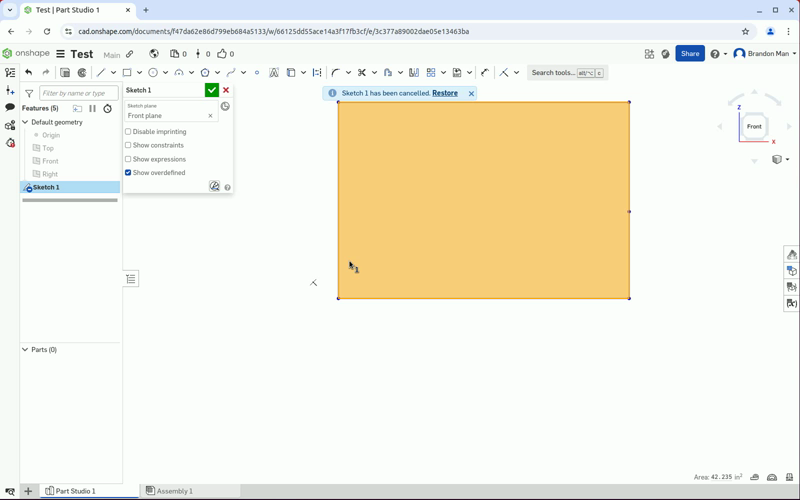
scroll(-6)
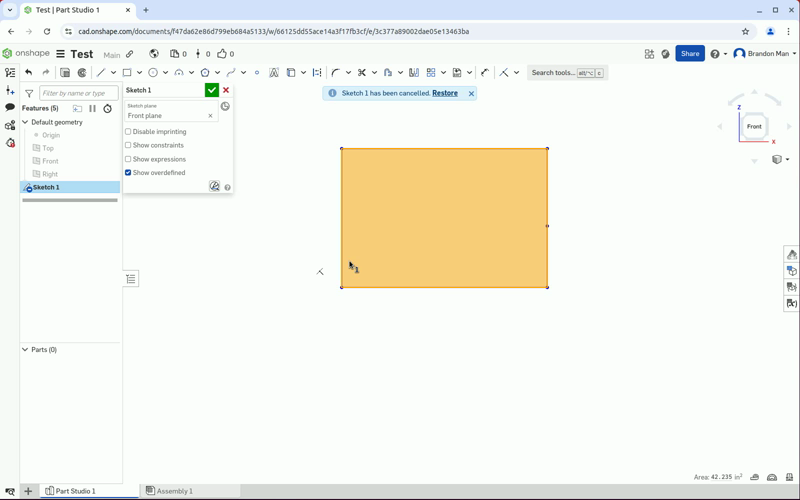
scroll(-6)
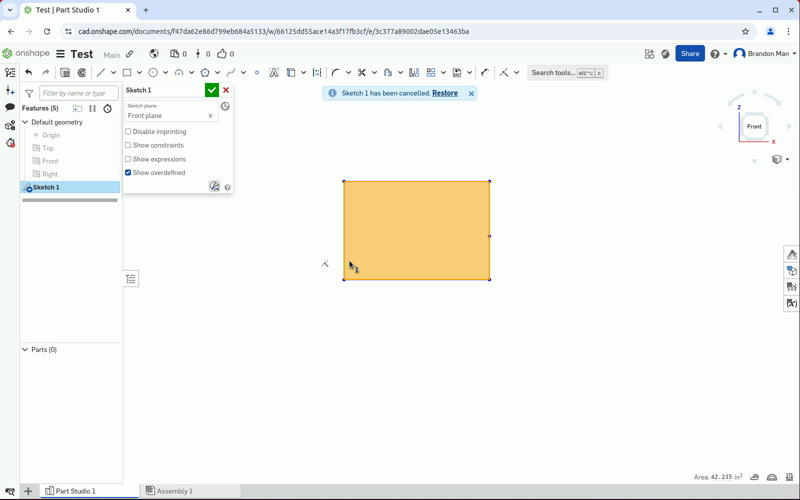
scroll(-6)
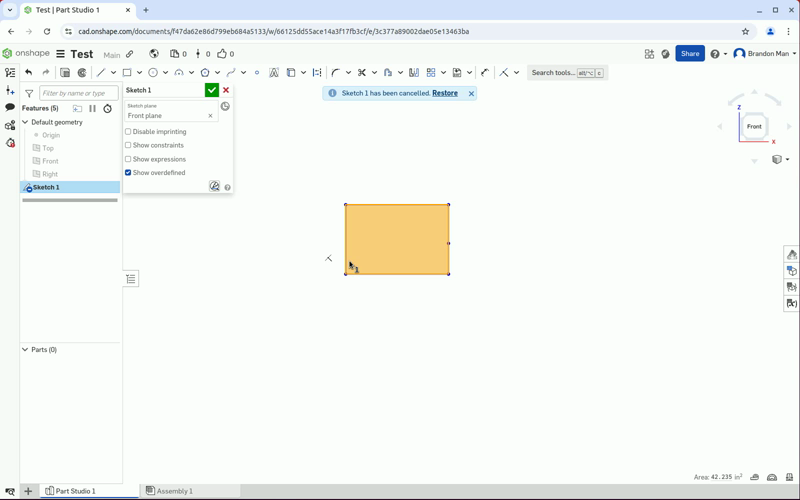
scroll(-6)
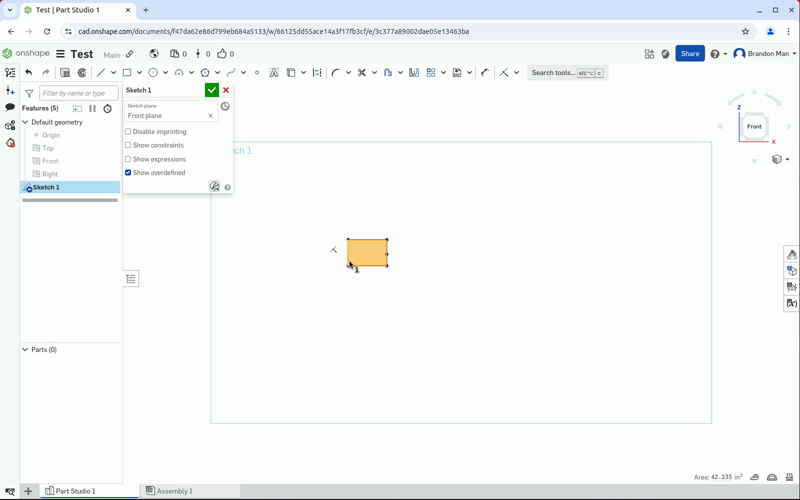
mouse_move(73, 352)
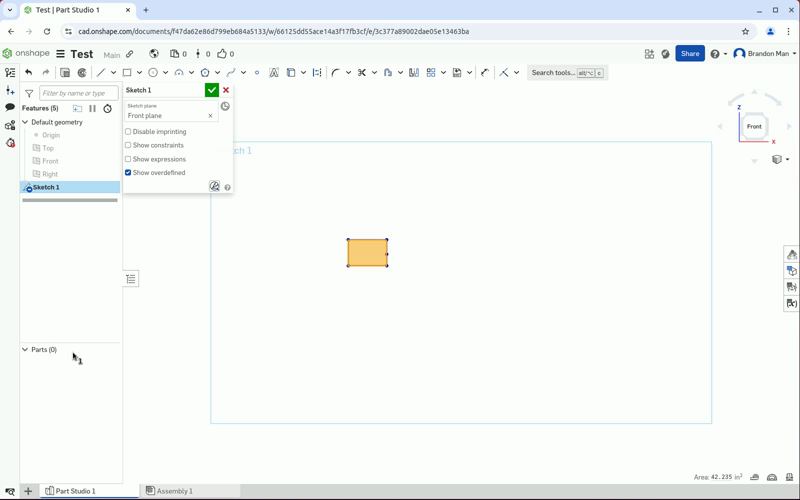
key(shift+y)
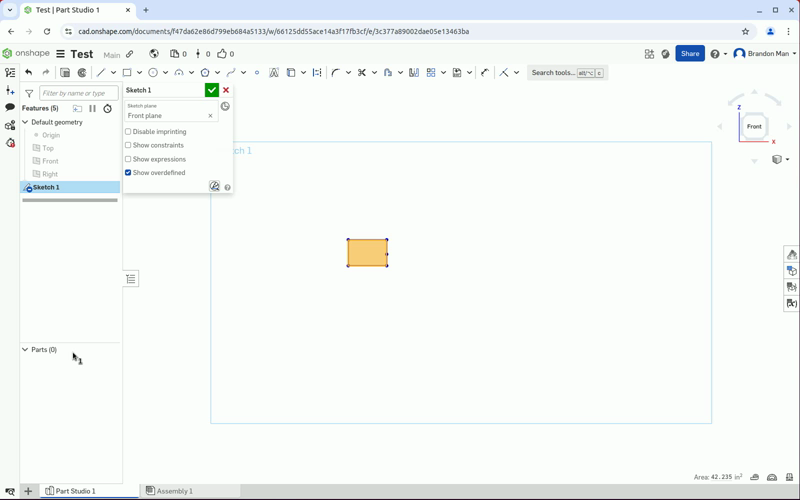
key(shift+e)
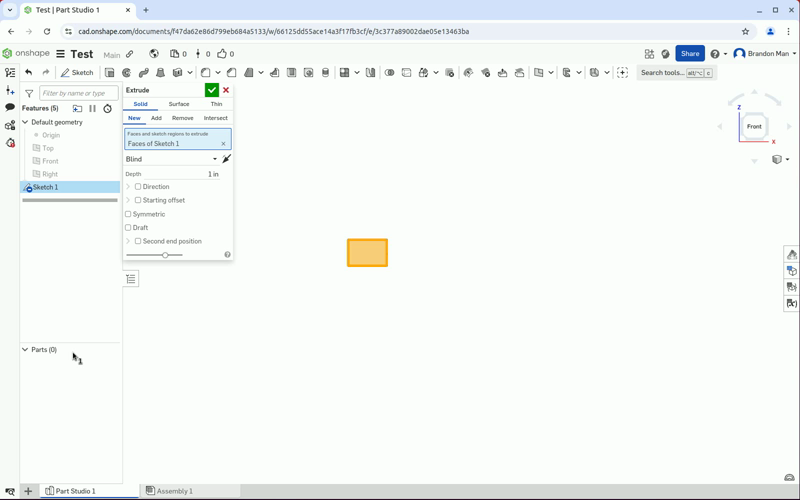
mouse_move(143, 106)
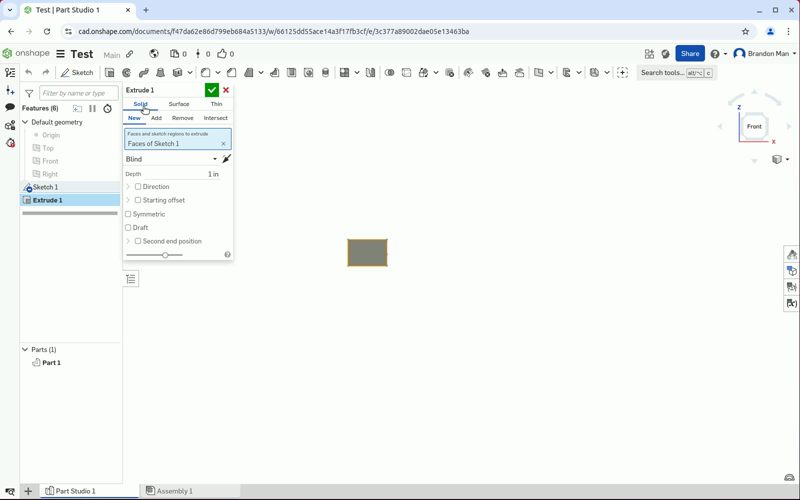
click(143, 106)
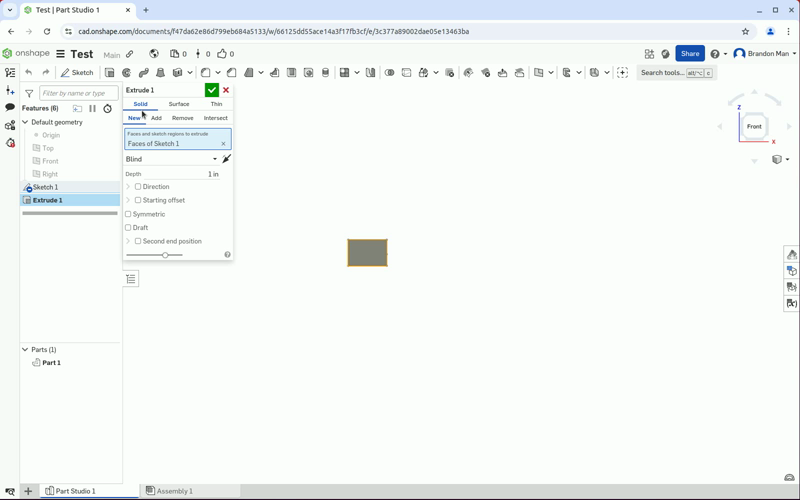
mouse_move(137, 120)
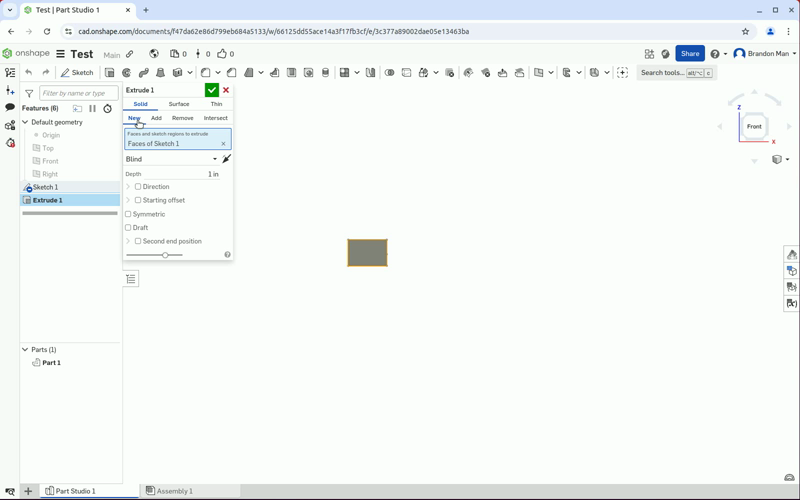
click(137, 120)
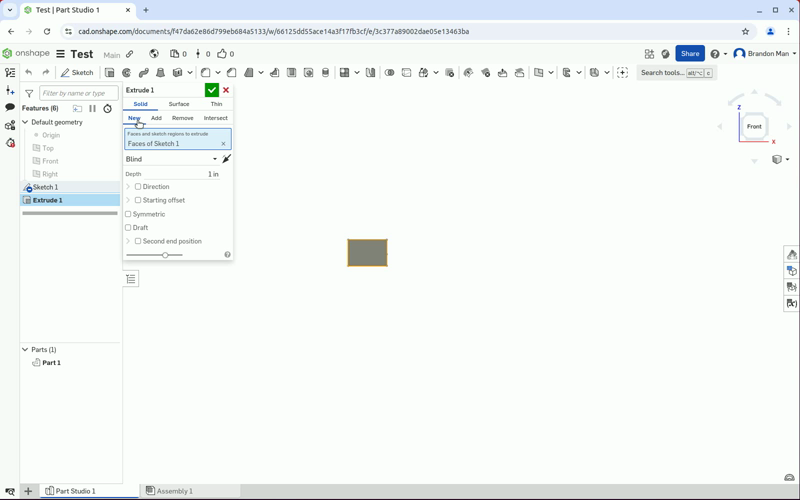
key(tab, 4)
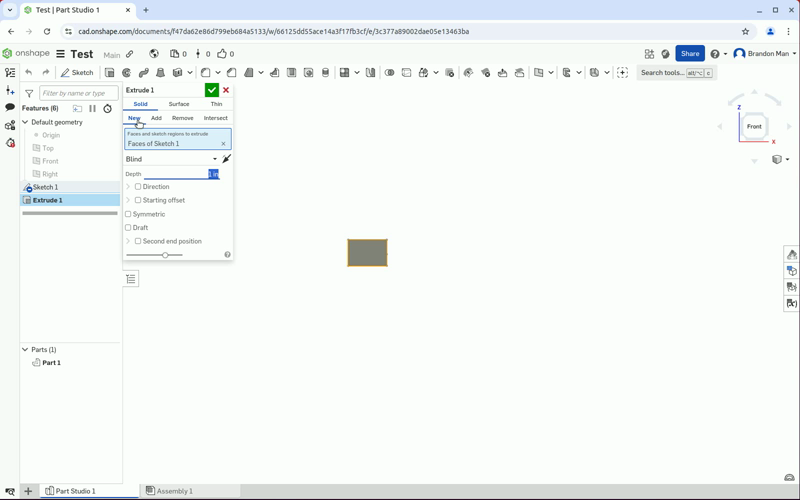
text(3.611)
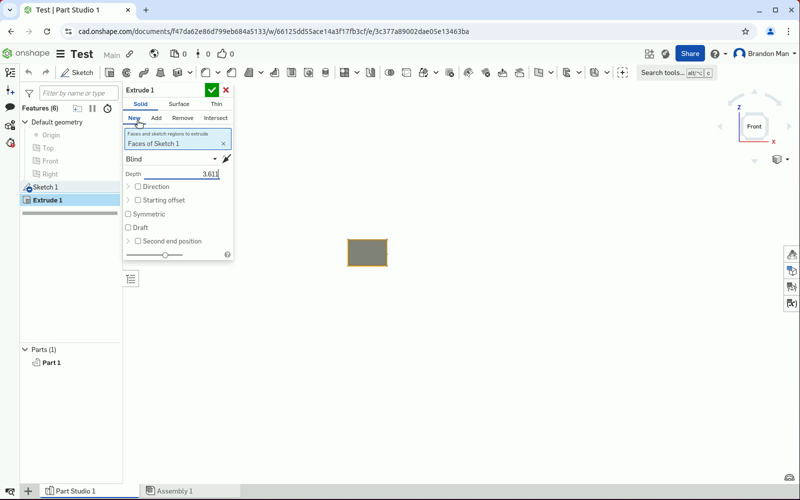
key(enter)
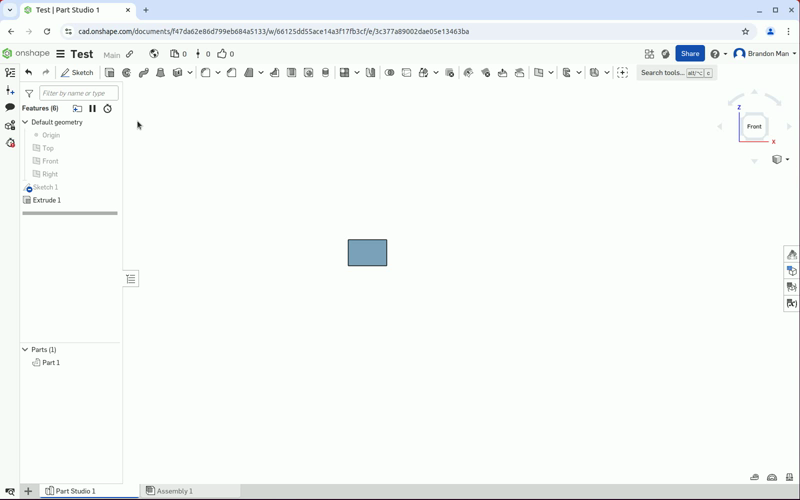
key(shift+h)
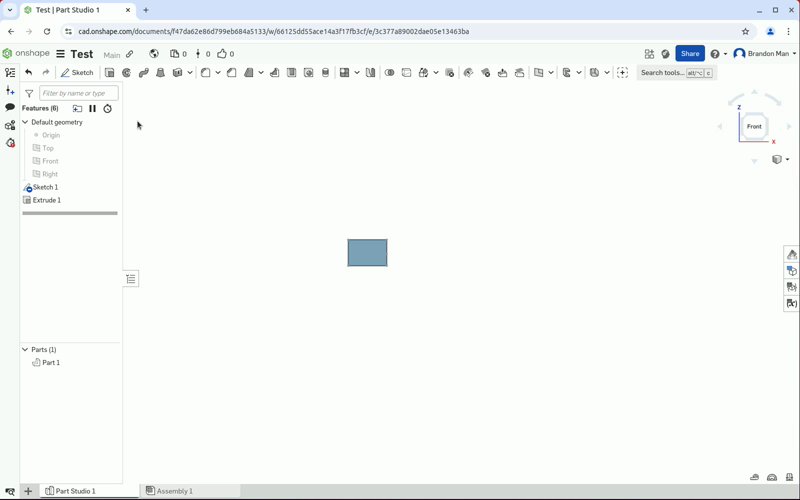
key(shift+h)
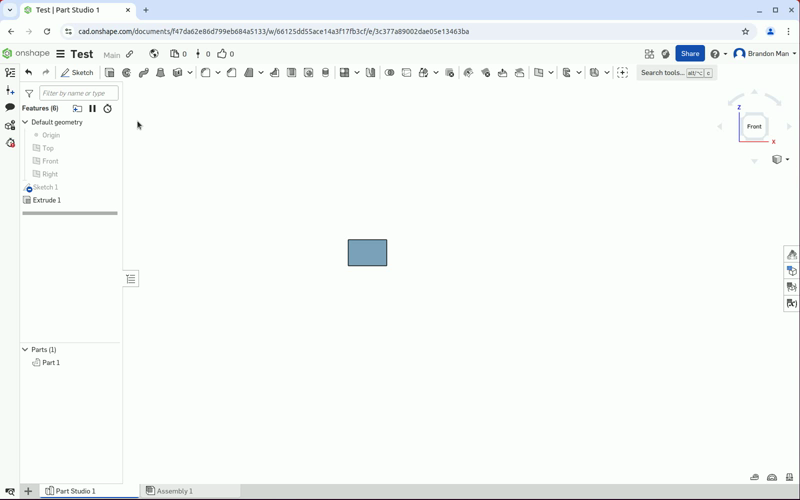
mouse_move(73, 189)
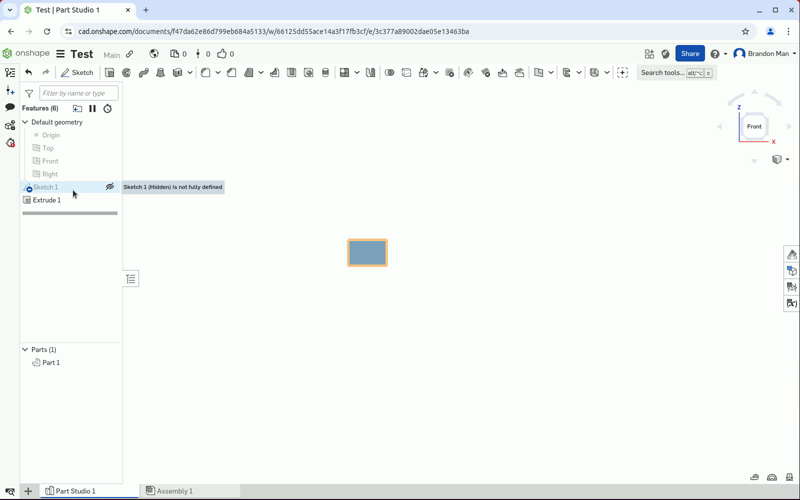
click(73, 189)
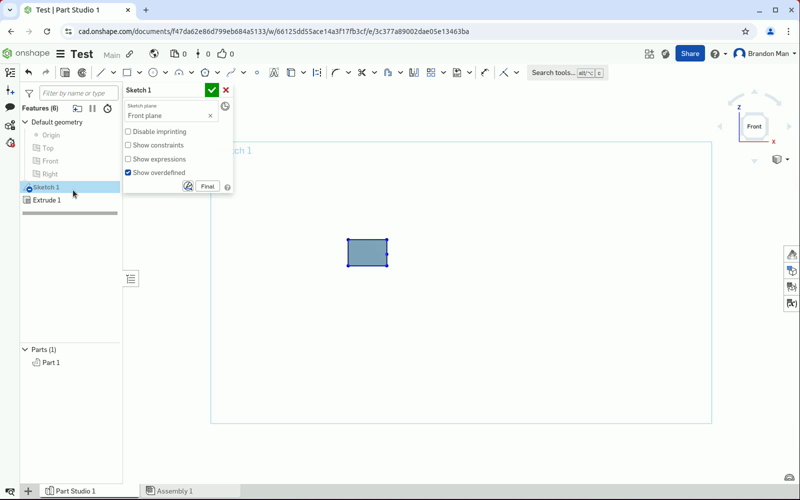
mouse_move(229, 92)
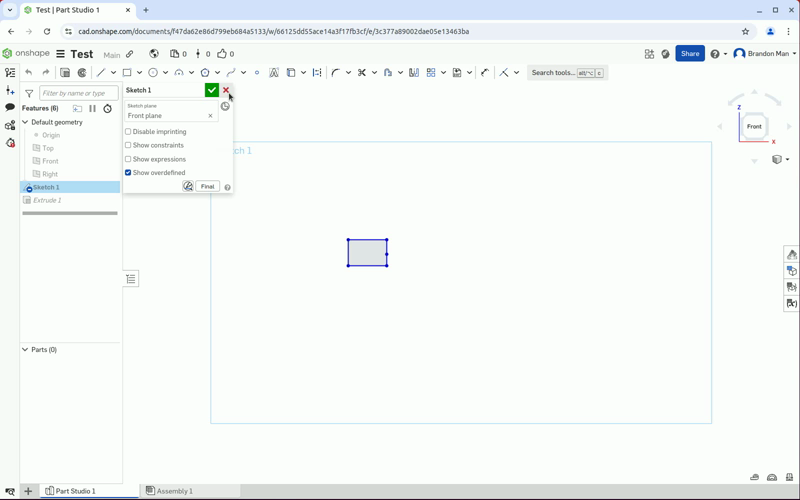
click(229, 92)
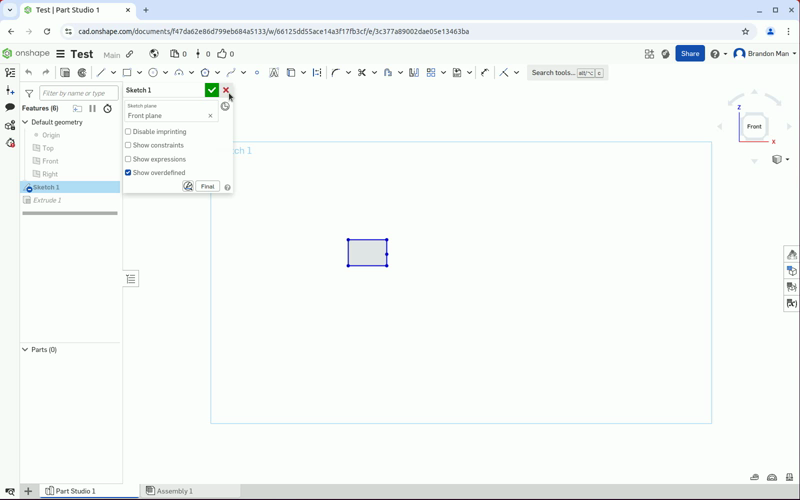
key(shift+s)
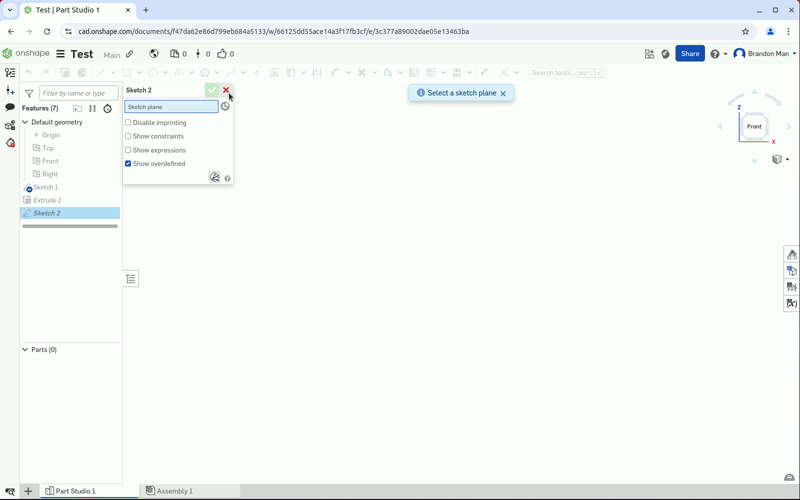
mouse_move(73, 163)
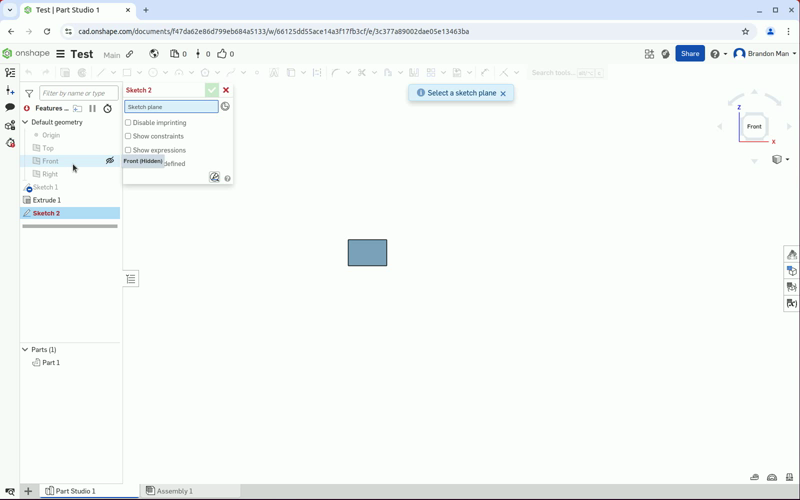
click(73, 163)
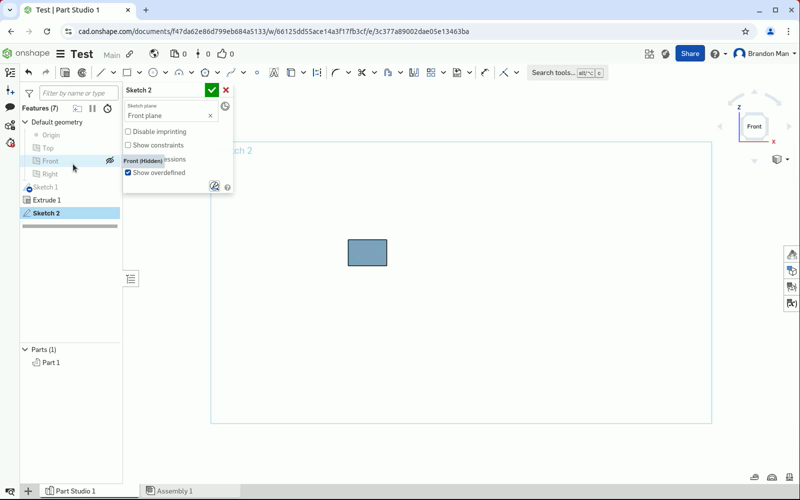
mouse_move(73, 352)
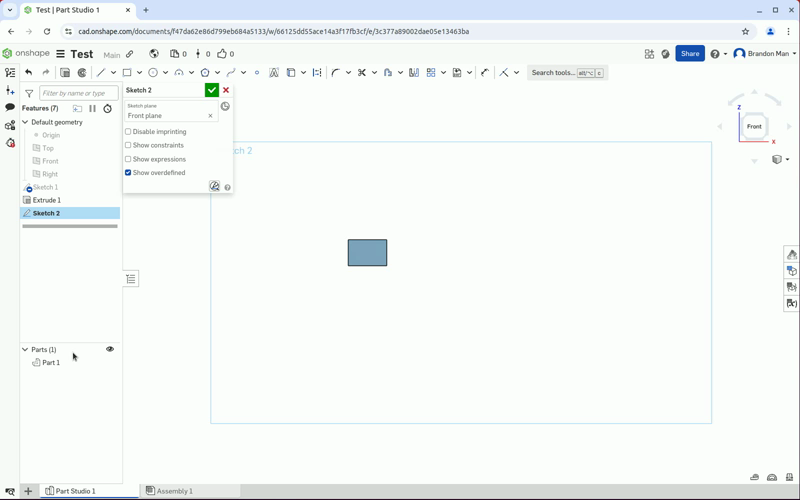
key(y)
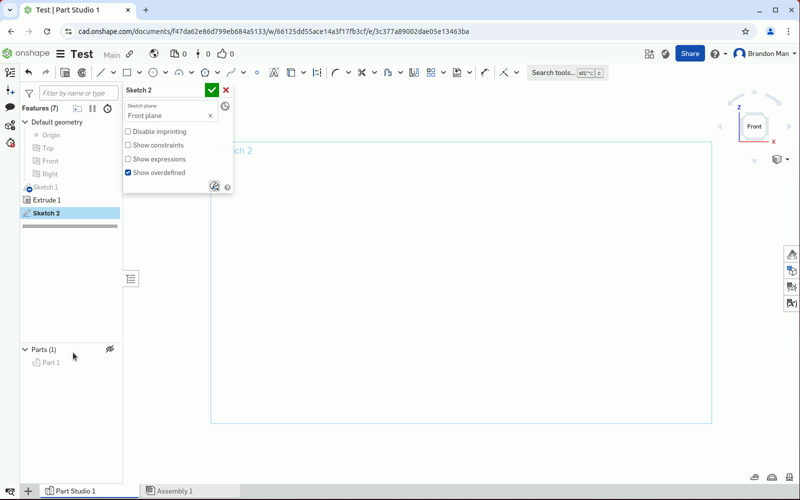
key(a)
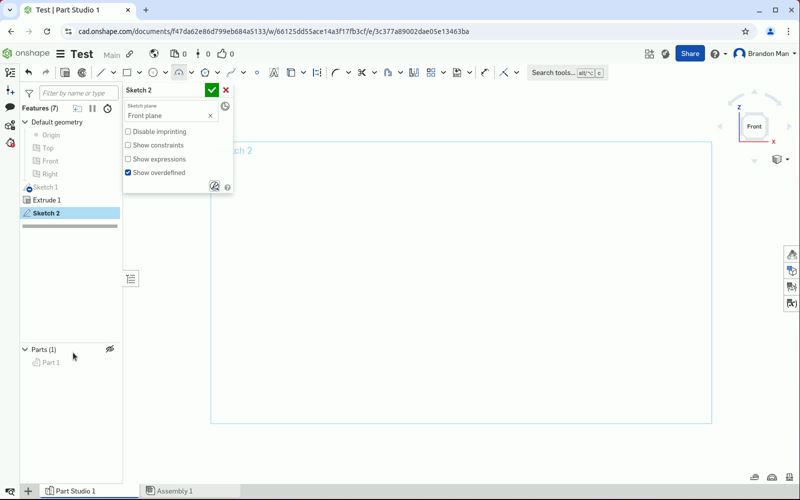
key_down(shift)
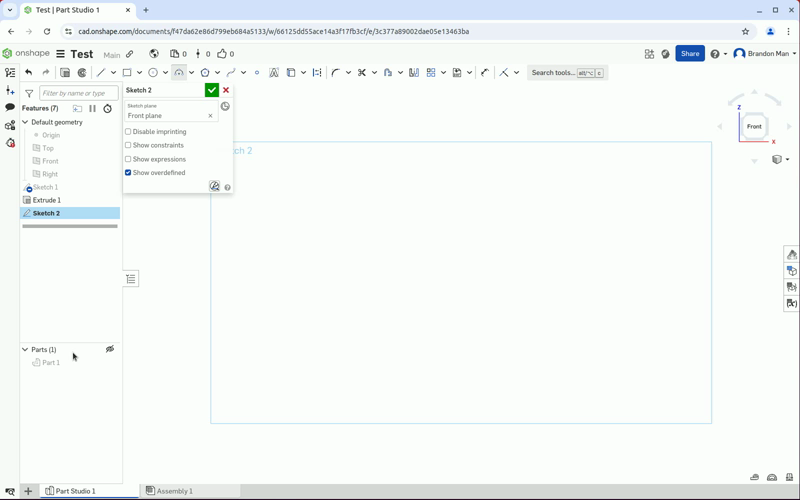
mouse_move(386, 282)
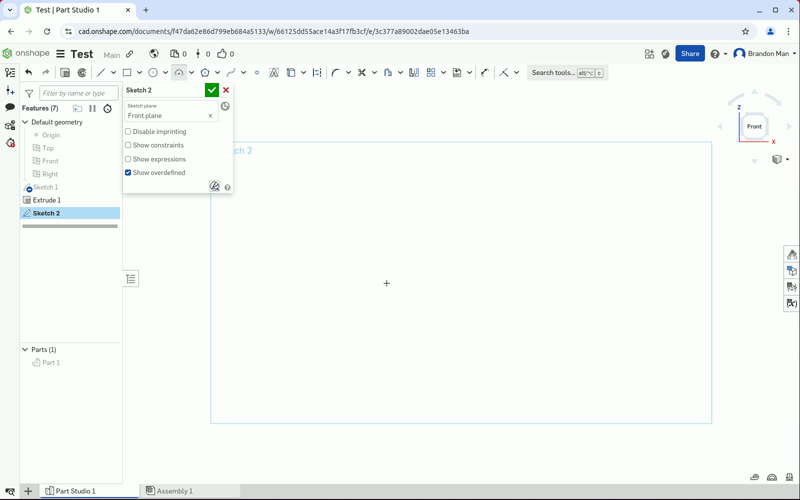
click(386, 282)
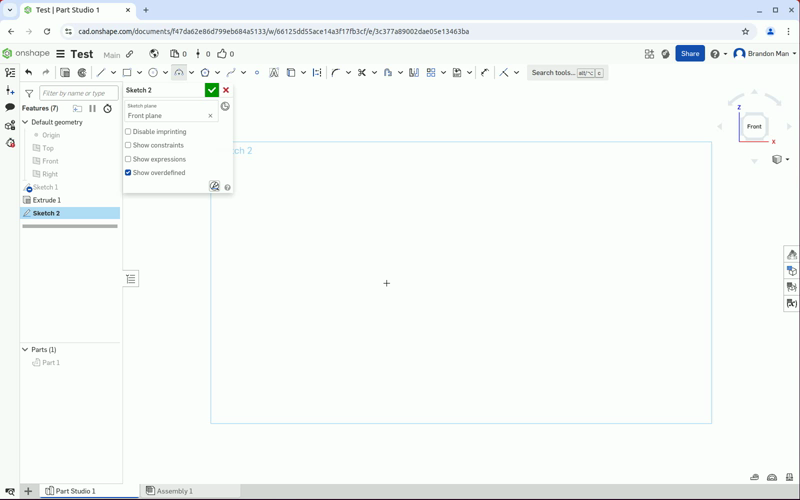
key_up(shift)
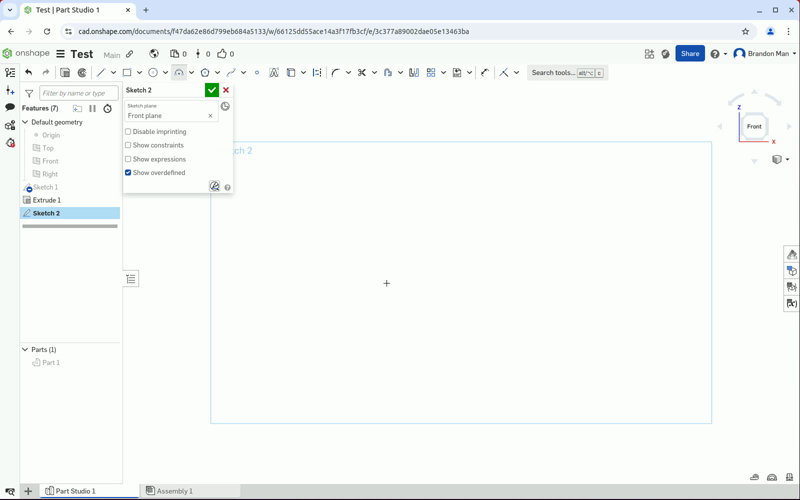
key_down(shift)
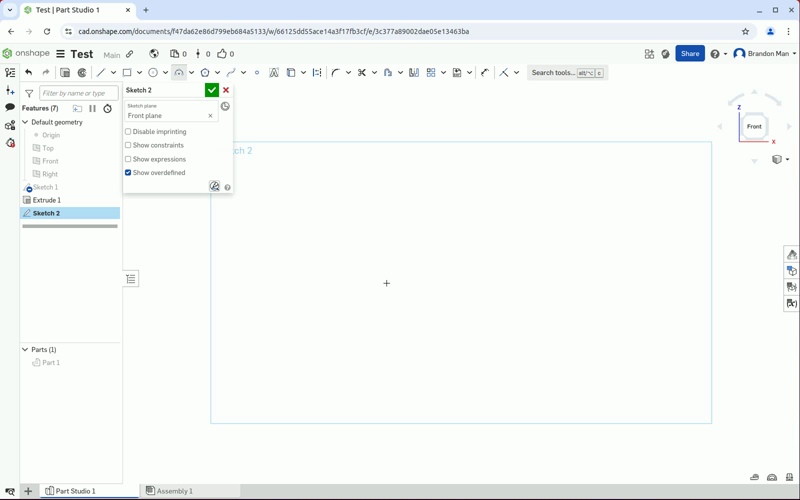
mouse_move(398, 296)
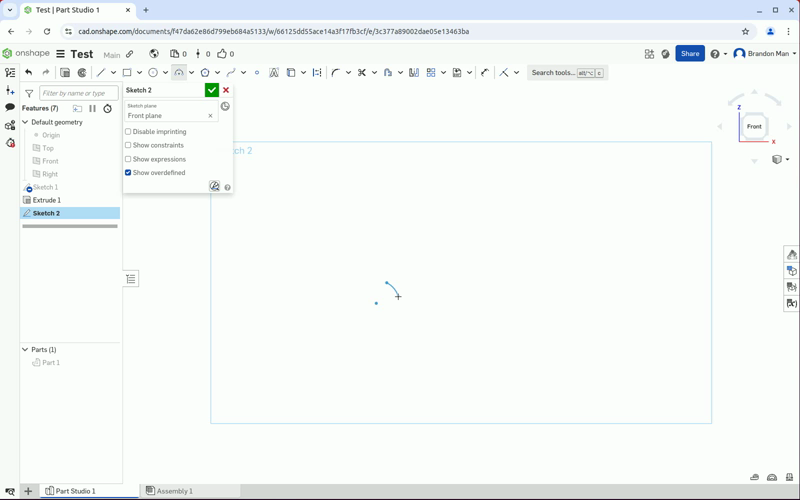
click(398, 296)
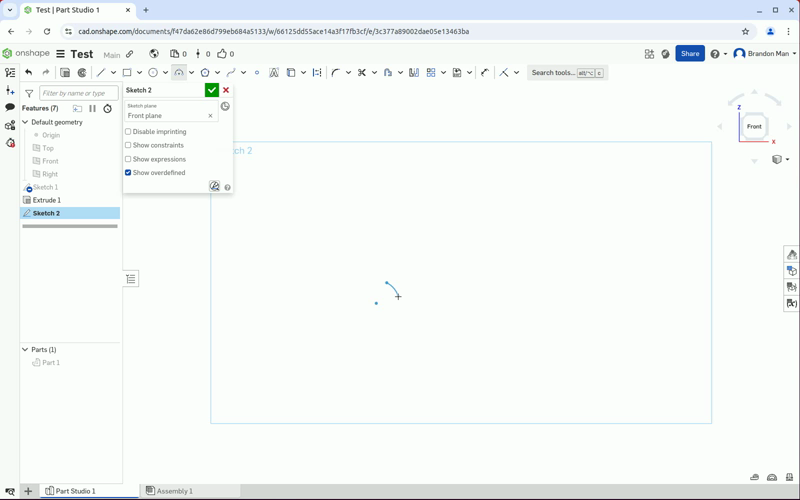
mouse_move(389, 291)
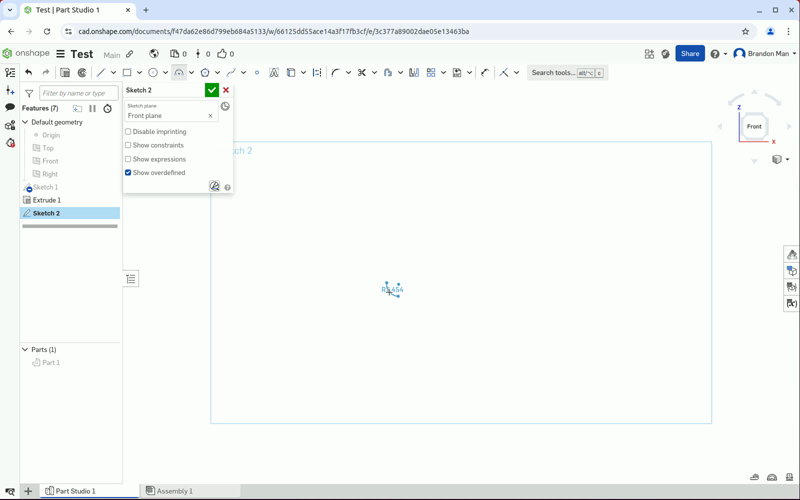
click(389, 291)
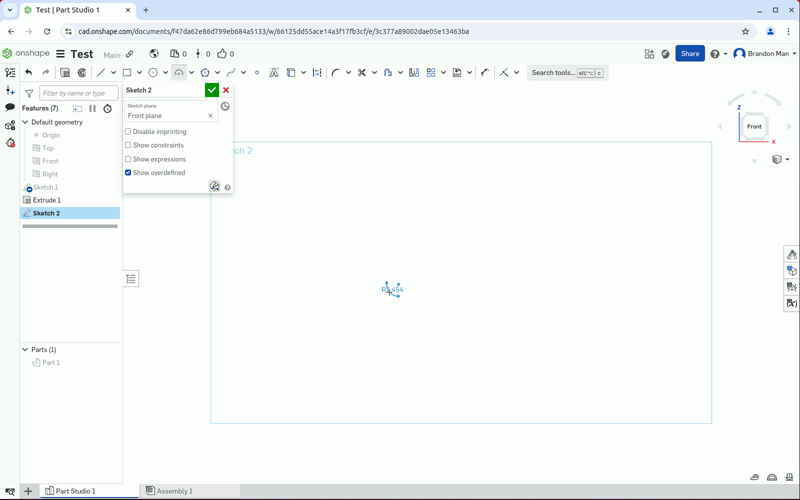
key_up(shift)
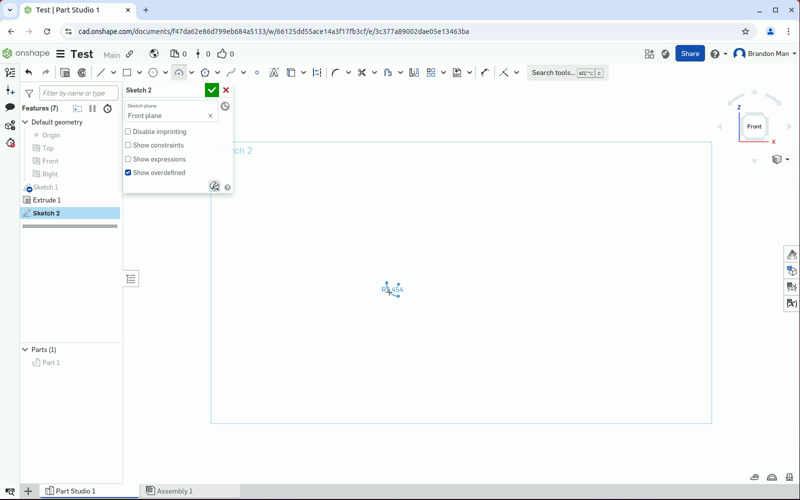
key(esc)
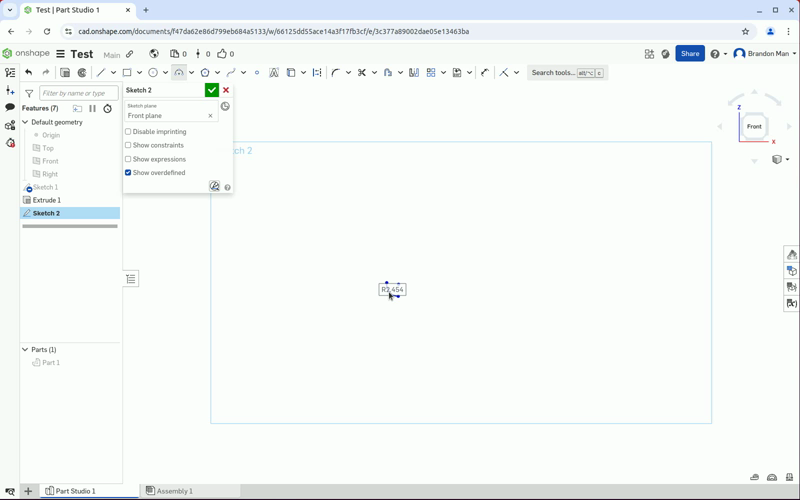
key(l)
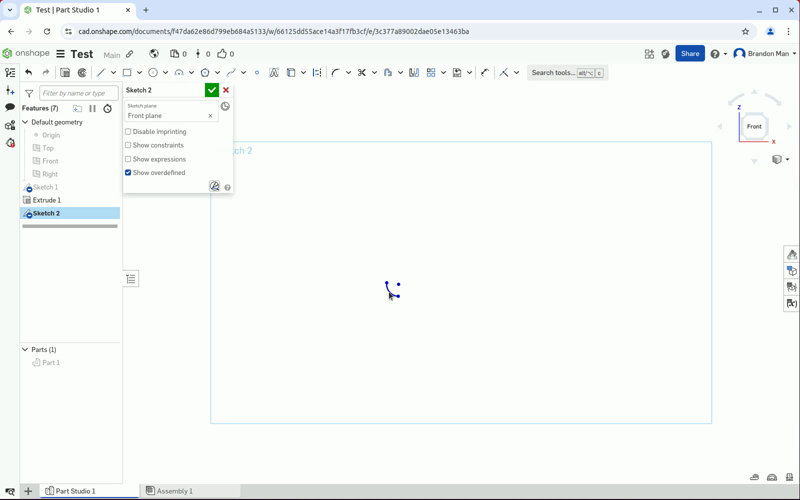
mouse_move(398, 296)
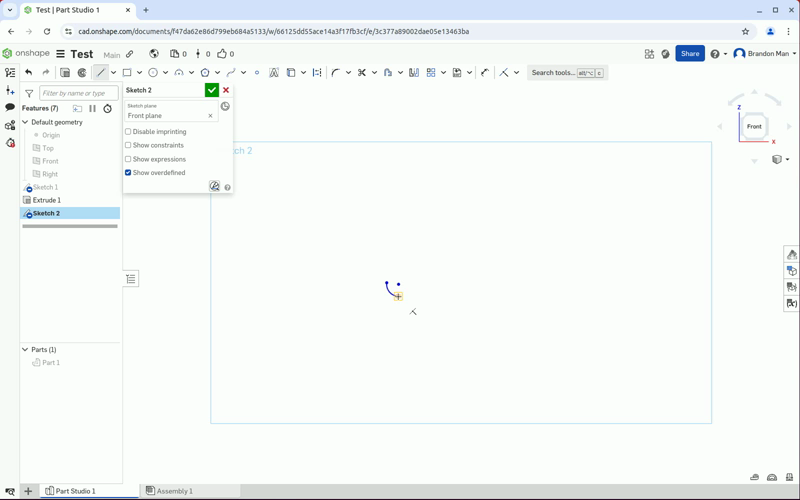
click(398, 296)
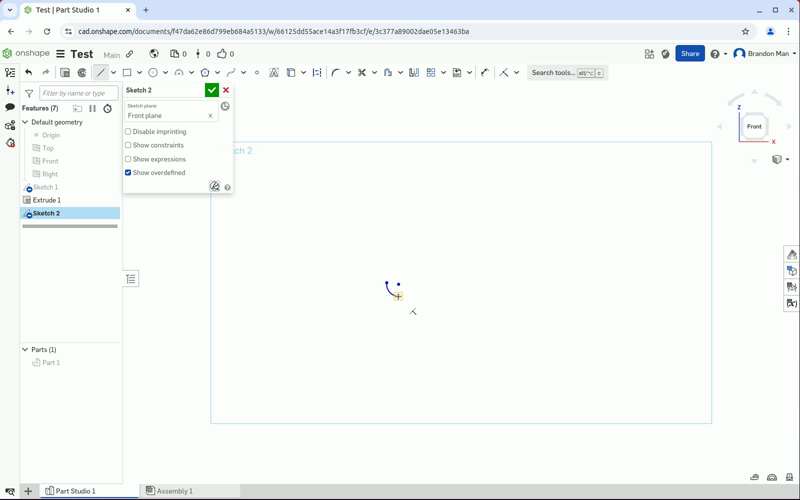
key_down(shift)
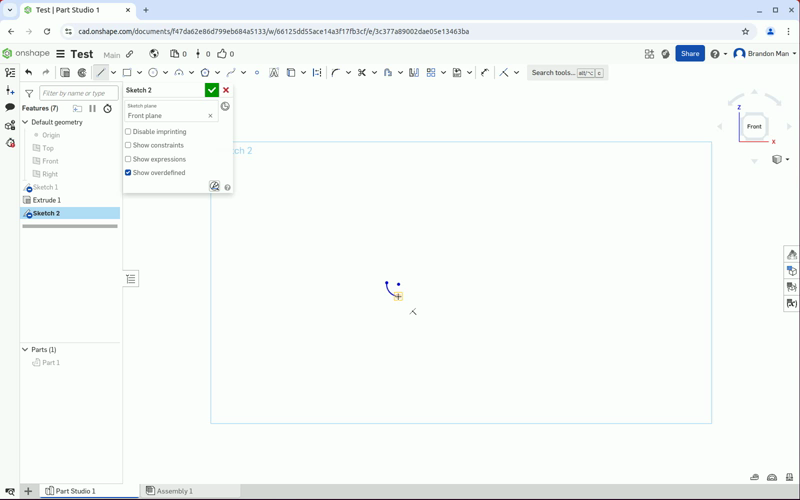
mouse_move(428, 296)
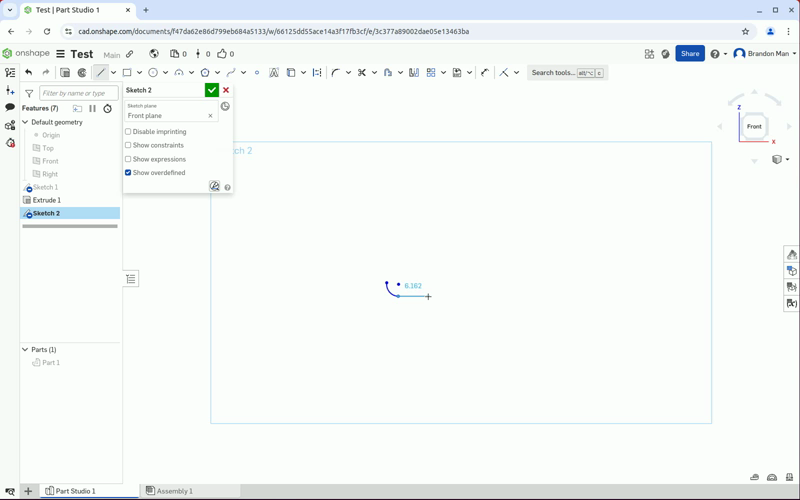
mouse_move(439, 296)
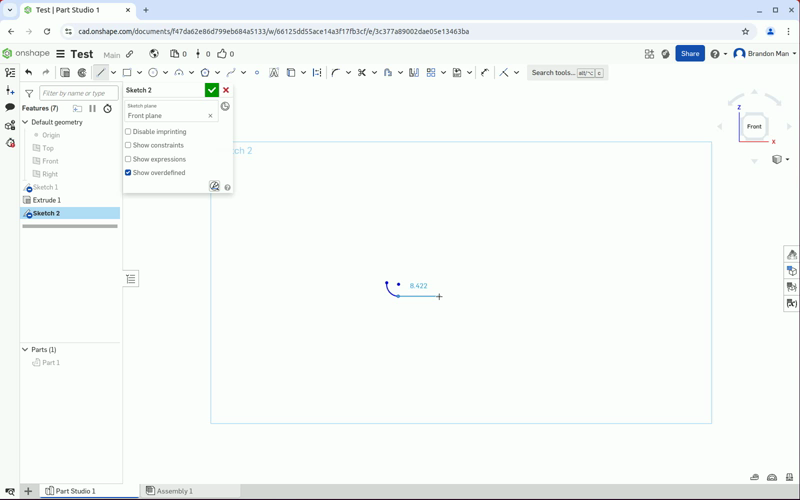
click(439, 296)
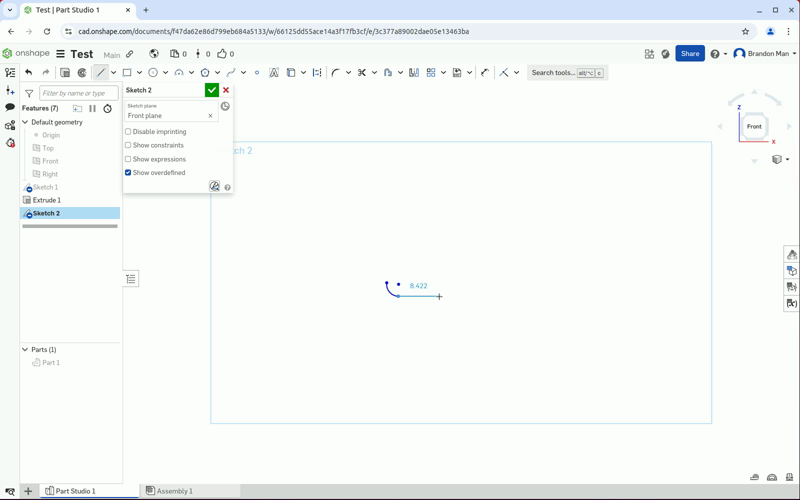
key_up(shift)
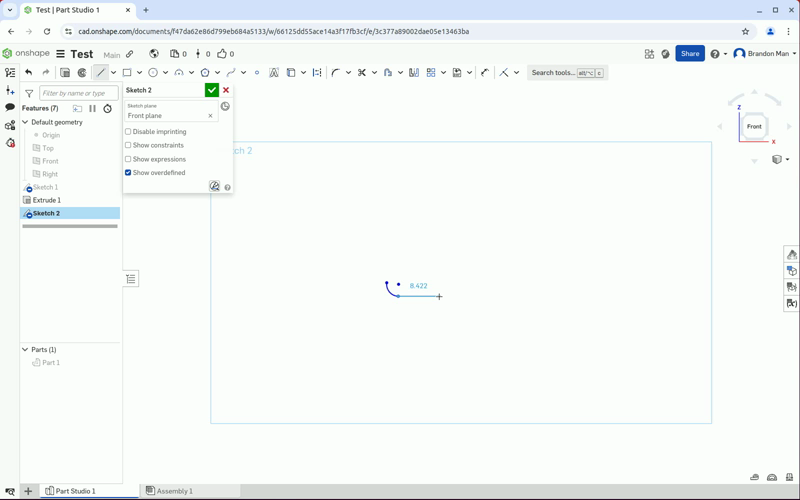
key_down(shift)
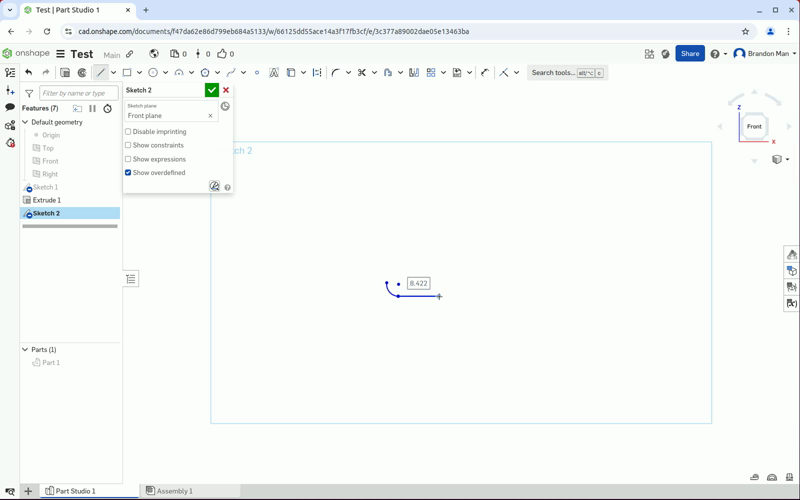
mouse_move(469, 296)
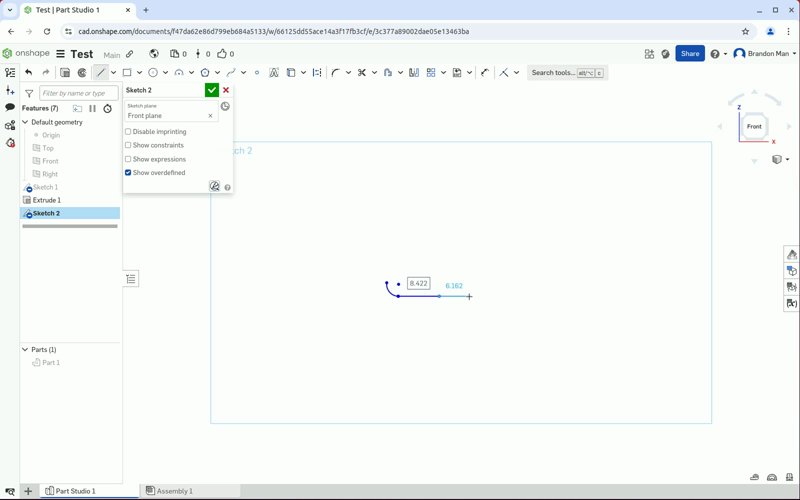
mouse_move(439, 269)
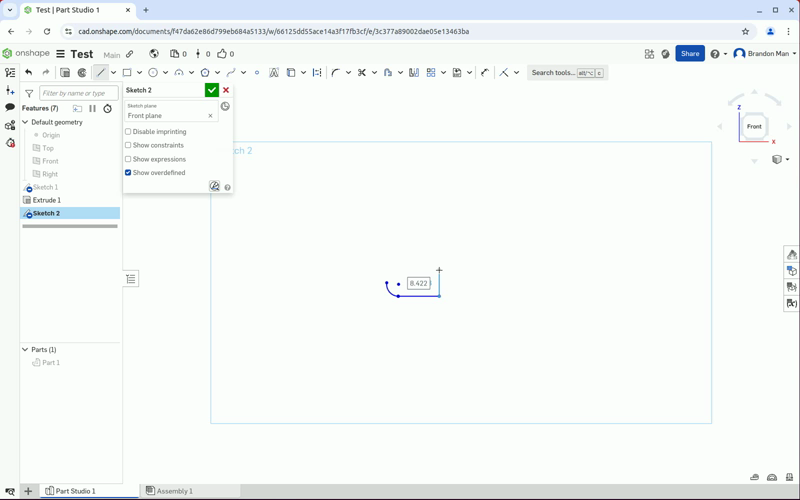
click(439, 269)
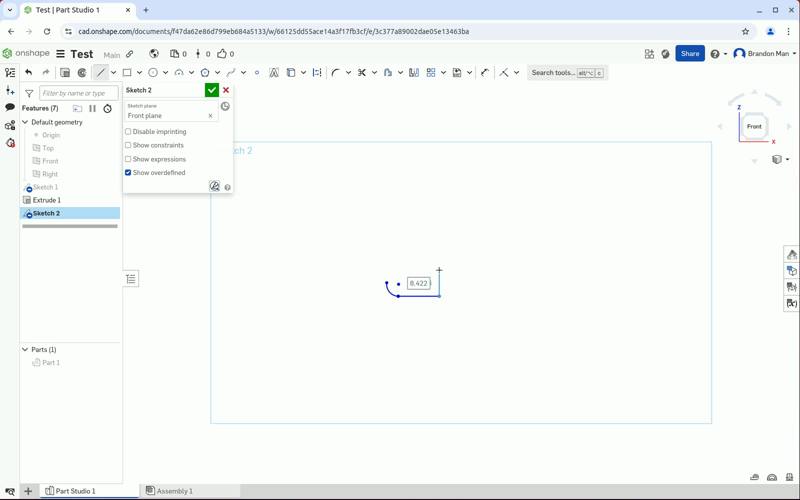
key_up(shift)
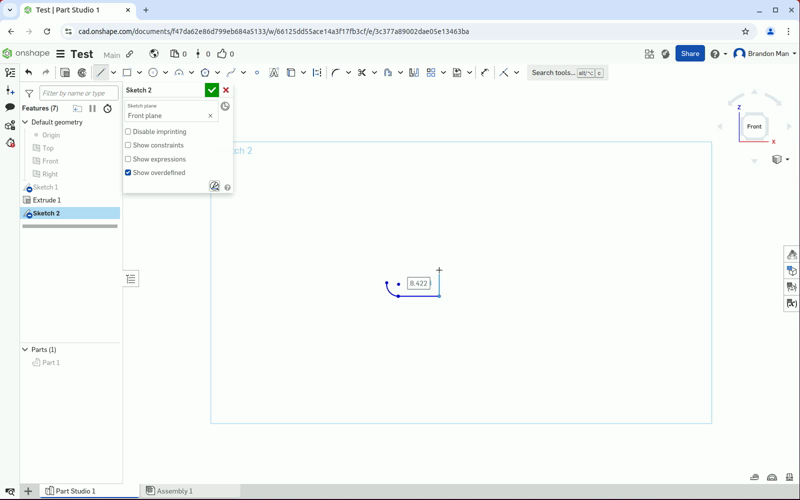
key_down(shift)
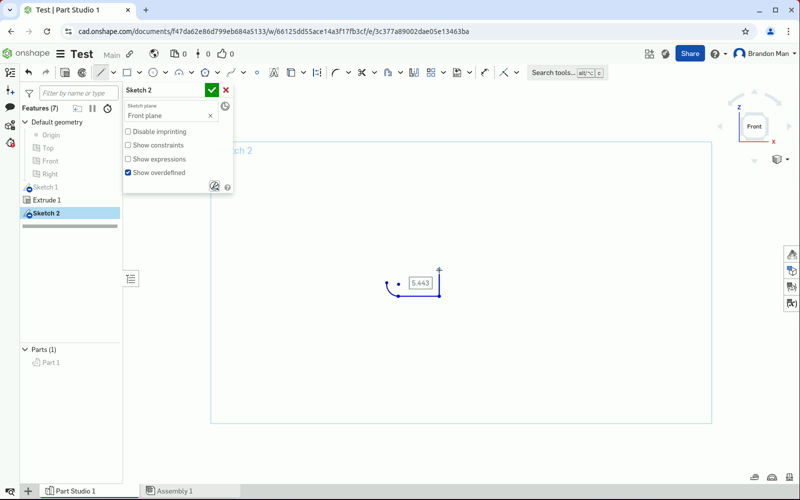
mouse_move(469, 269)
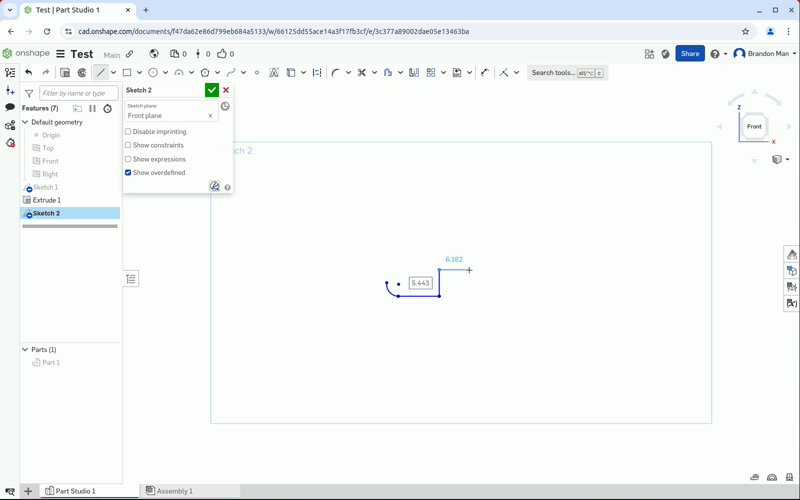
mouse_move(386, 265)
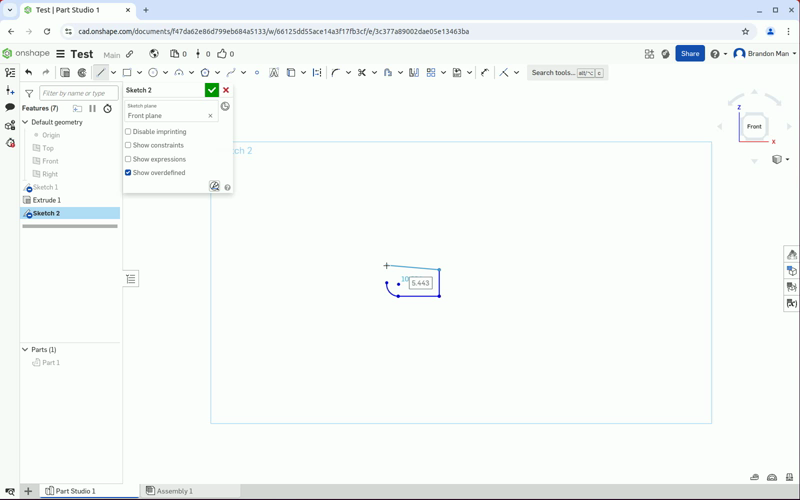
click(386, 265)
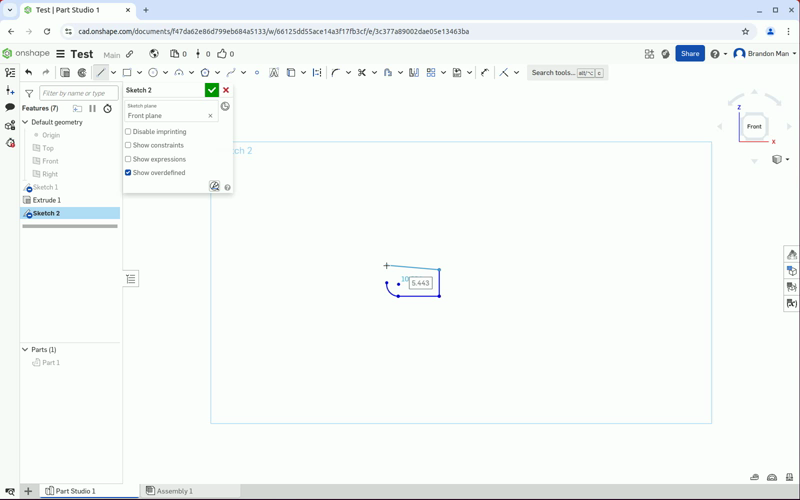
key_up(shift)
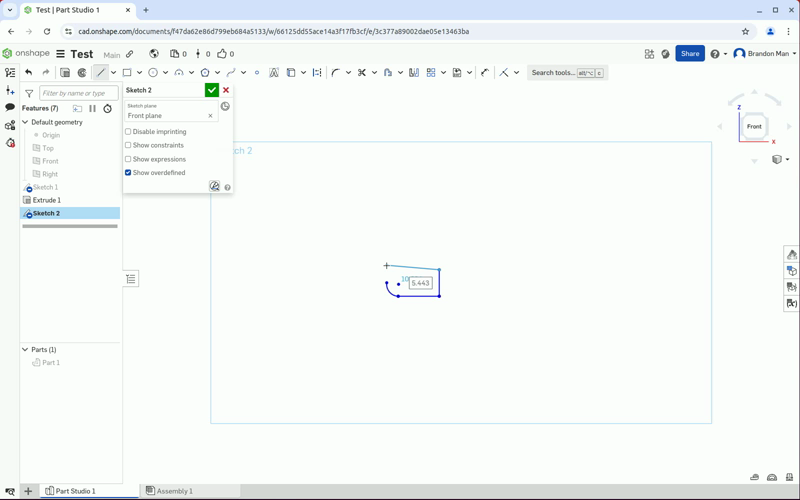
mouse_move(417, 265)
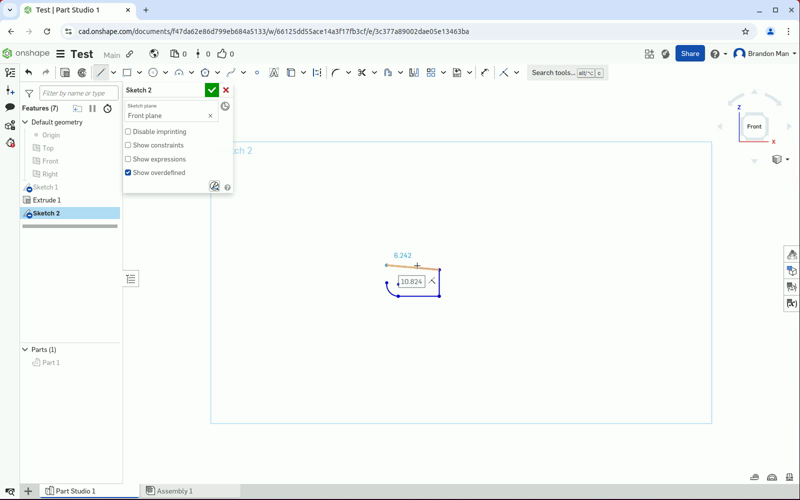
key_down(shift)
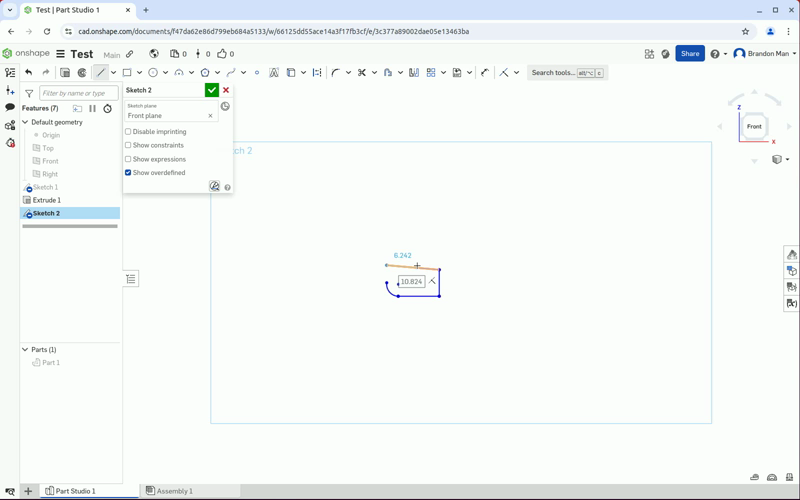
mouse_move(386, 282)
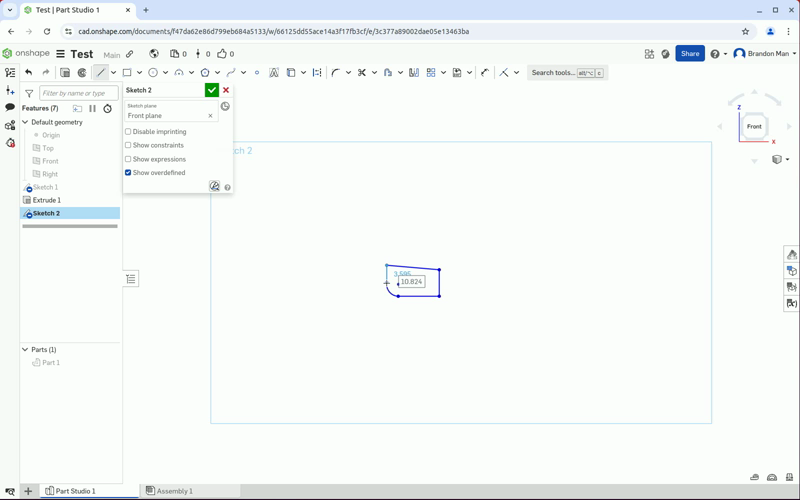
key_up(shift)
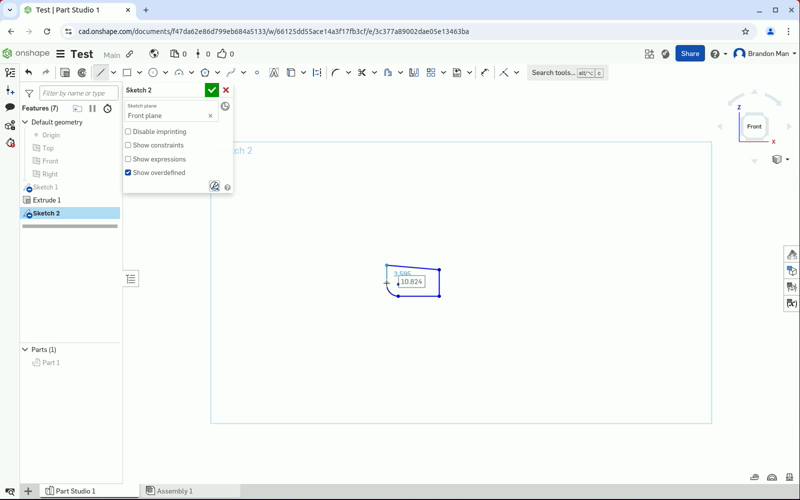
click(386, 282)
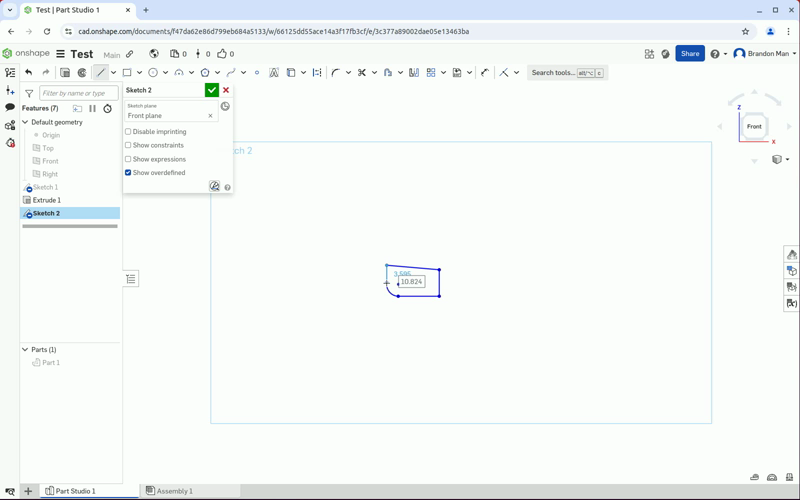
key(esc)
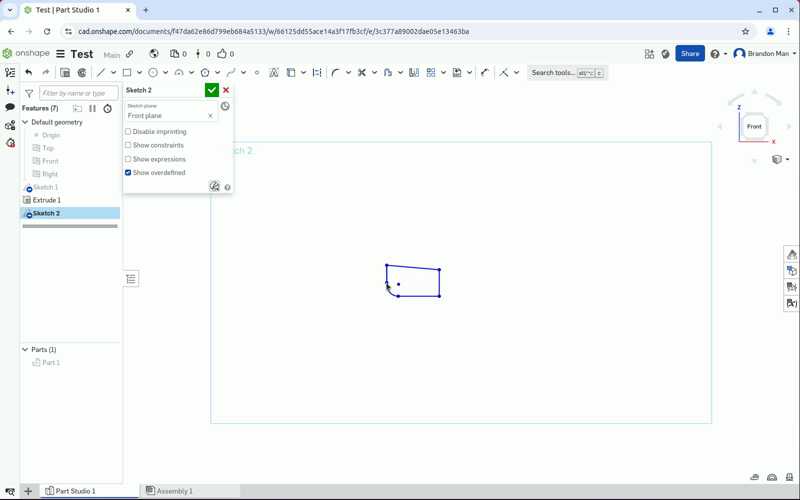
mouse_move(408, 272)
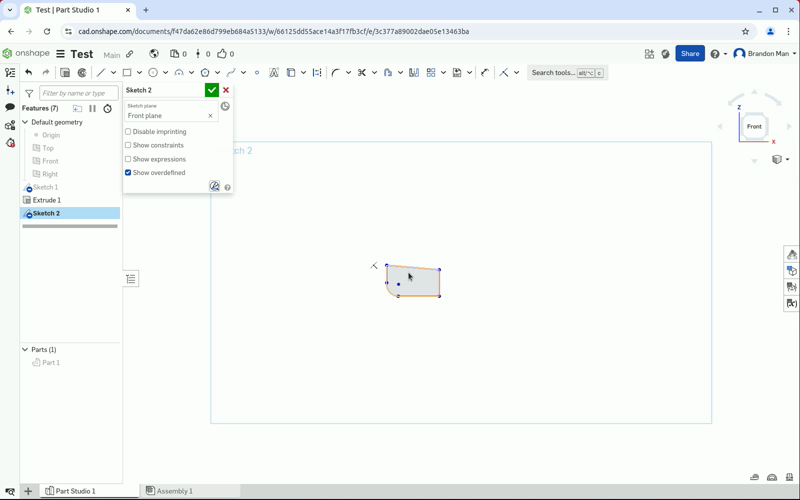
scroll(6)
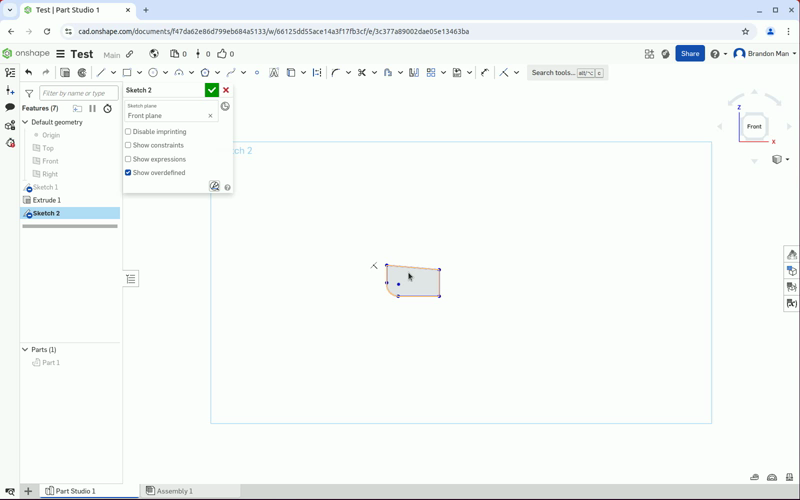
scroll(6)
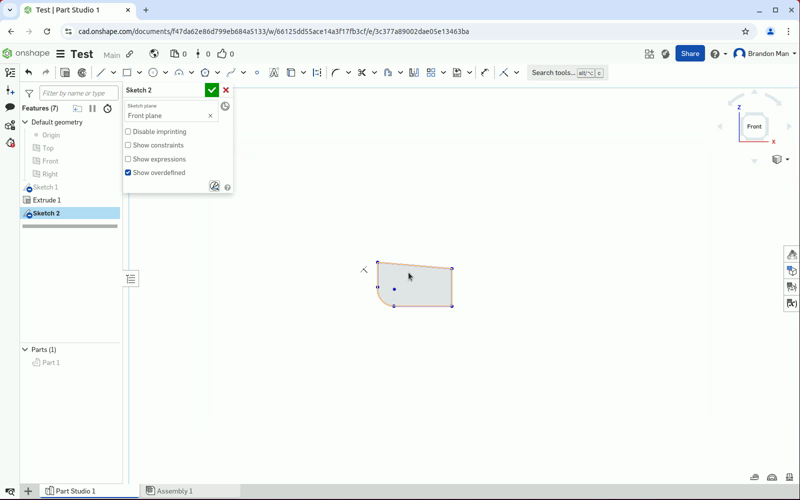
scroll(6)
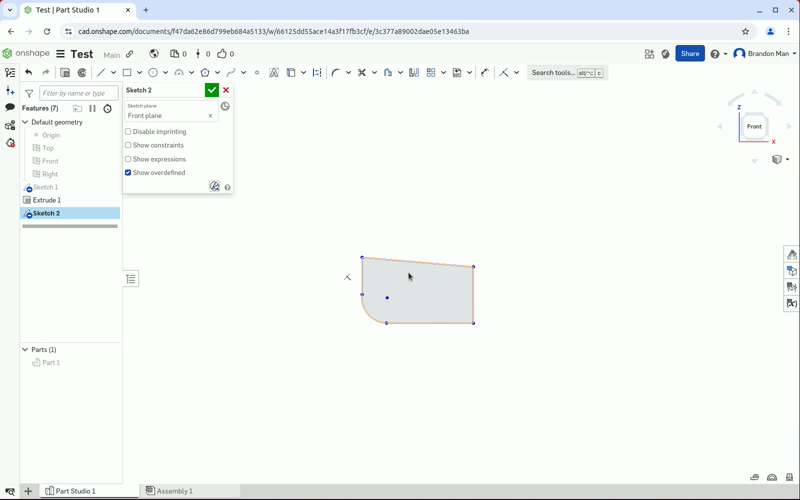
scroll(6)
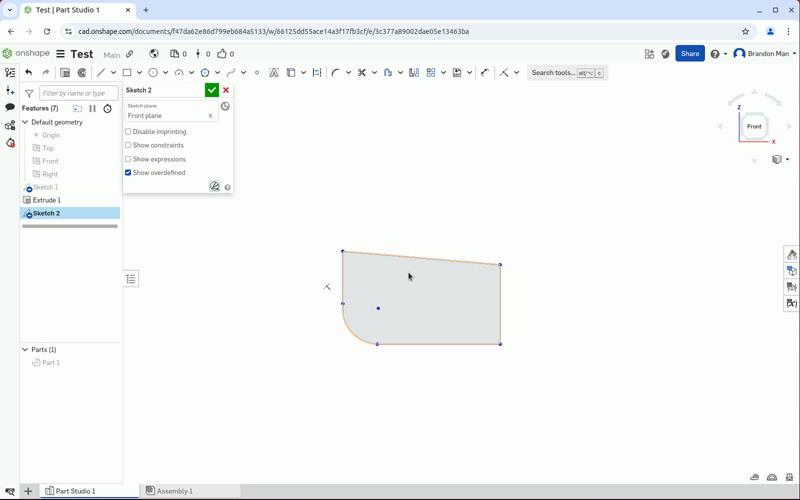
scroll(6)
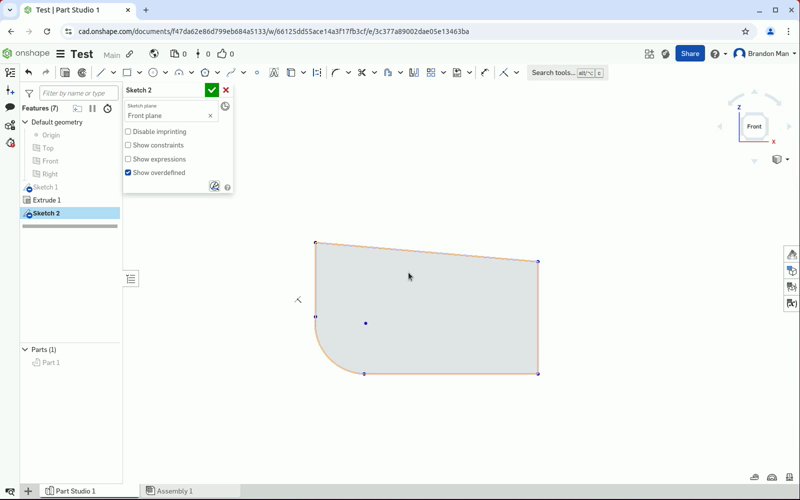
scroll(6)
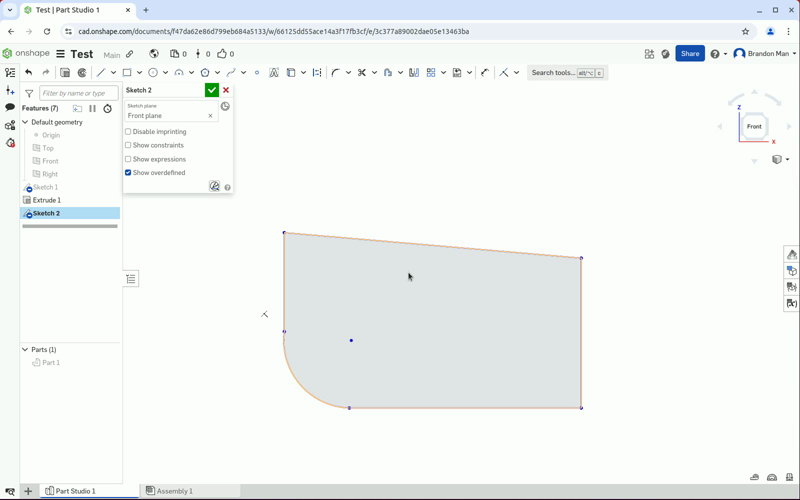
scroll(6)
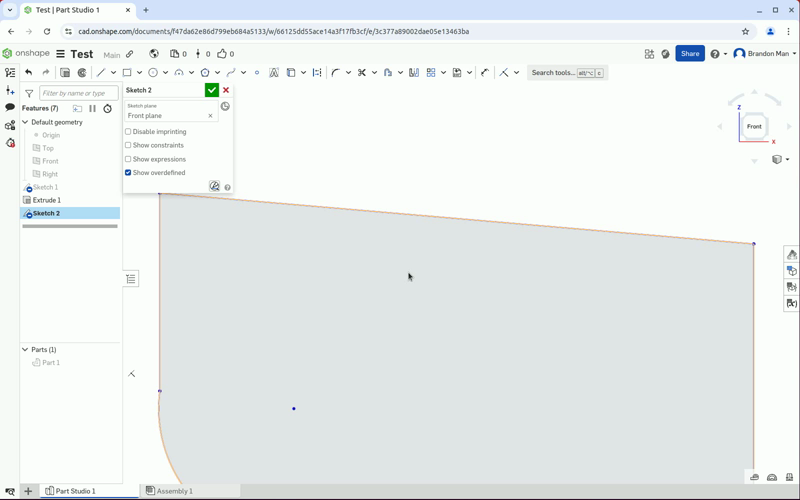
click(408, 272)
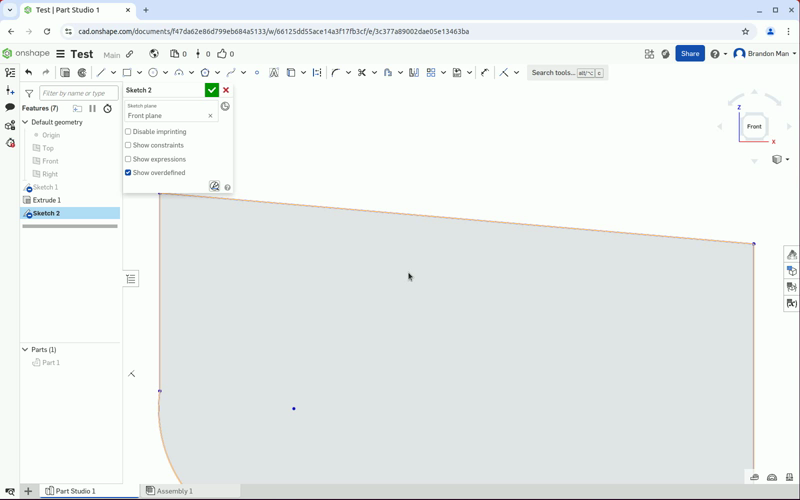
scroll(-6)
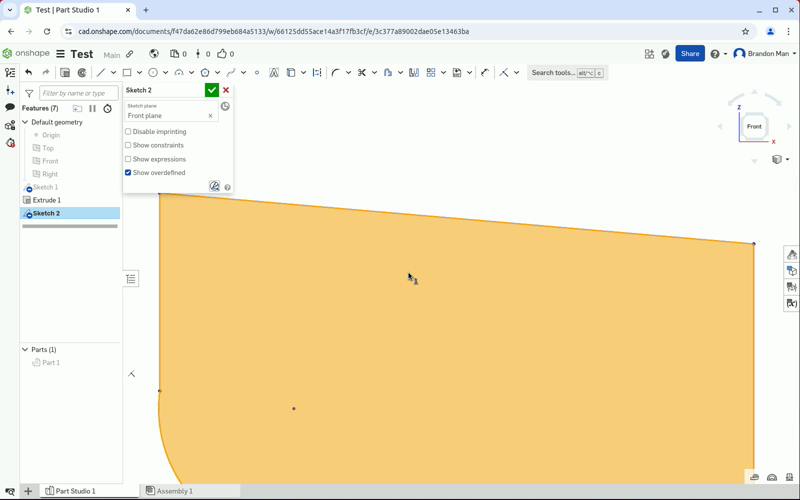
scroll(-6)
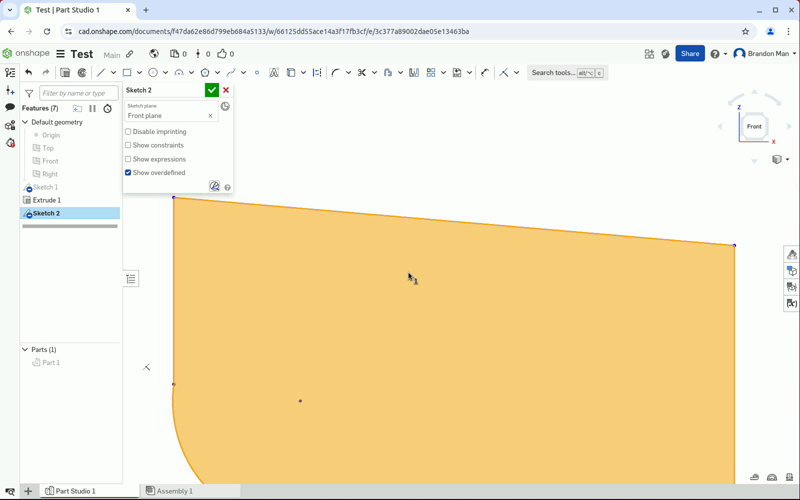
scroll(-6)
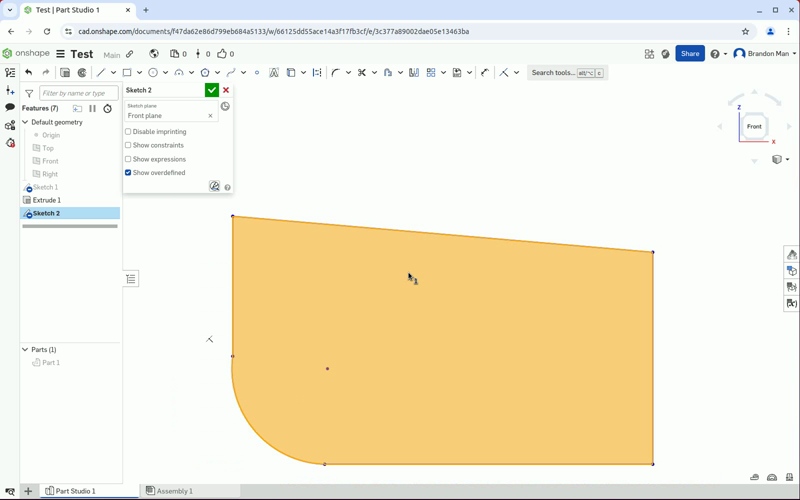
scroll(-6)
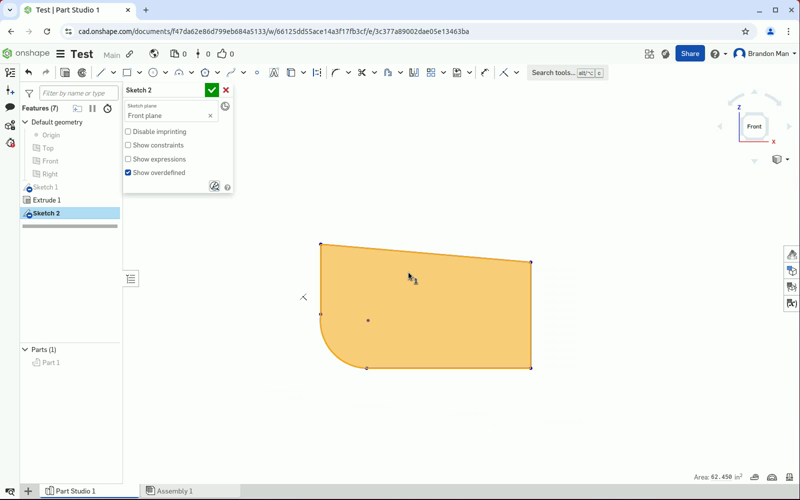
scroll(-6)
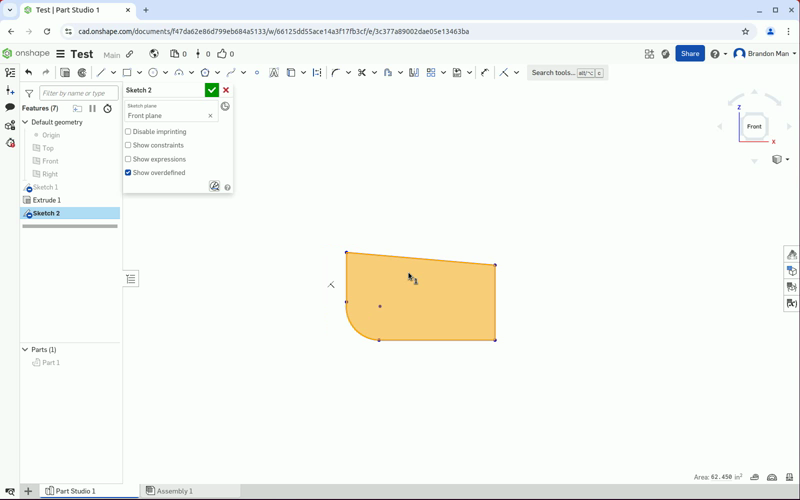
scroll(-6)
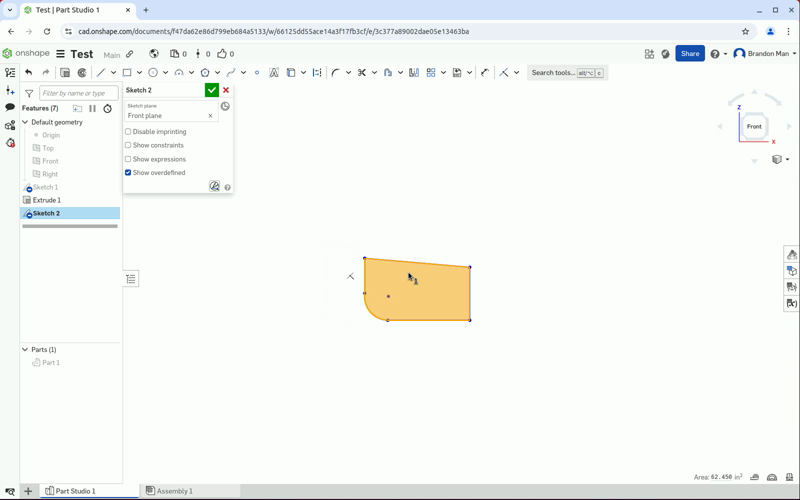
scroll(-6)
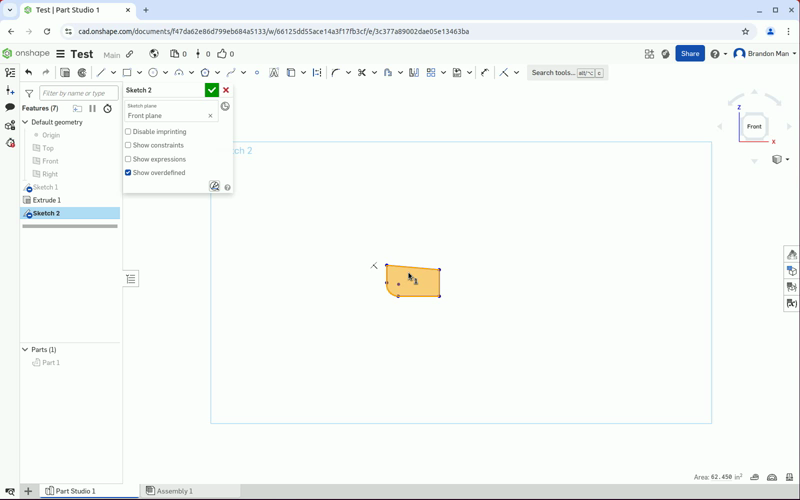
mouse_move(73, 352)
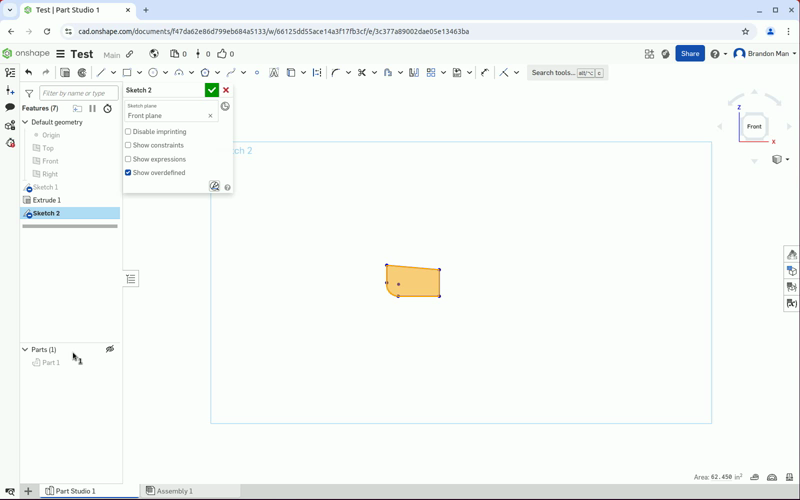
key(shift+y)
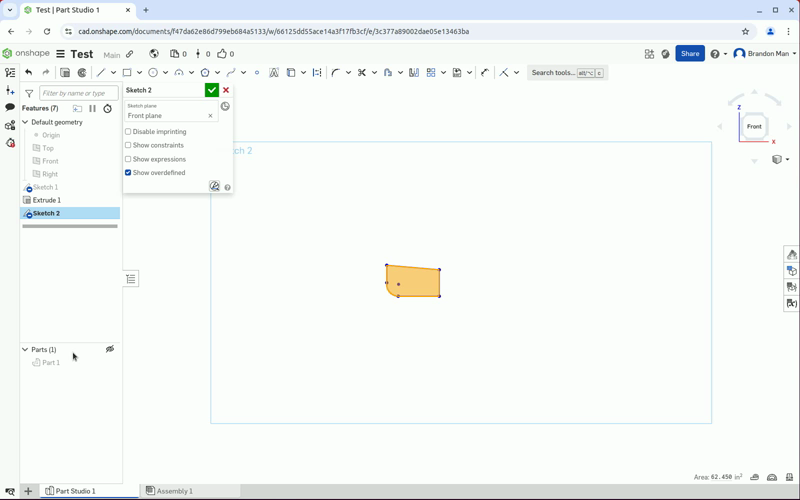
key(shift+e)
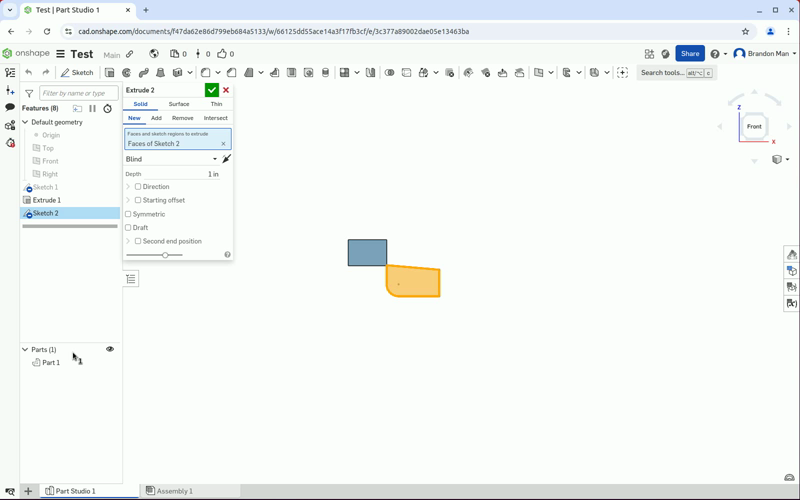
mouse_move(143, 106)
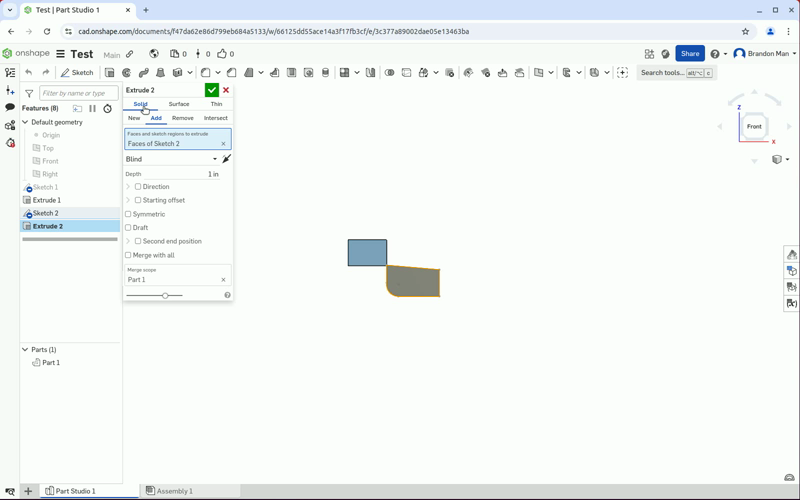
click(143, 106)
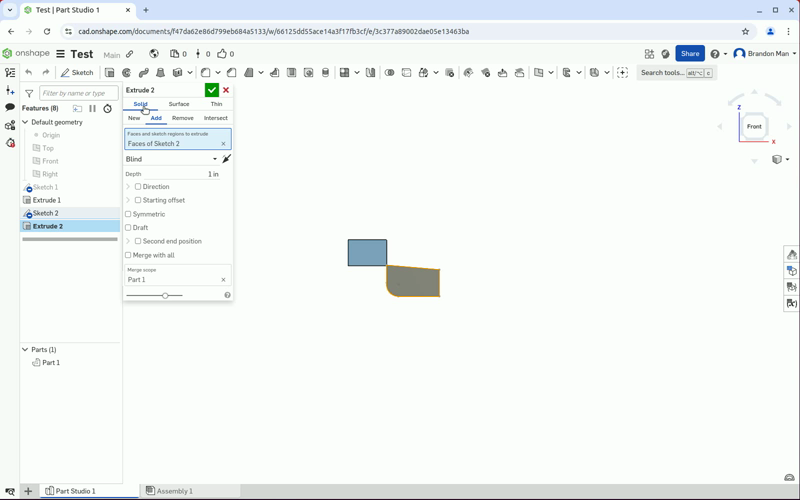
mouse_move(137, 120)
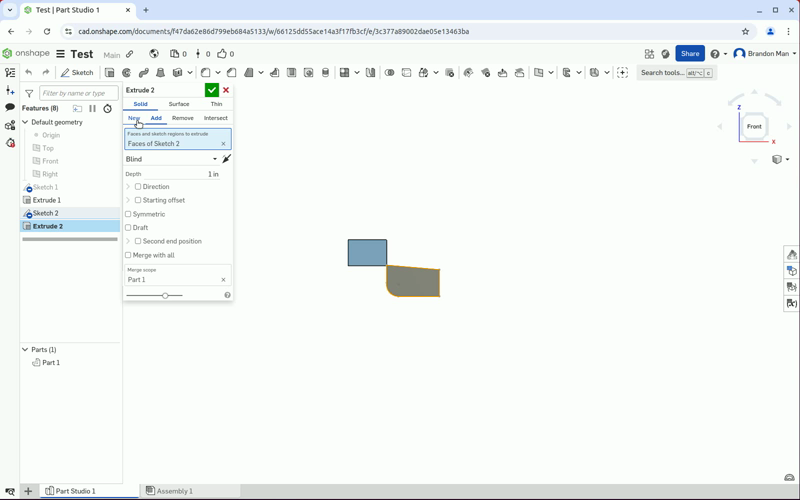
click(137, 120)
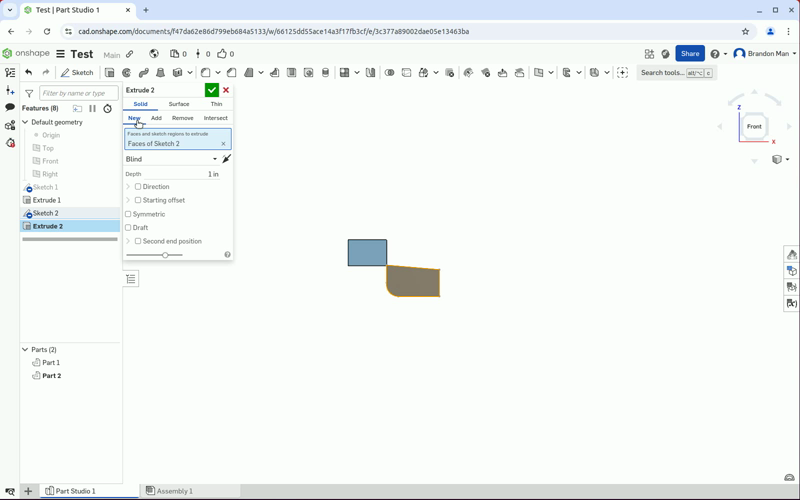
key(tab, 4)
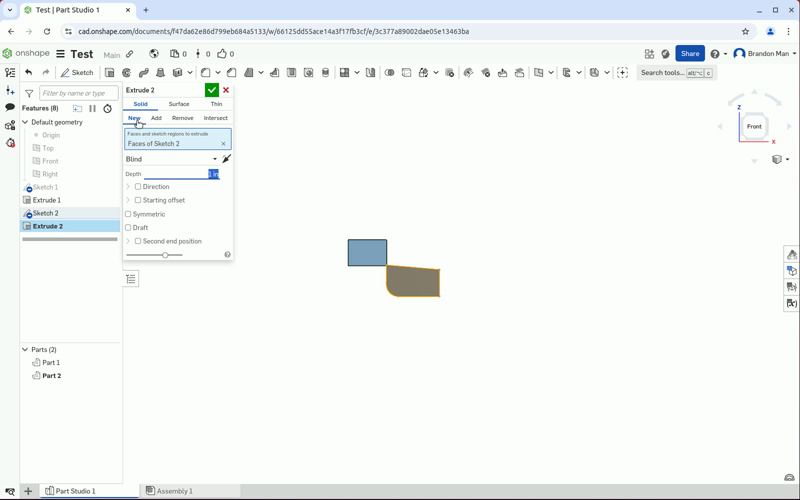
text(3.611)
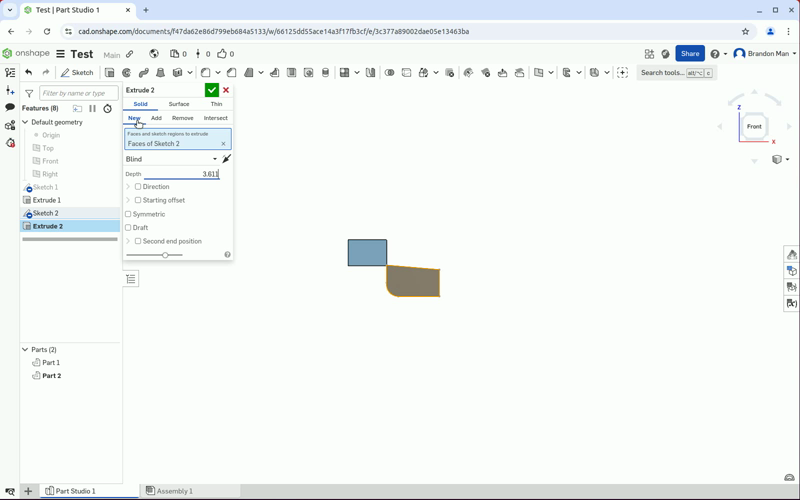
key(enter)
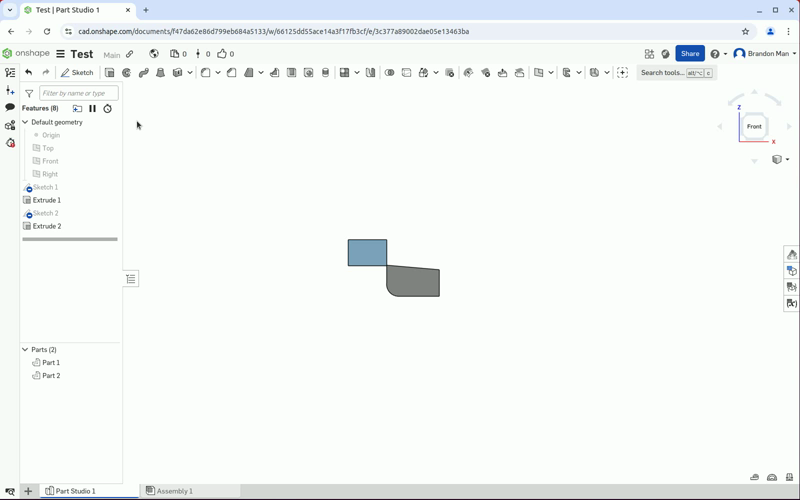
key(shift+h)
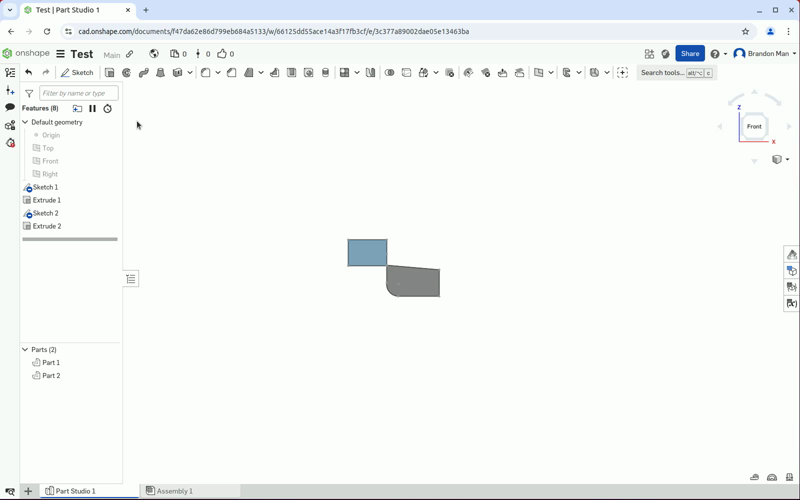
key(shift+h)
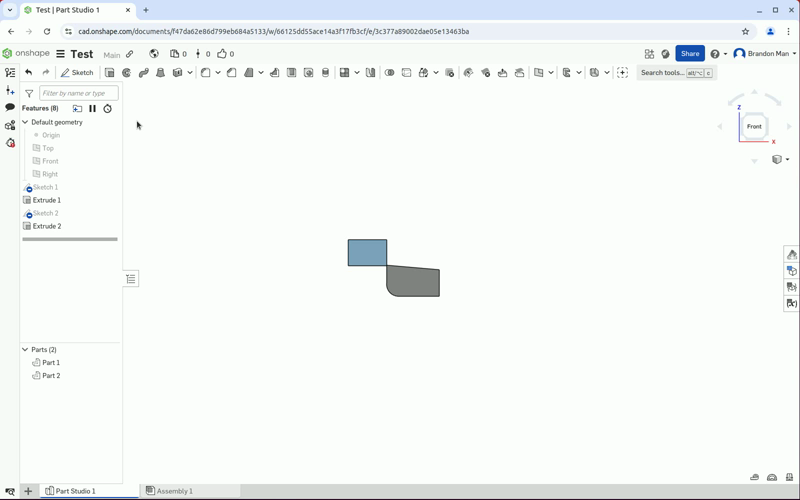
mouse_move(73, 189)
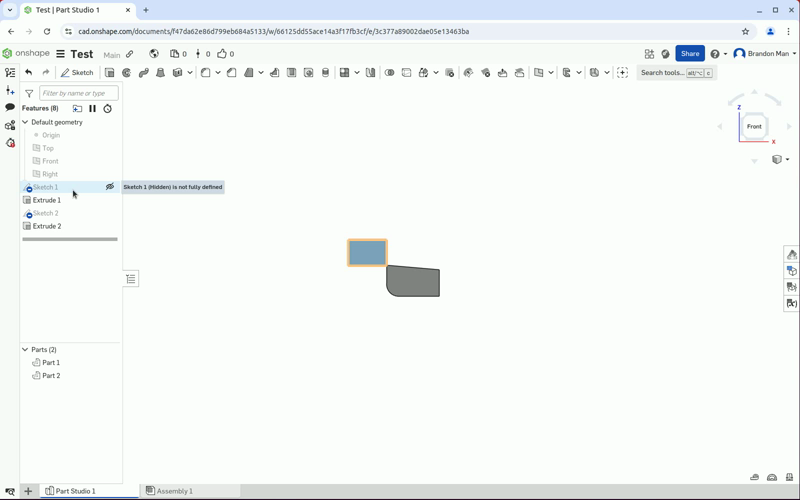
click(73, 189)
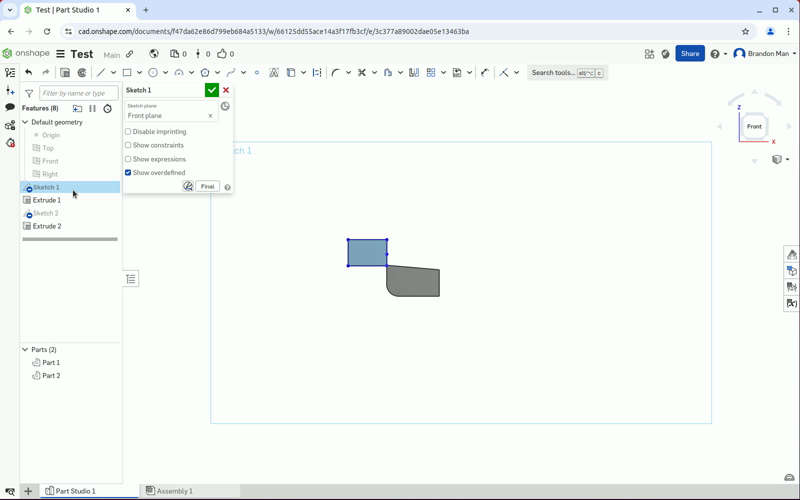
mouse_move(229, 92)
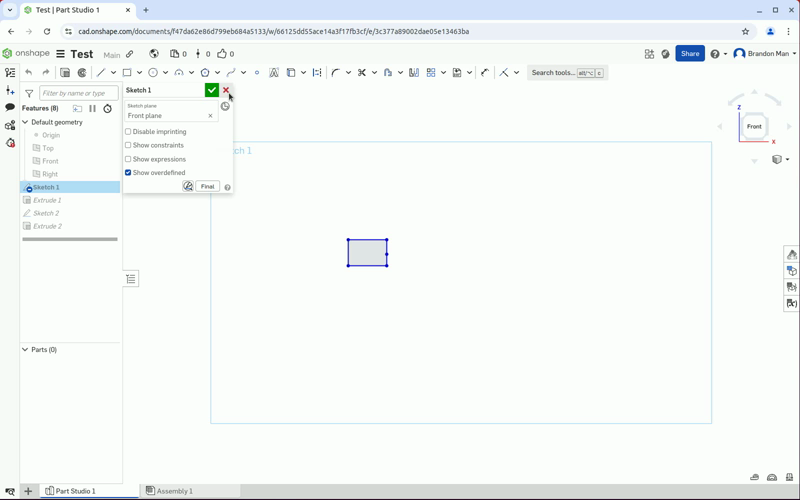
click(229, 92)
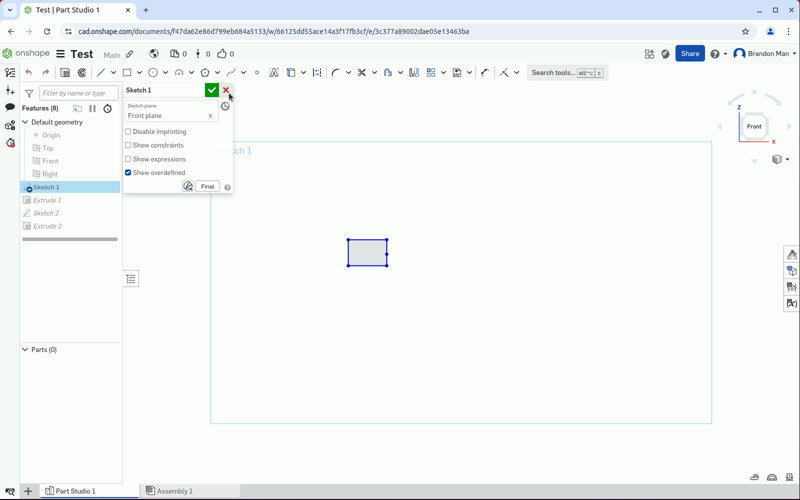
key(shift+s)
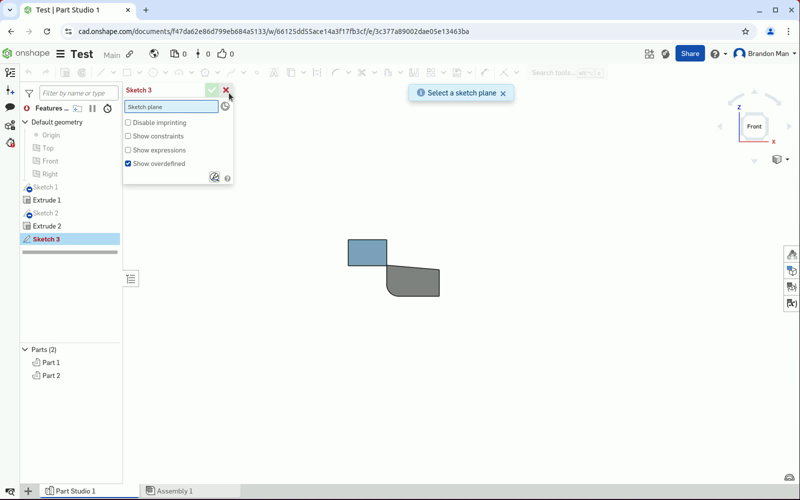
mouse_move(73, 163)
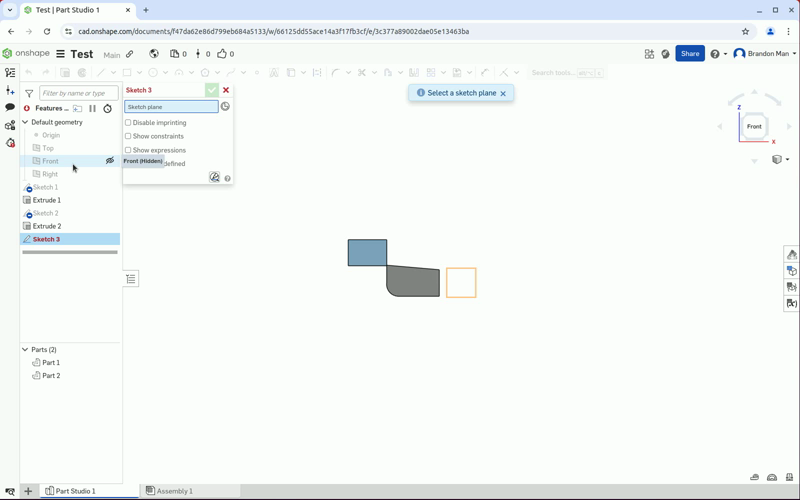
click(73, 163)
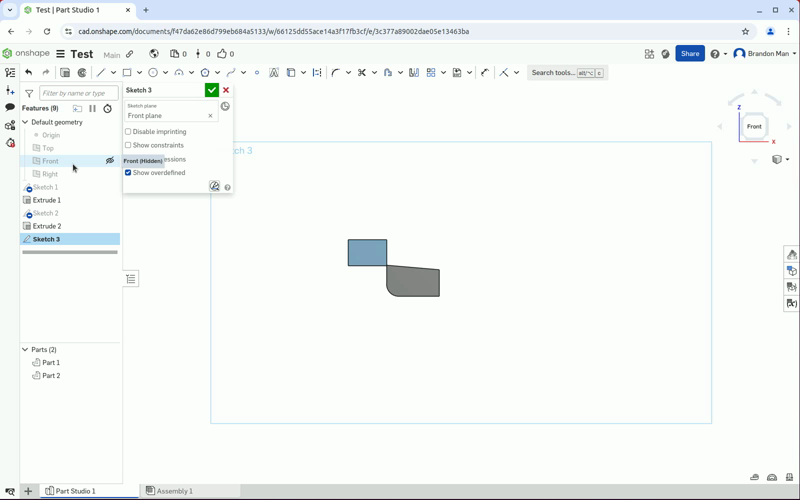
mouse_move(73, 352)
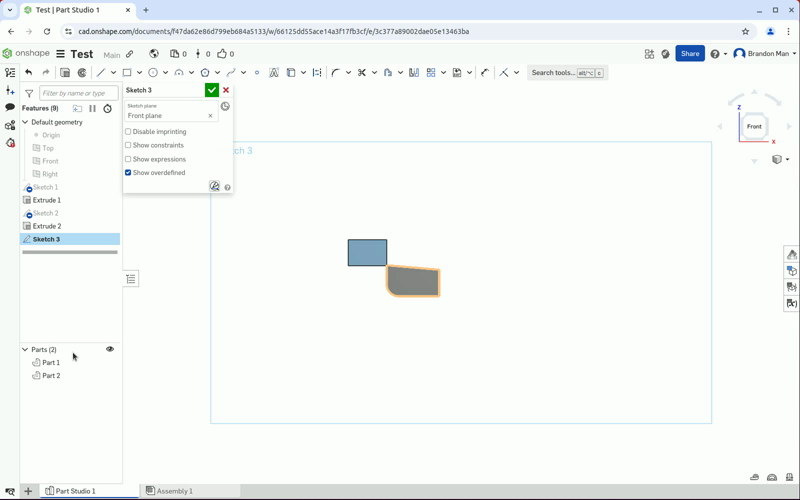
key(y)
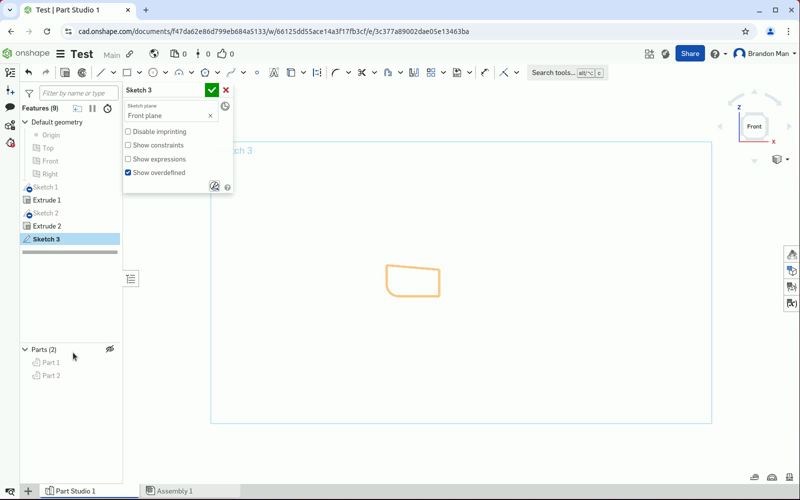
key(l)
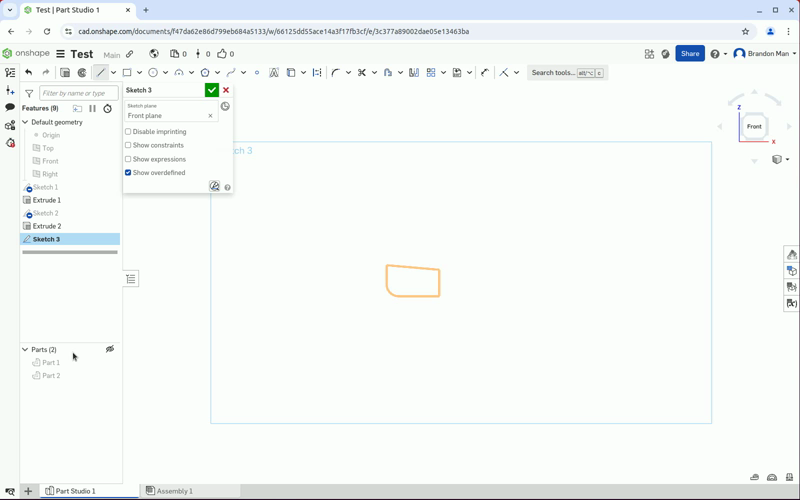
key_down(shift)
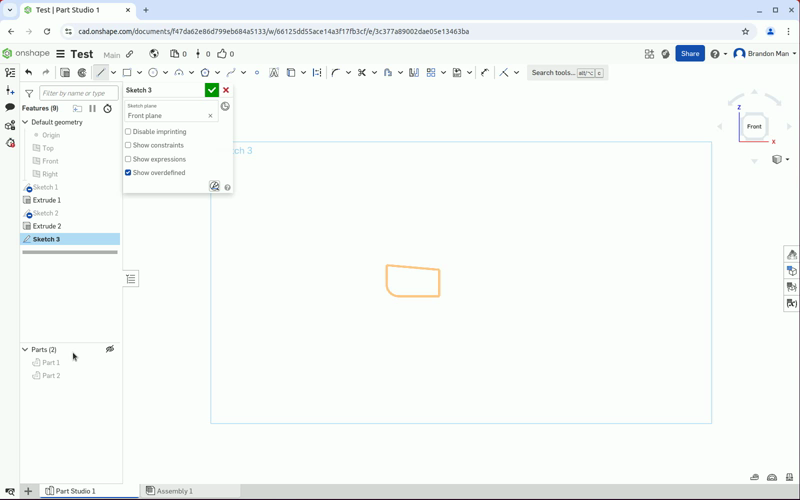
mouse_move(437, 295)
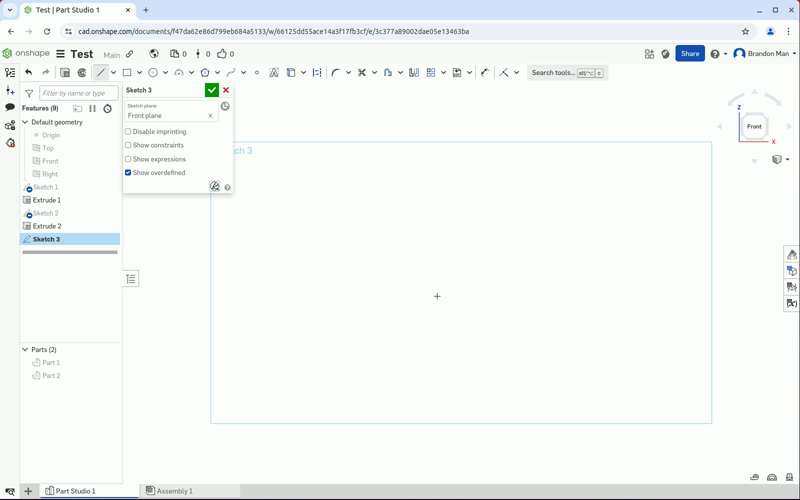
click(437, 295)
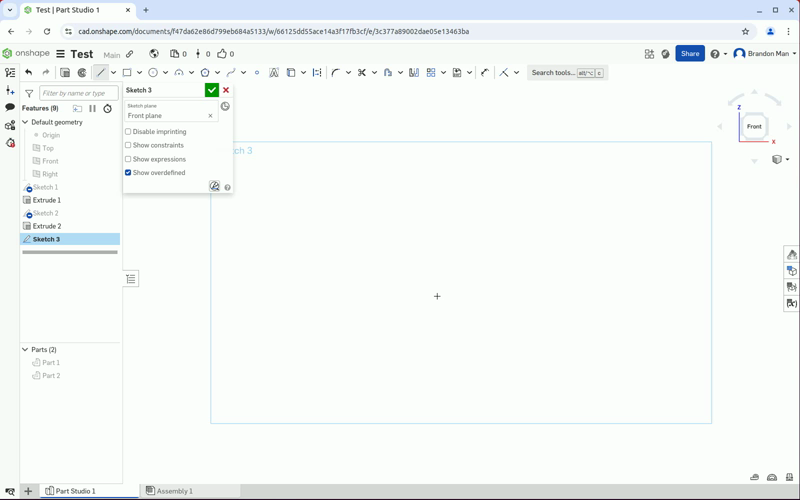
key_up(shift)
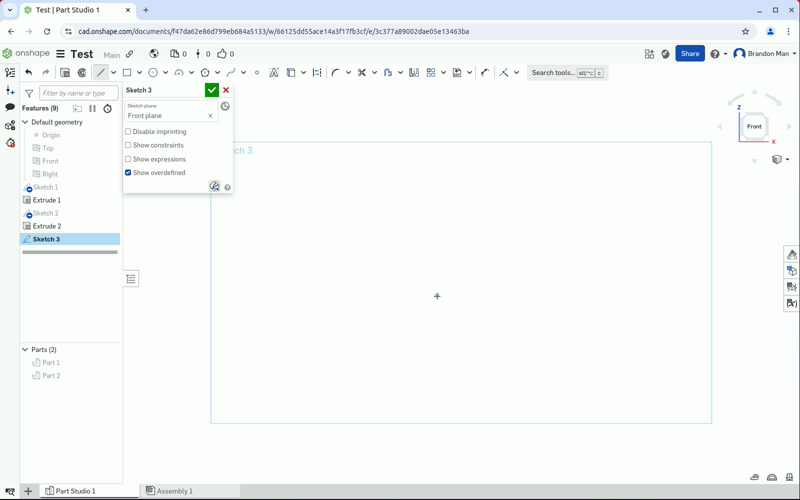
key_down(shift)
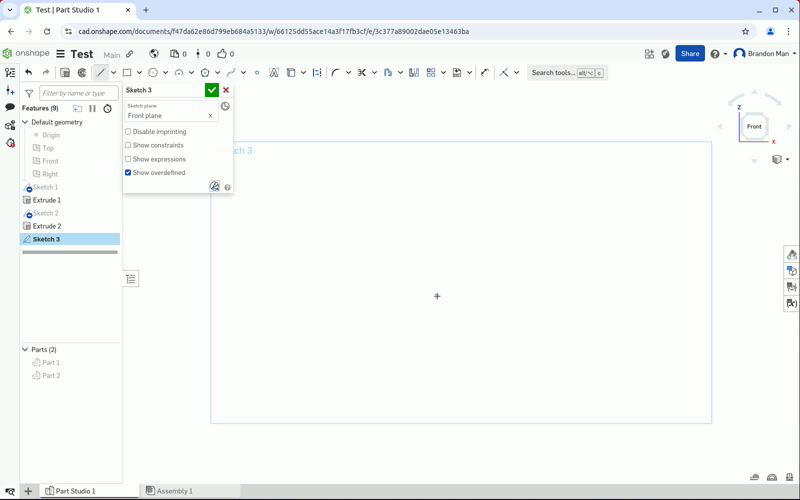
mouse_move(467, 295)
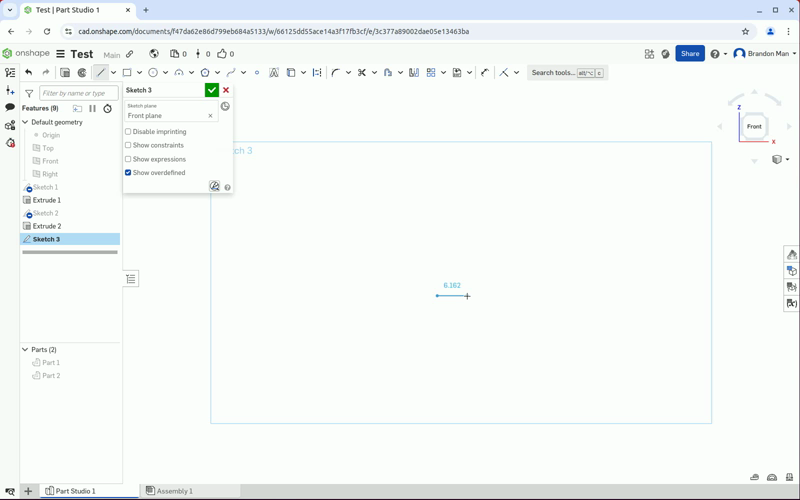
mouse_move(484, 295)
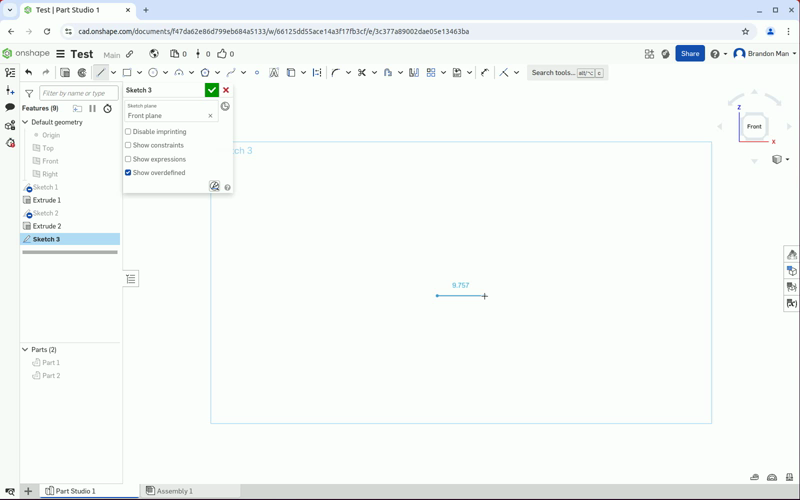
click(484, 295)
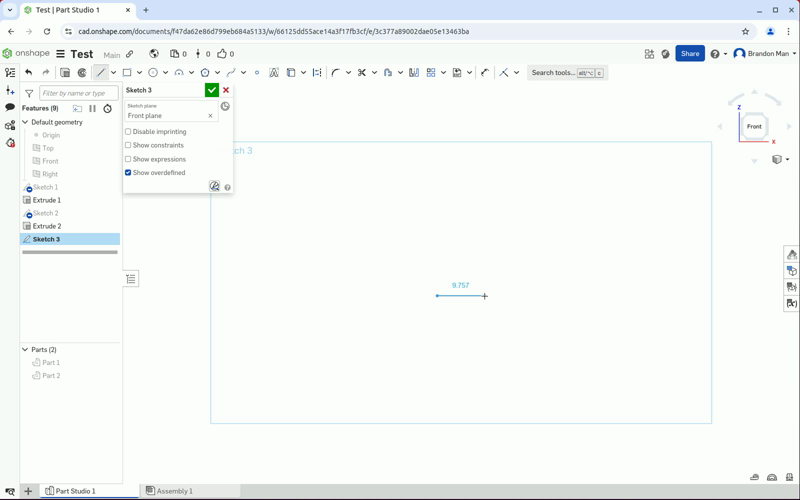
key_up(shift)
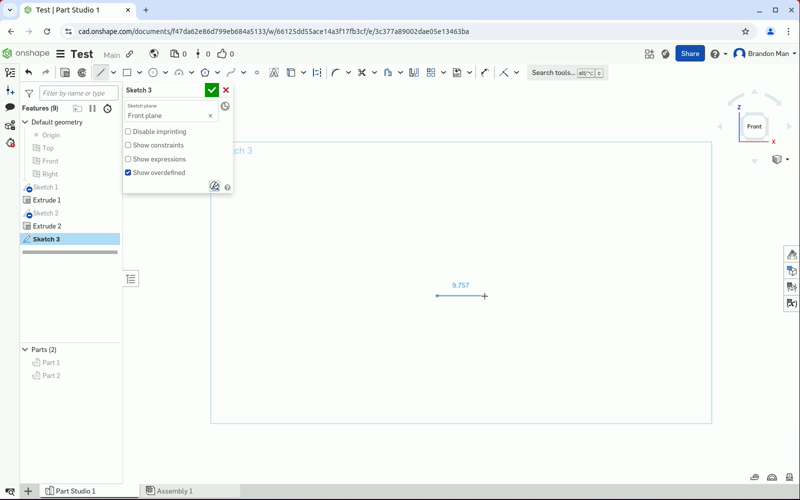
key_down(shift)
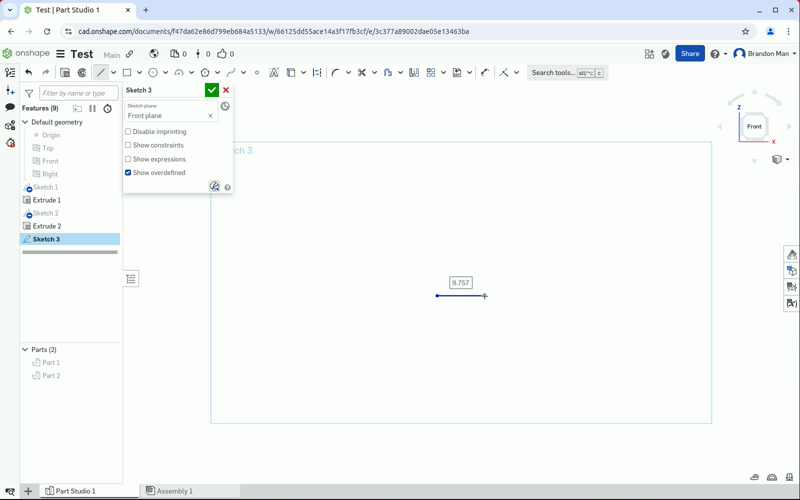
mouse_move(514, 295)
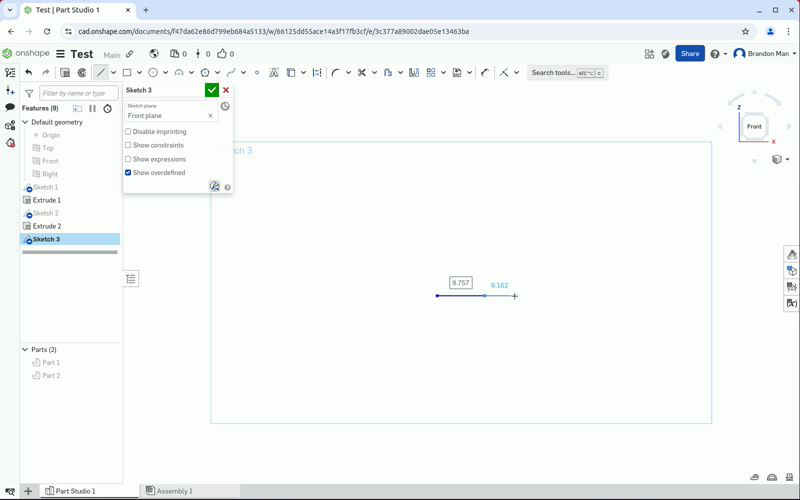
mouse_move(484, 269)
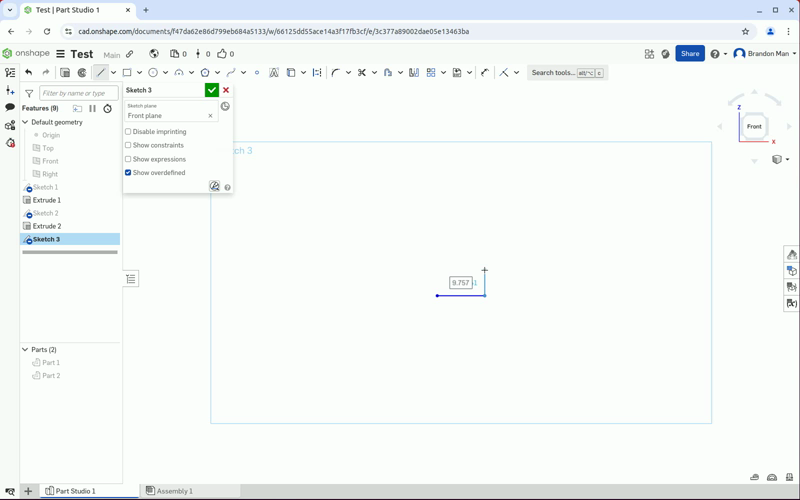
click(484, 269)
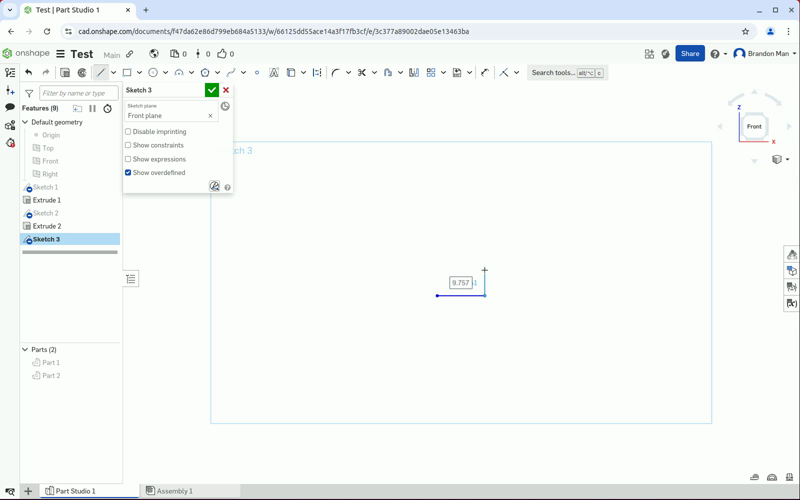
key_up(shift)
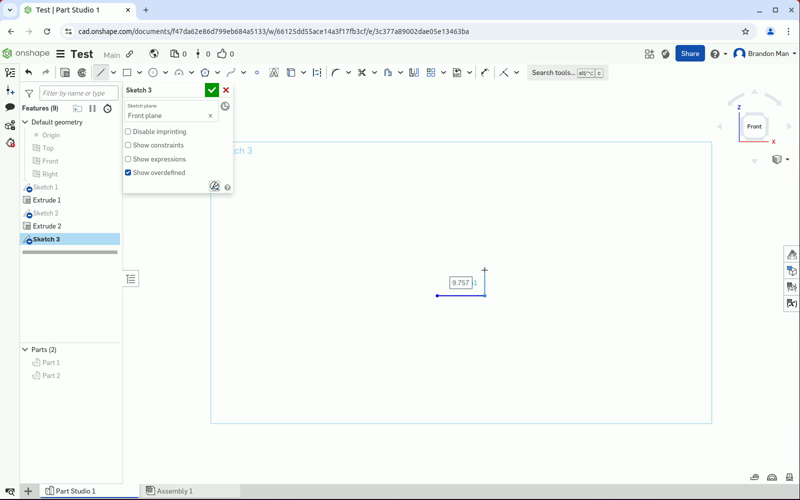
key_down(shift)
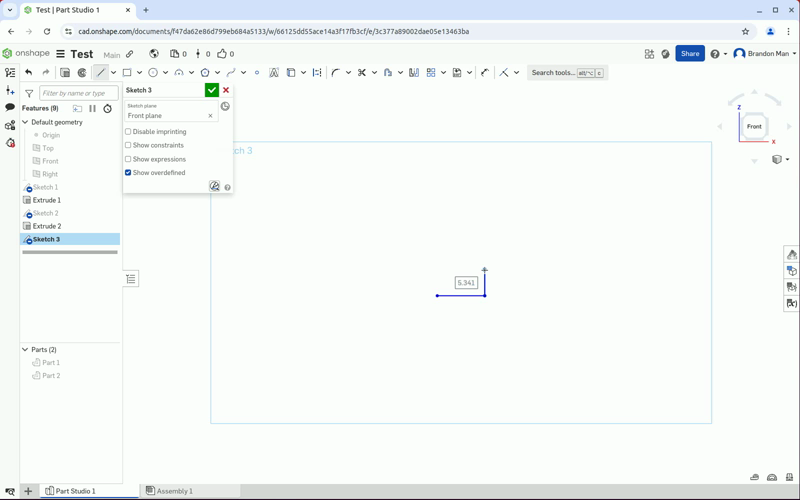
mouse_move(514, 269)
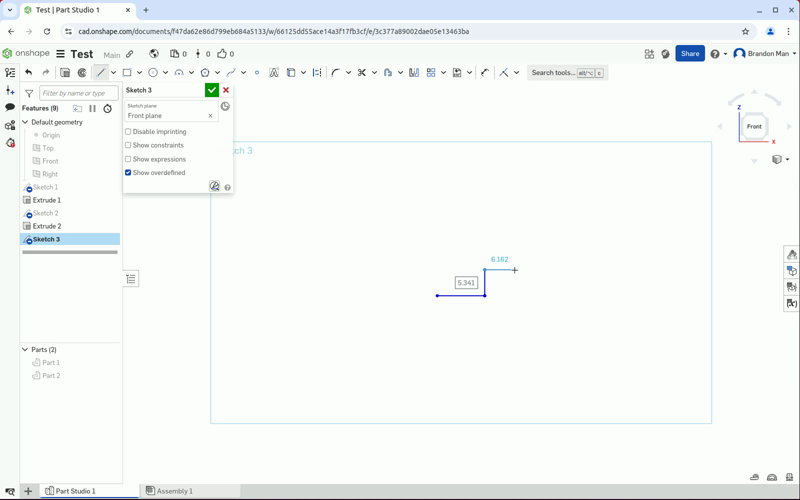
mouse_move(437, 269)
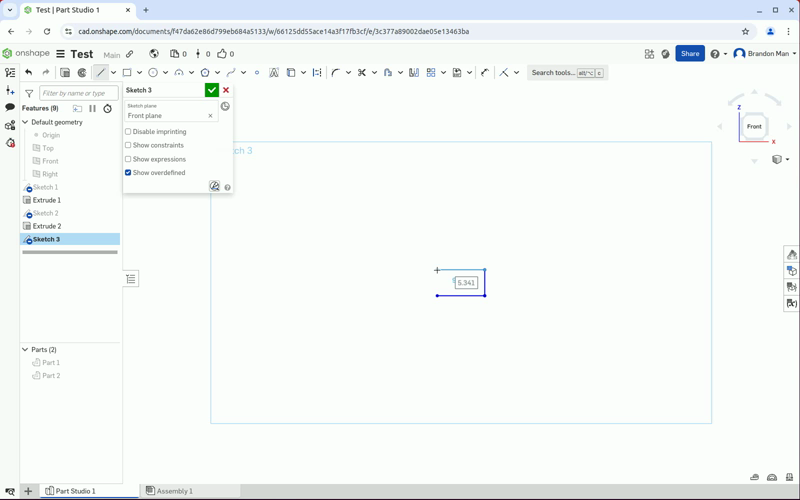
click(437, 269)
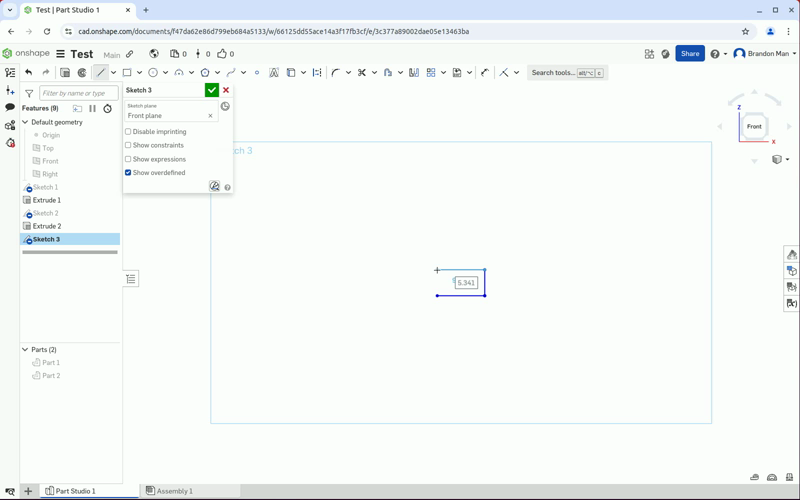
key_up(shift)
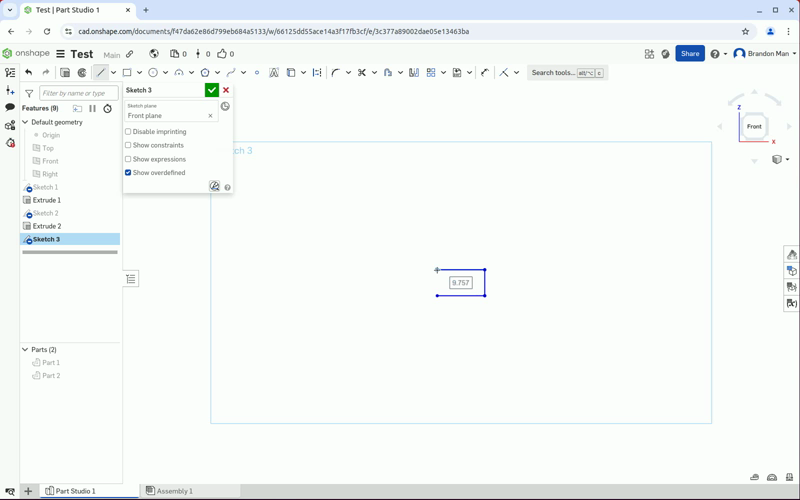
mouse_move(467, 269)
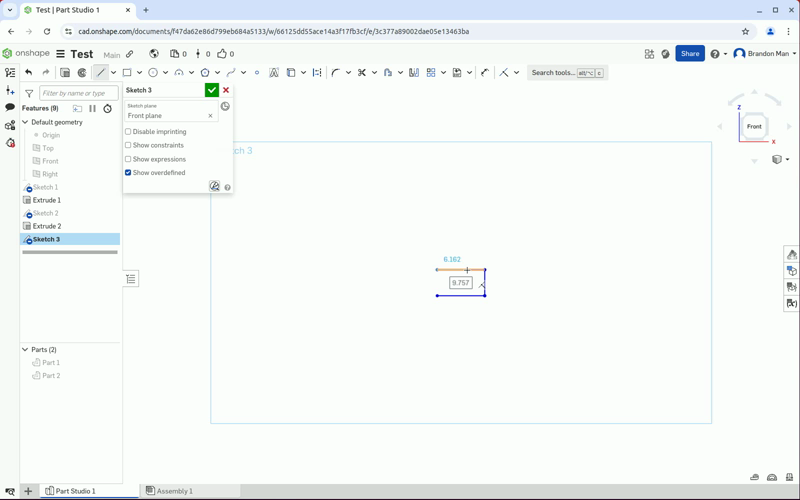
key_down(shift)
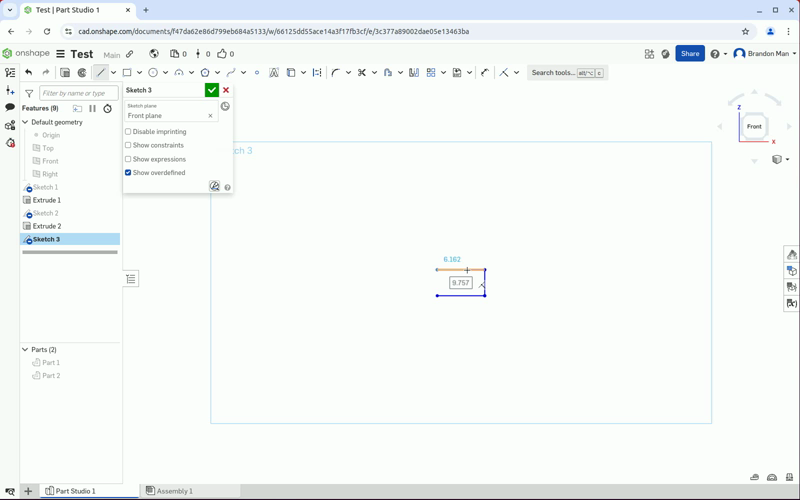
mouse_move(437, 295)
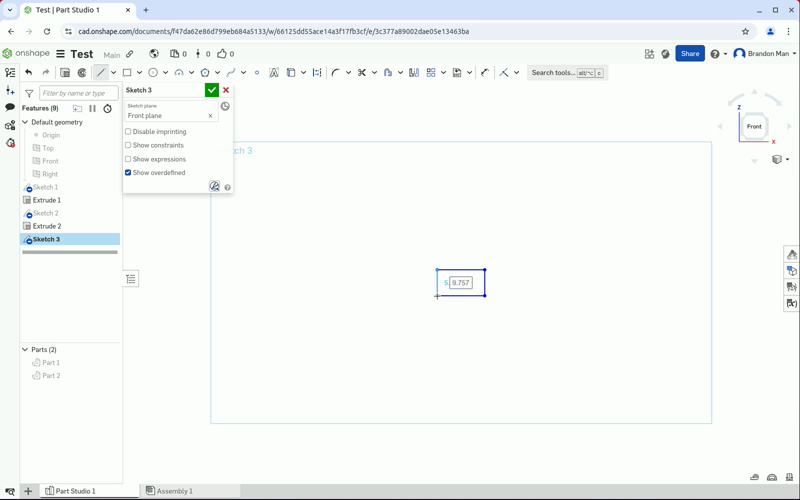
key_up(shift)
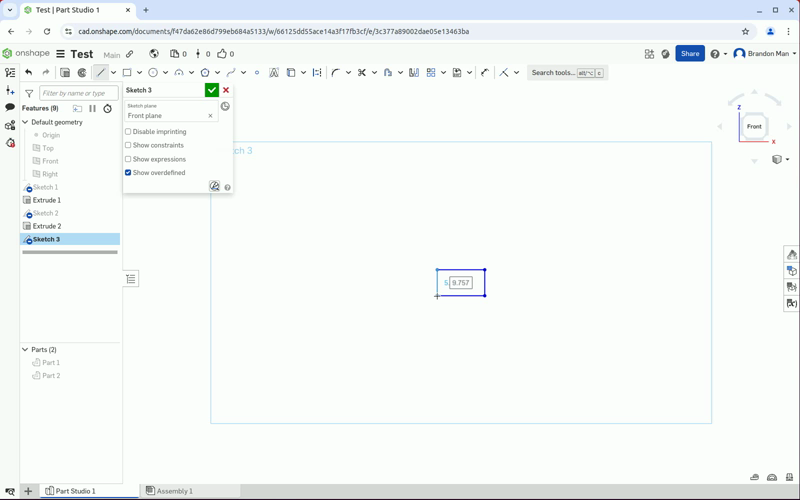
click(437, 295)
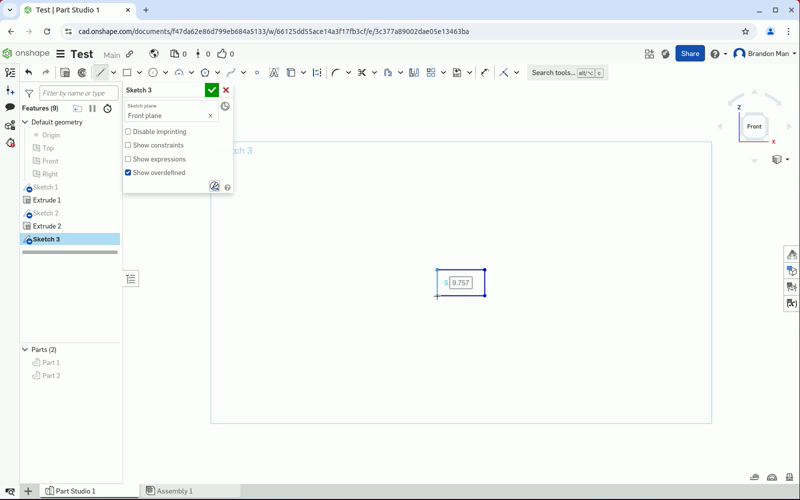
key(esc)
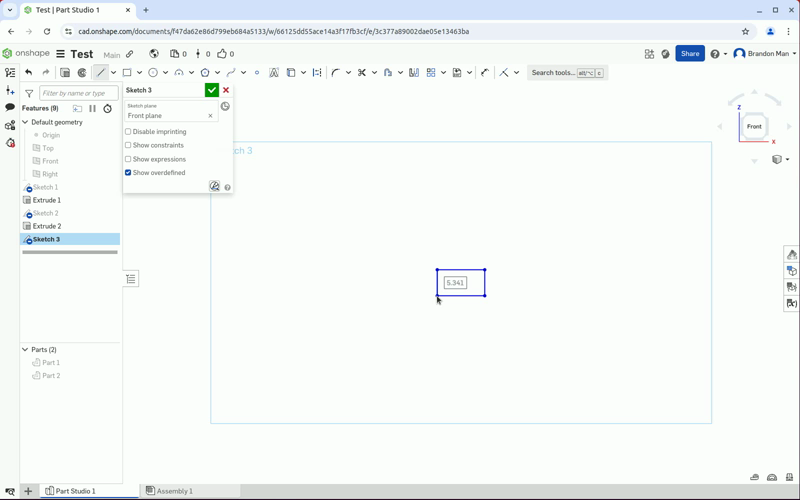
mouse_move(454, 271)
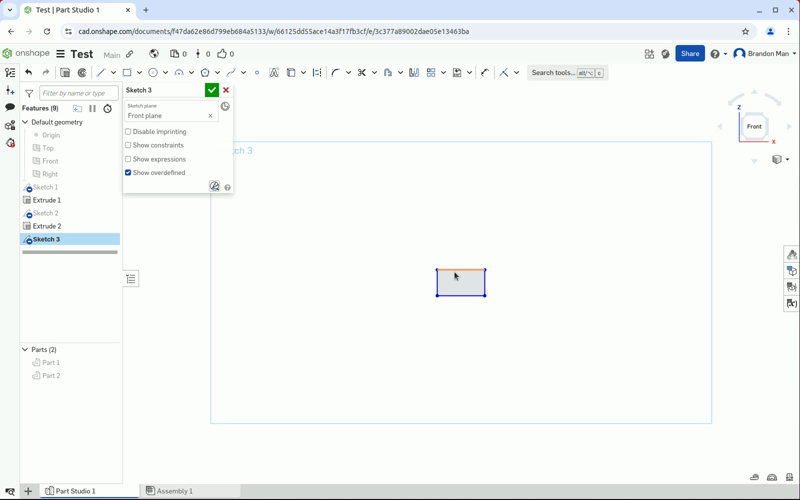
scroll(6)
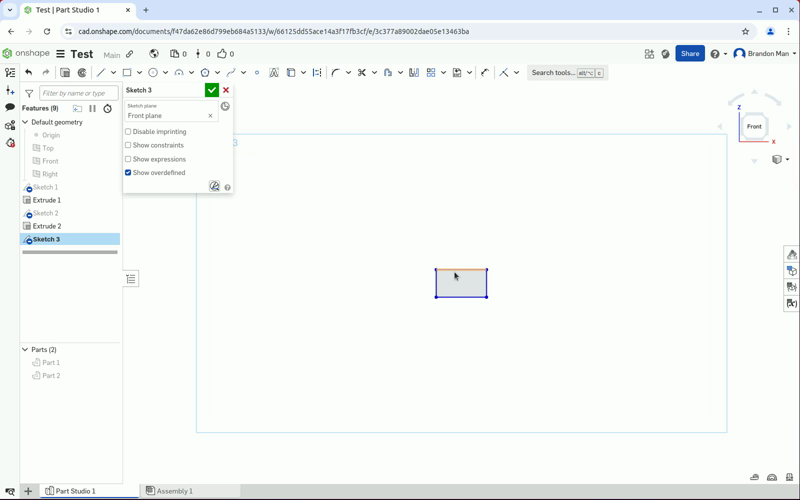
scroll(6)
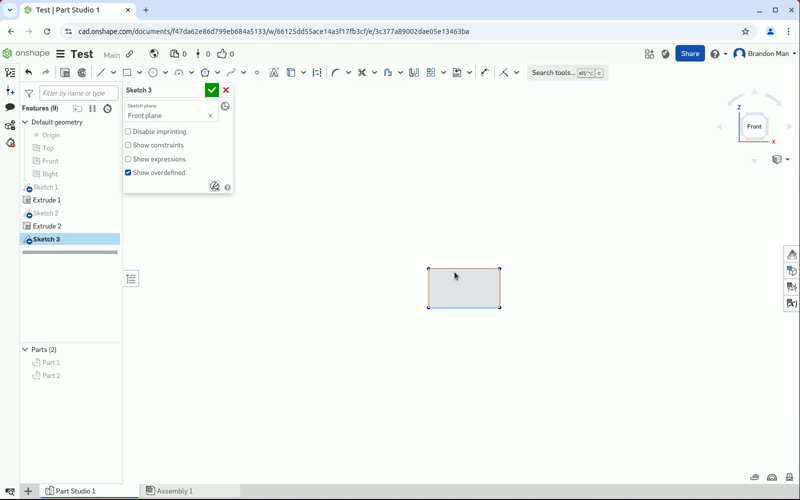
scroll(6)
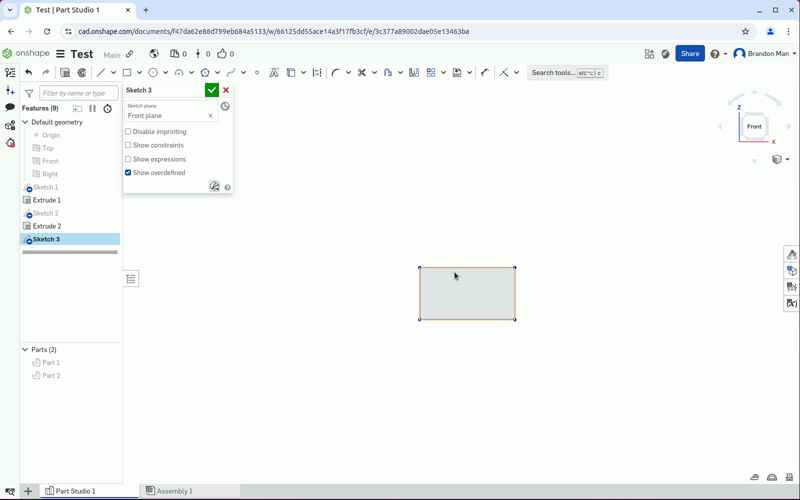
scroll(6)
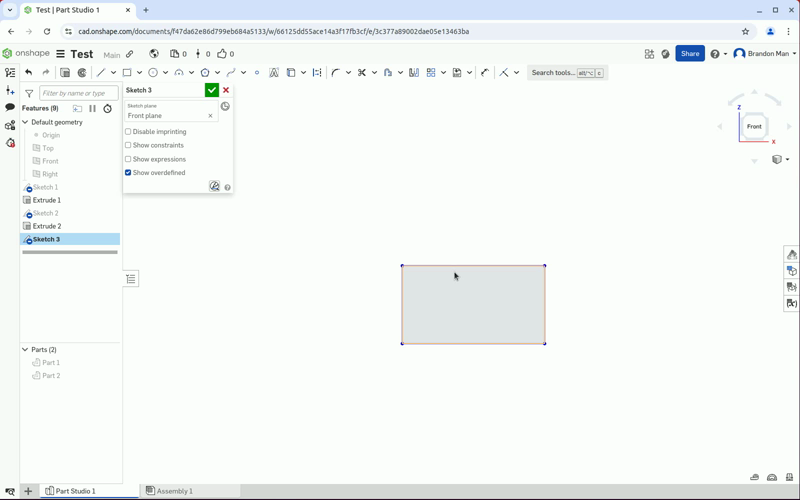
scroll(6)
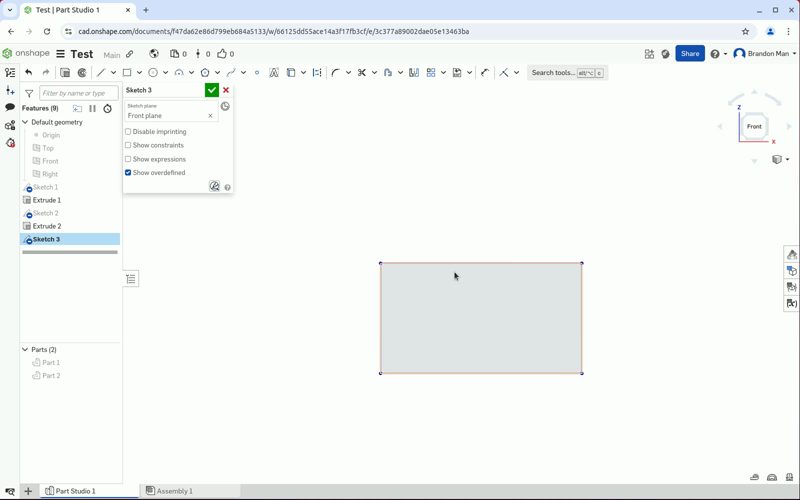
scroll(6)
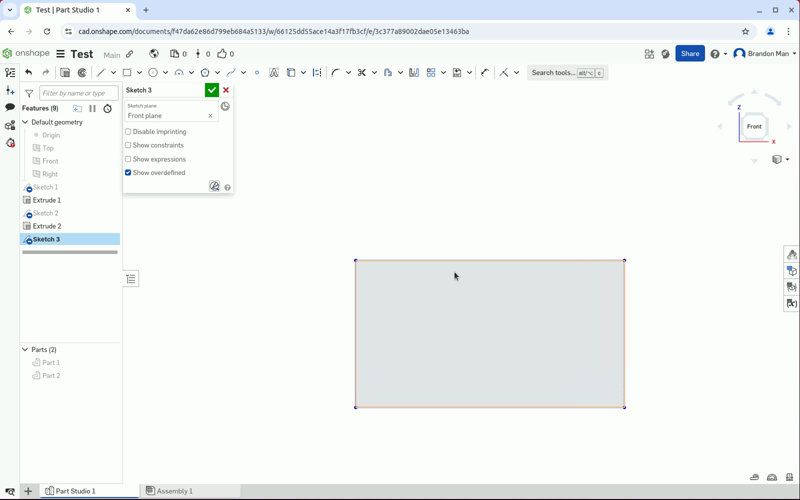
scroll(6)
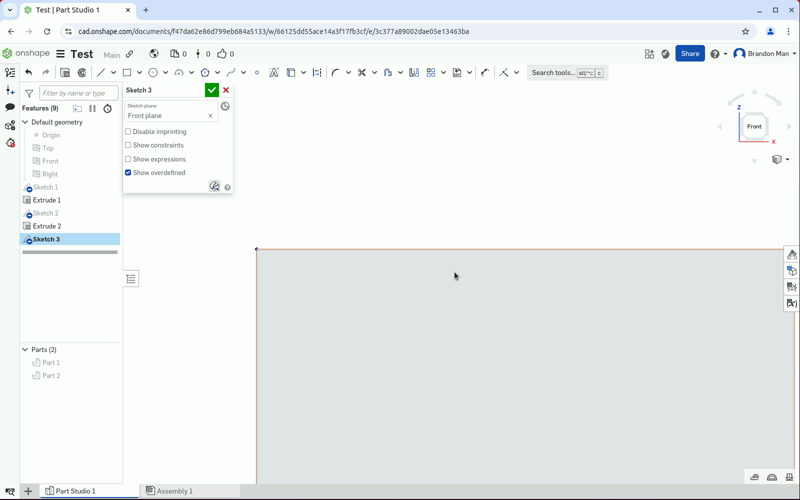
click(454, 271)
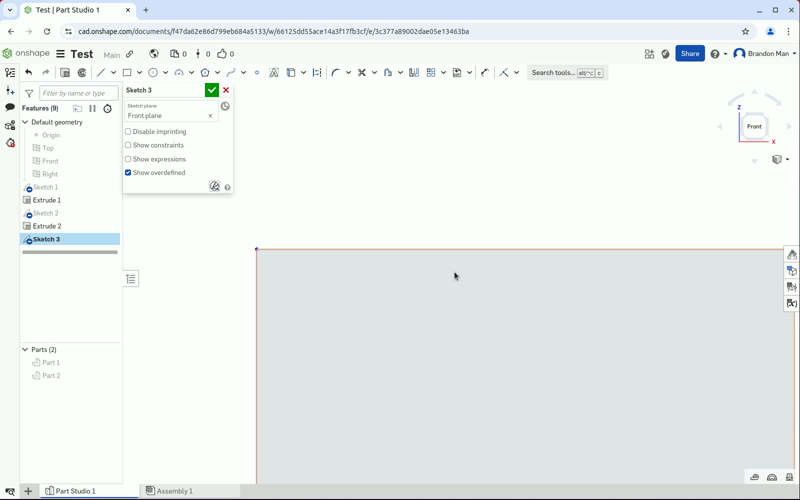
scroll(-6)
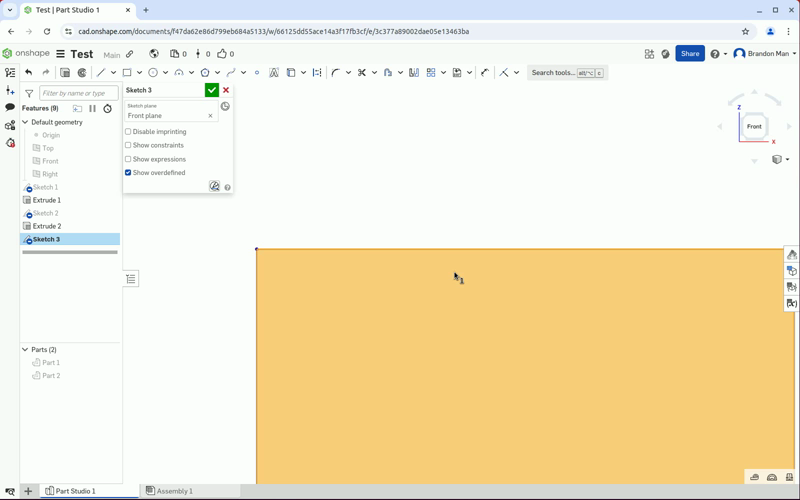
scroll(-6)
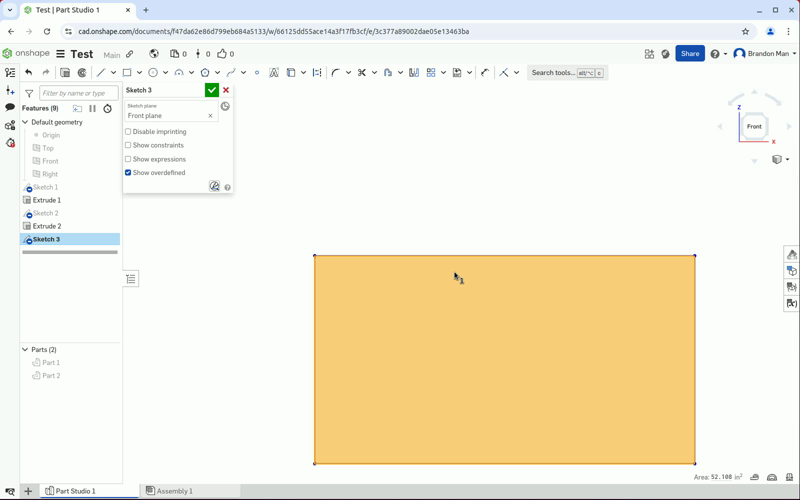
scroll(-6)
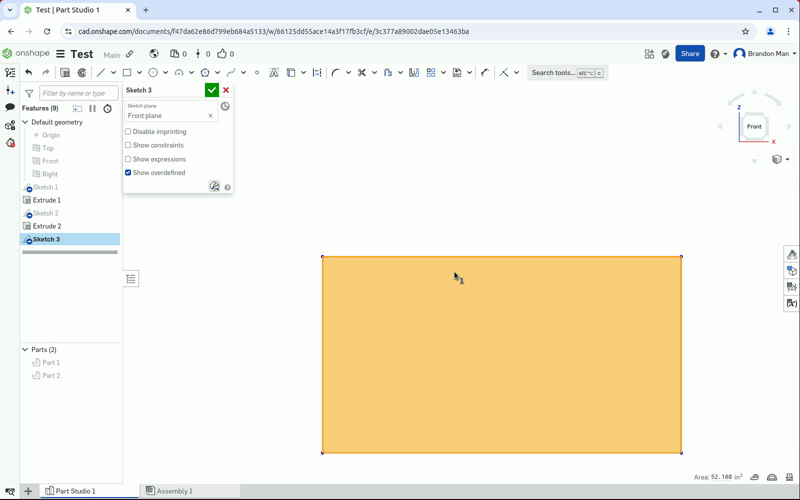
scroll(-6)
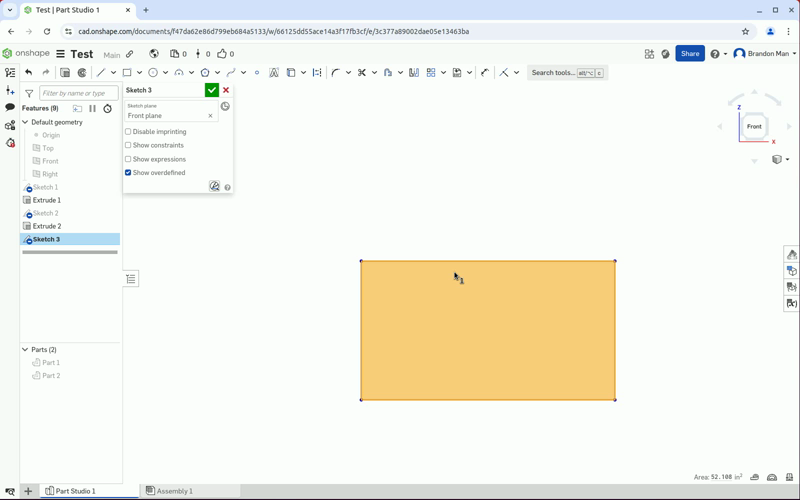
scroll(-6)
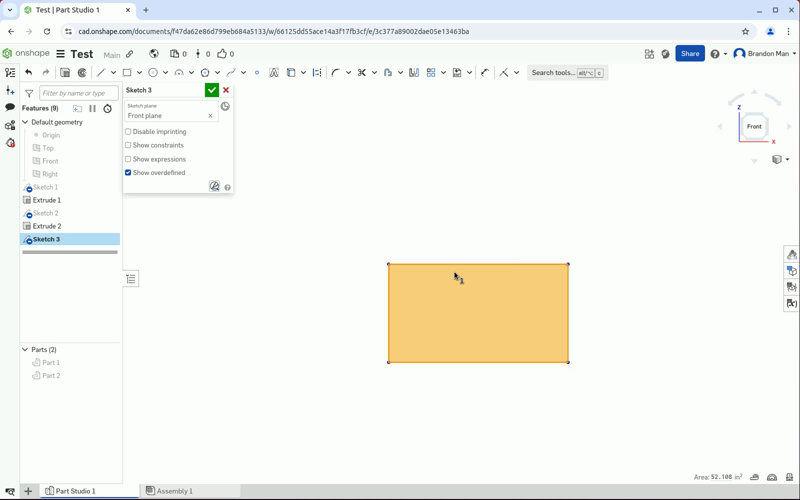
scroll(-6)
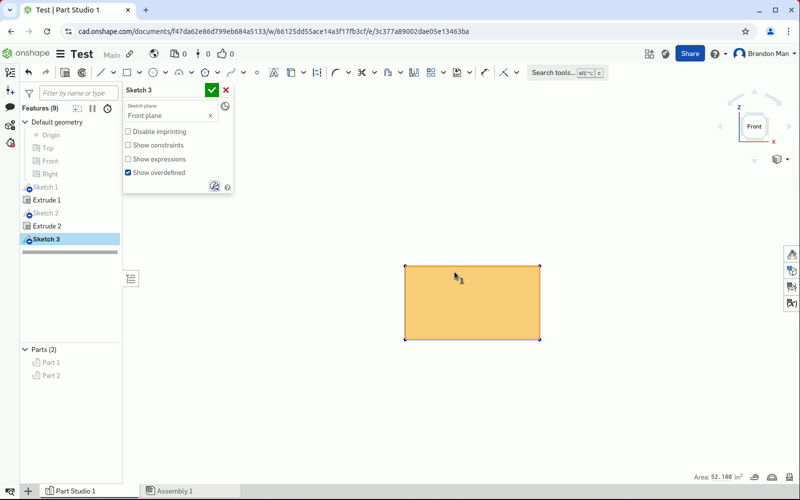
scroll(-6)
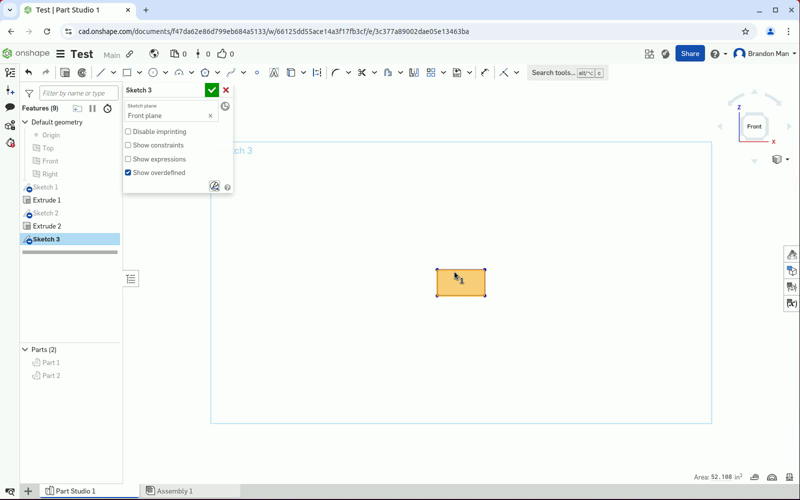
mouse_move(73, 352)
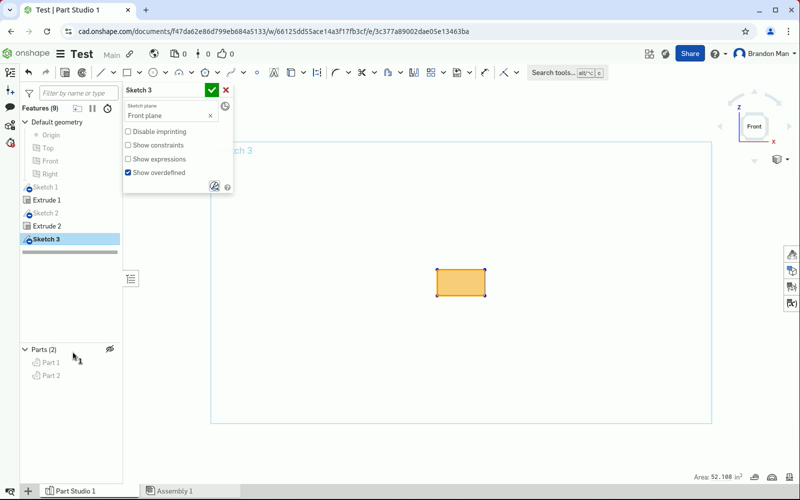
key(shift+y)
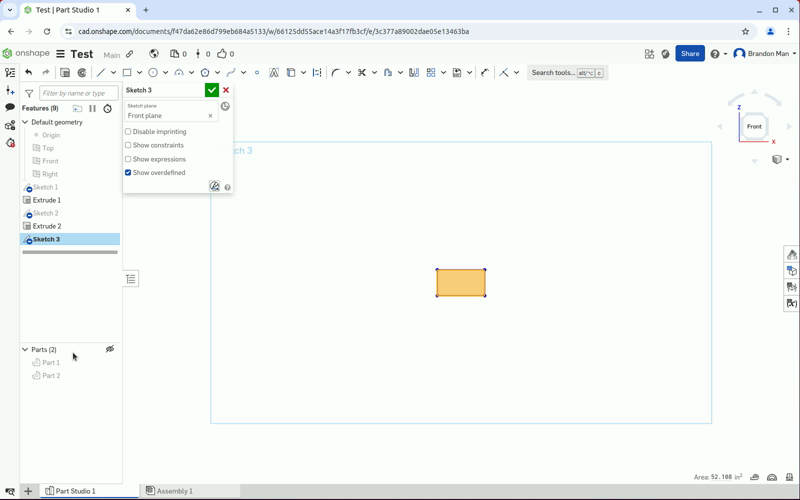
key(shift+e)
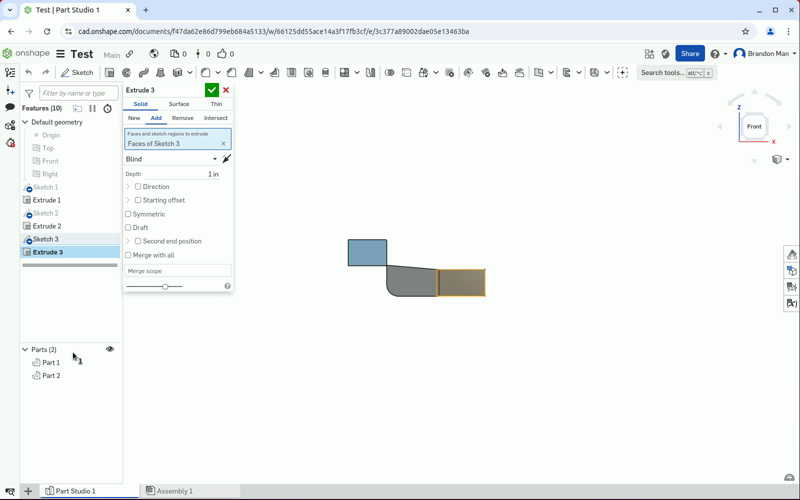
mouse_move(143, 106)
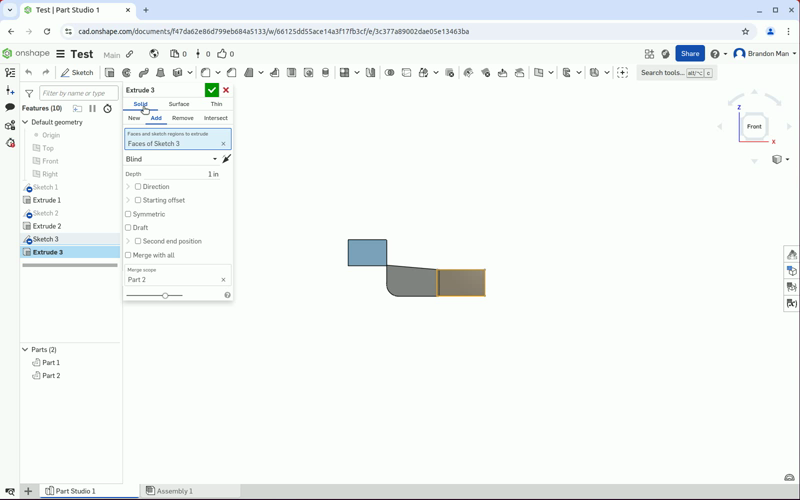
click(143, 106)
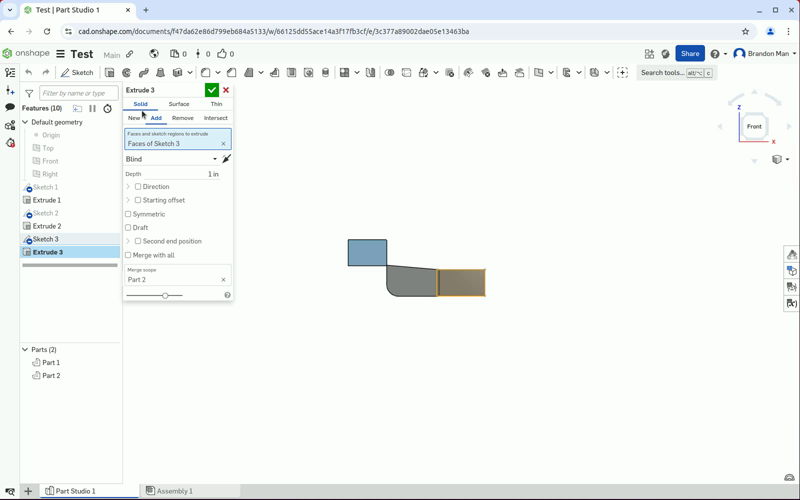
mouse_move(137, 120)
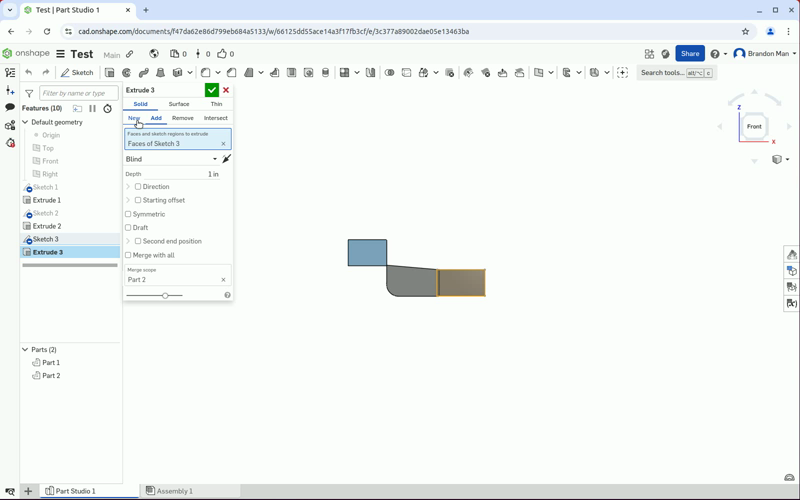
click(137, 120)
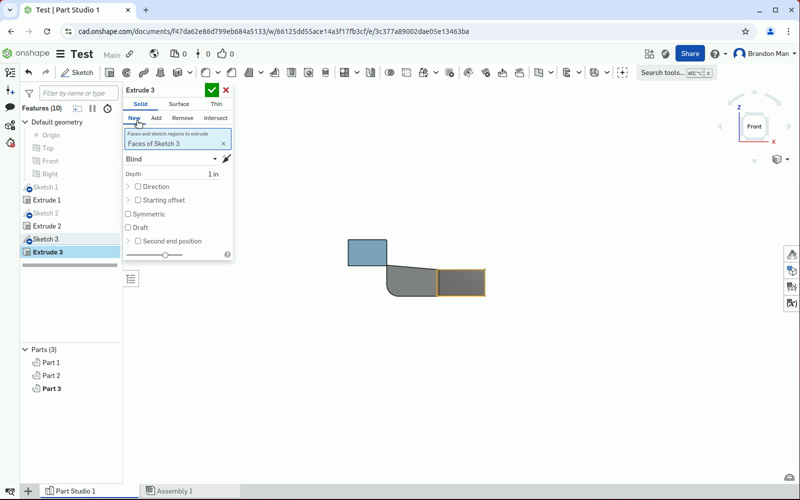
key(tab, 4)
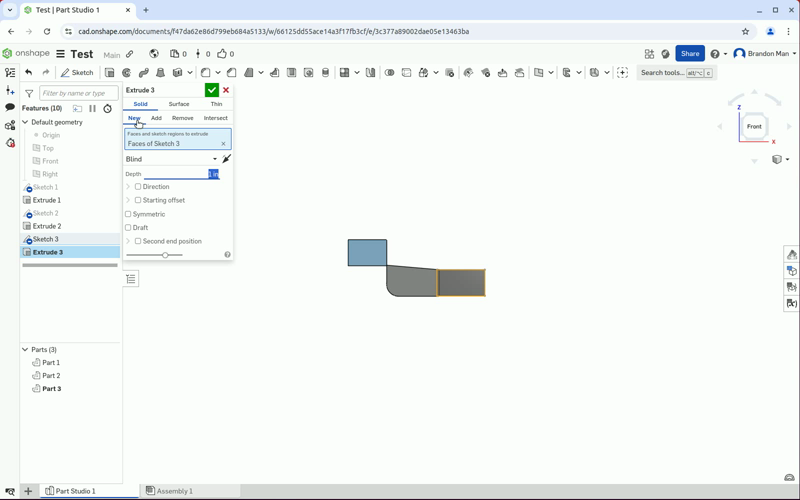
text(3.611)
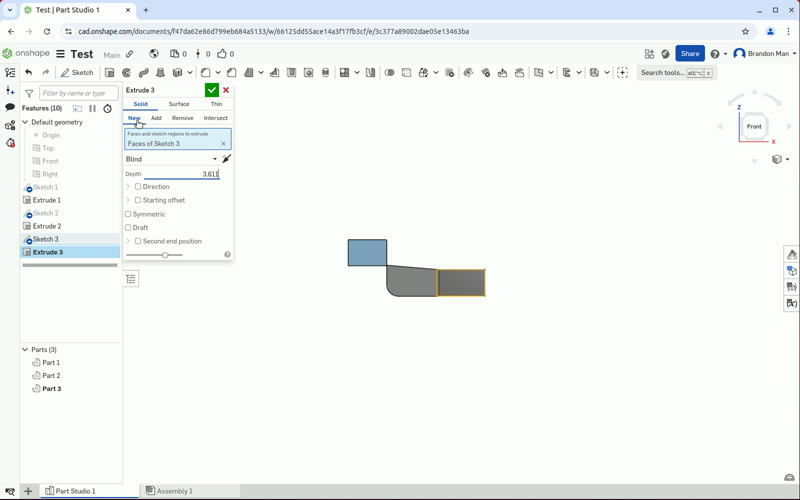
key(enter)
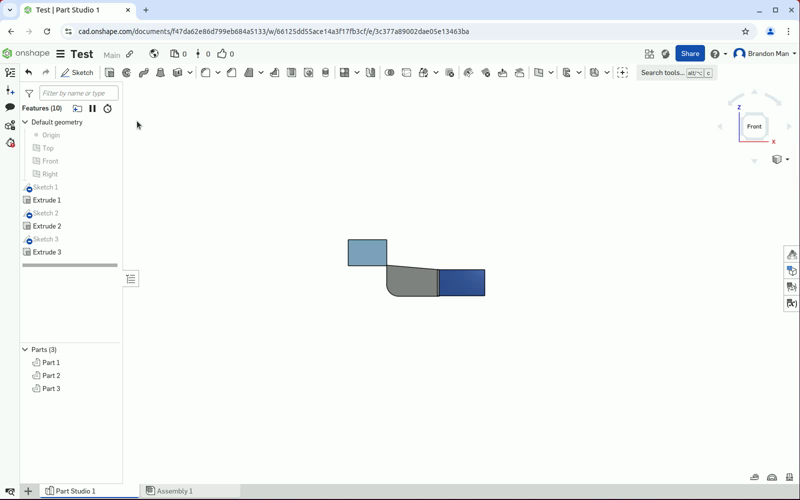
key(shift+h)
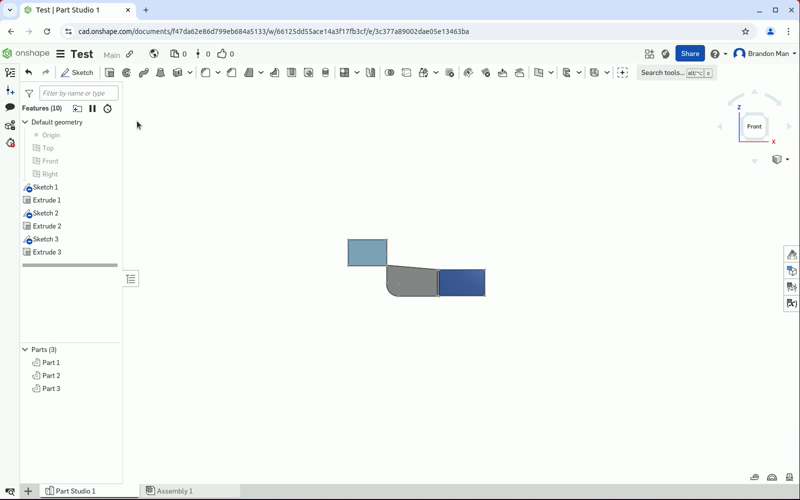
key(shift+h)
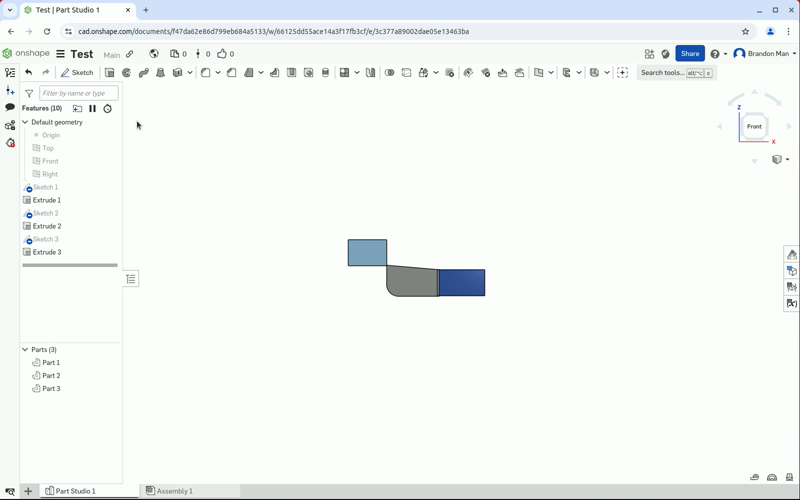
mouse_move(73, 189)
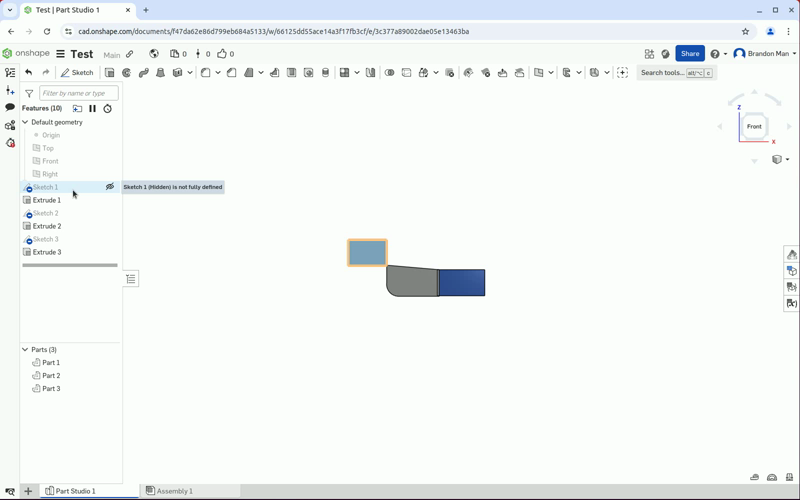
click(73, 189)
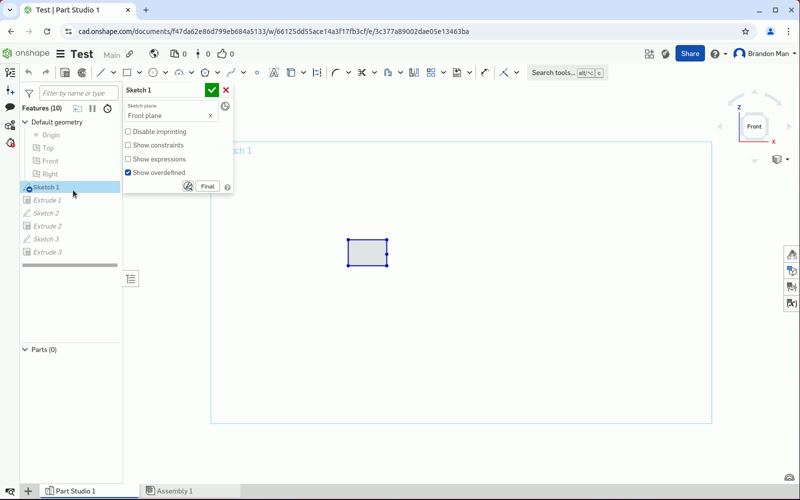
mouse_move(229, 92)
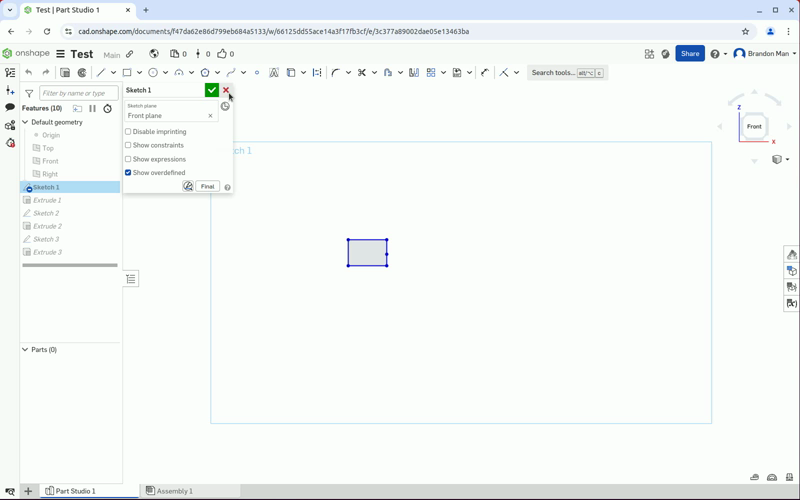
click(229, 92)
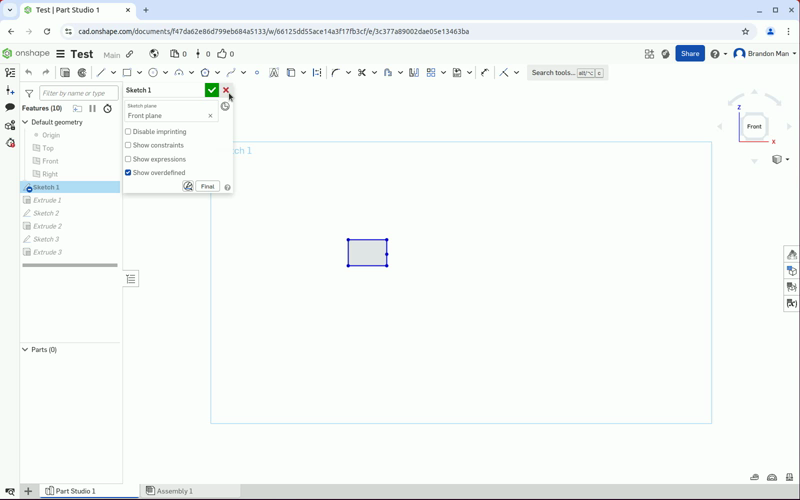
key(shift+s)
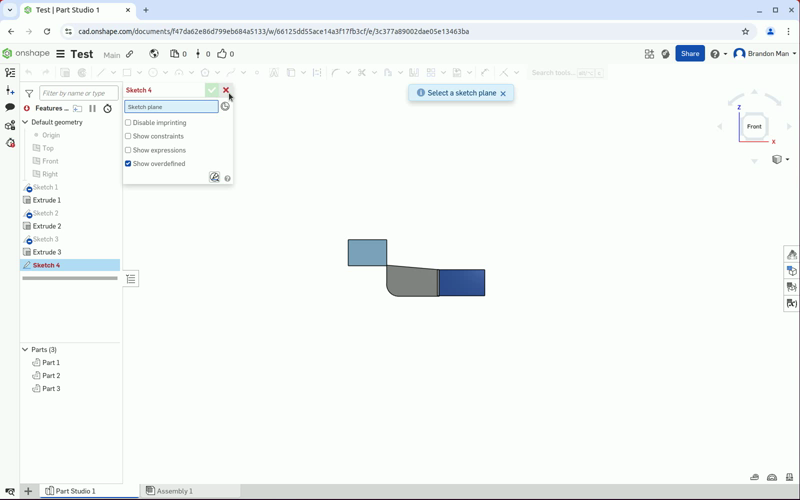
mouse_move(73, 163)
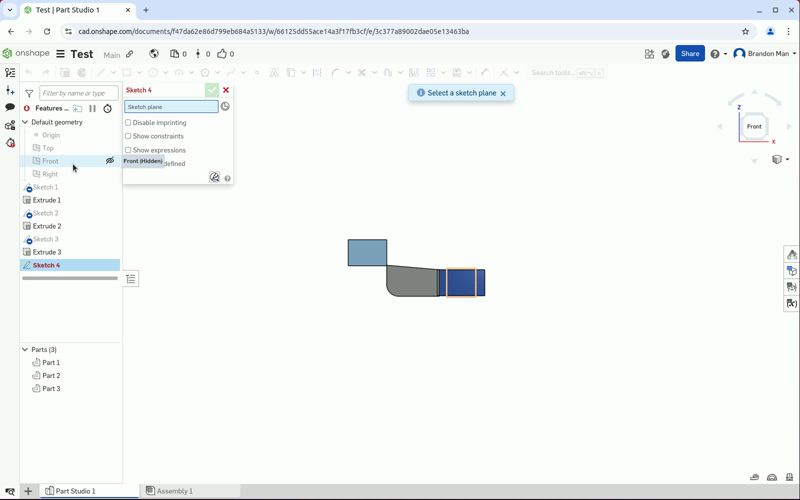
click(73, 163)
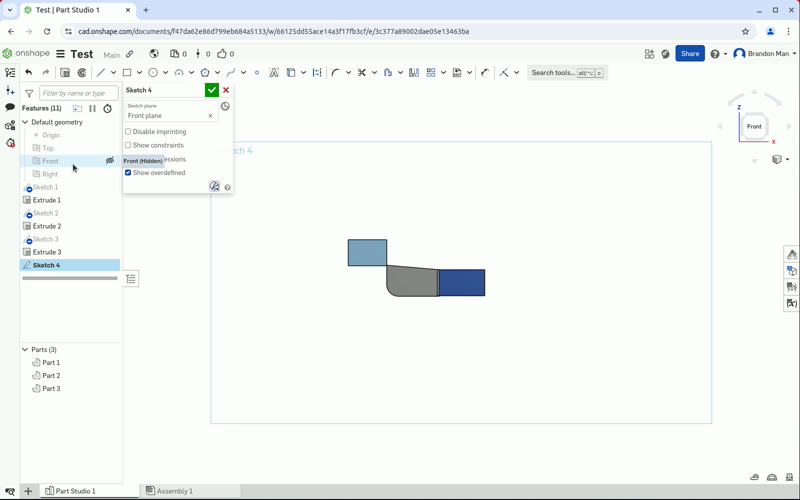
mouse_move(73, 352)
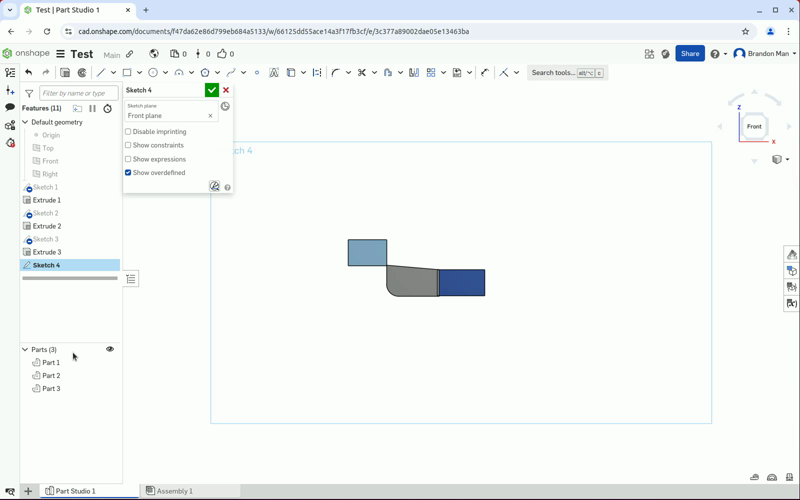
key(y)
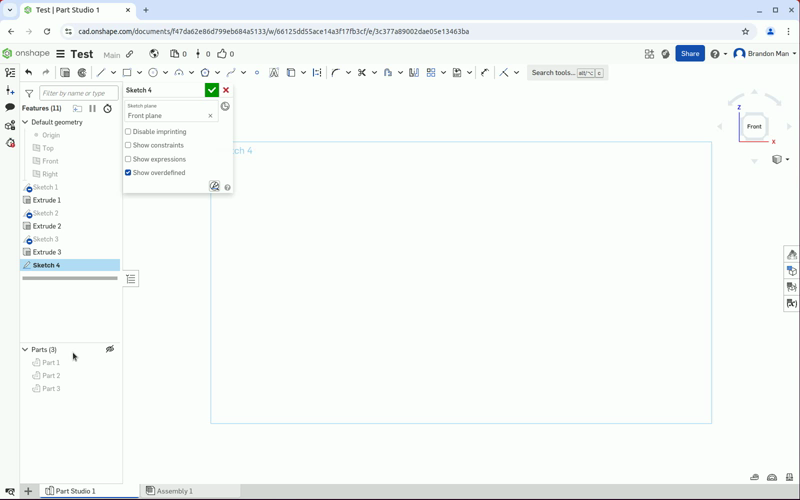
key(l)
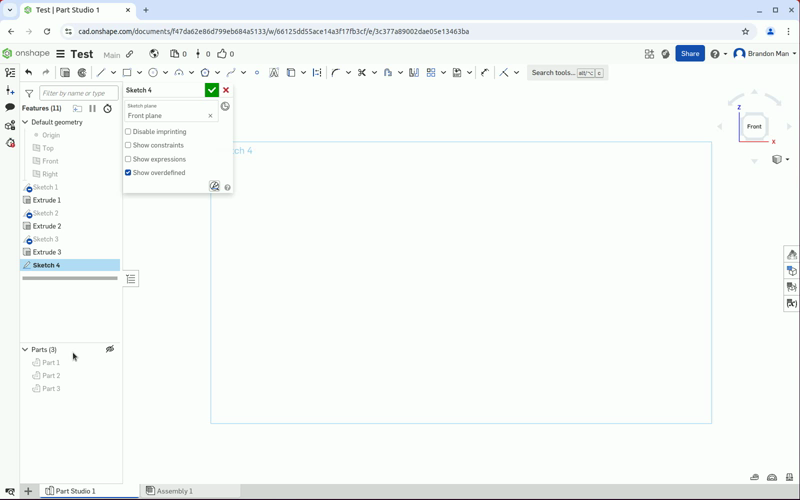
key_down(shift)
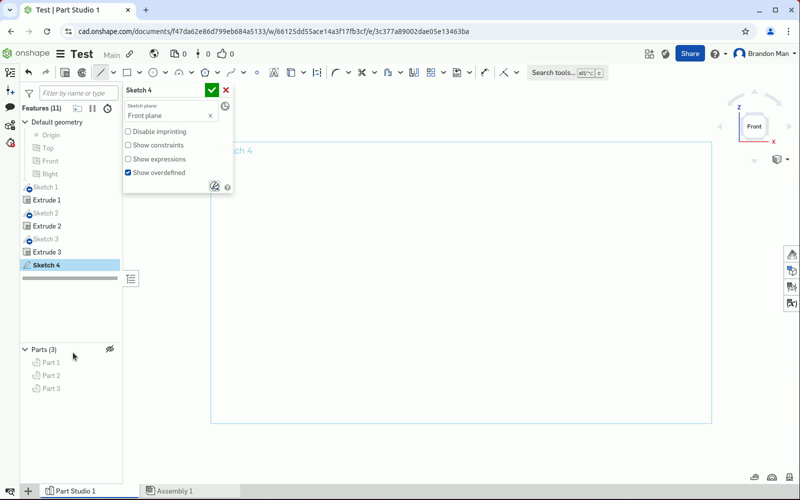
mouse_move(460, 247)
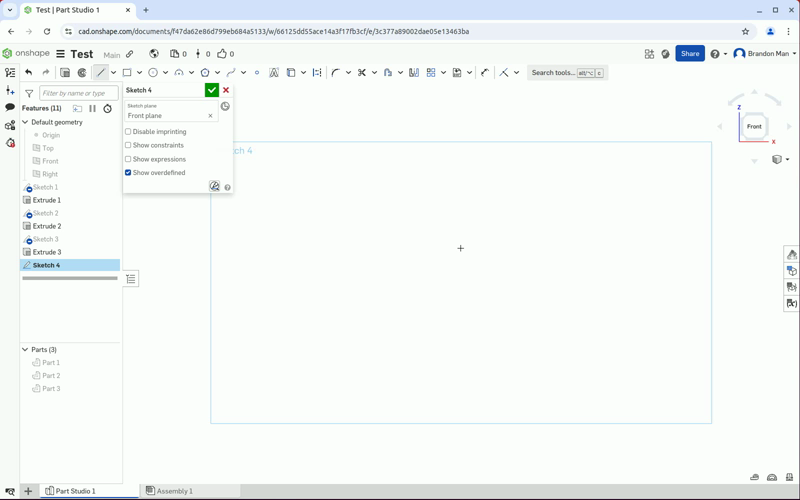
click(460, 247)
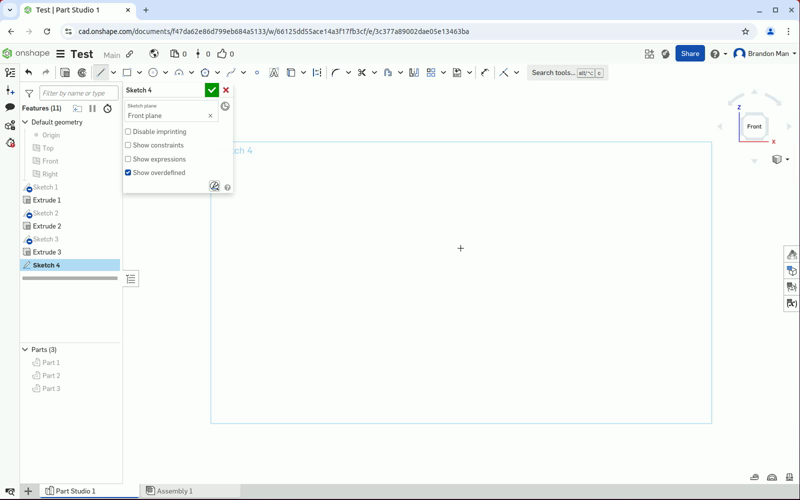
key_up(shift)
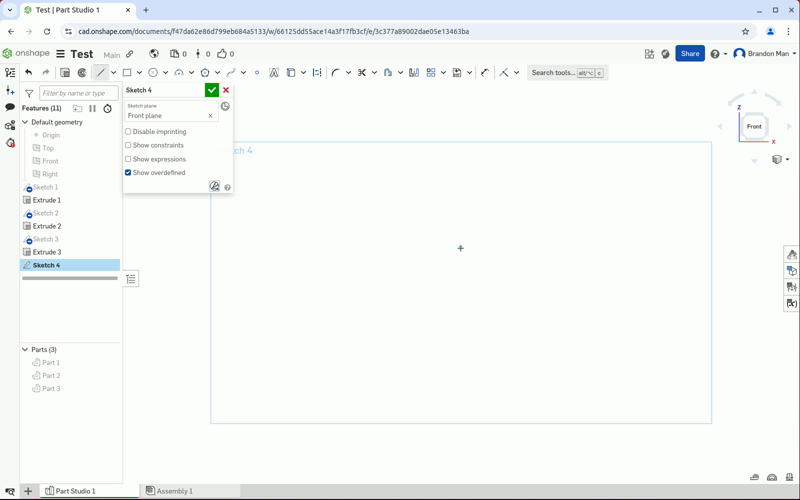
key_down(shift)
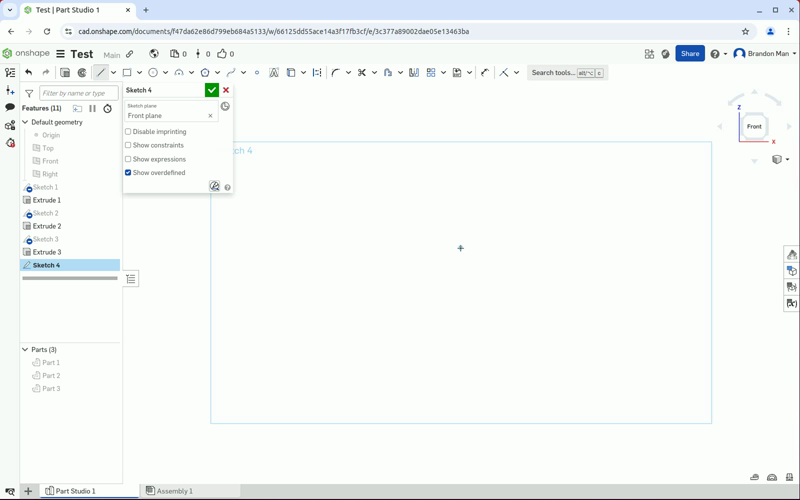
mouse_move(490, 247)
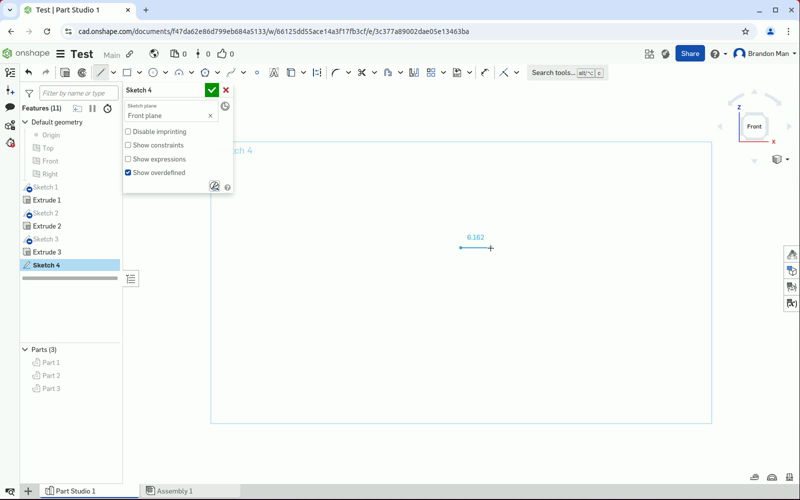
mouse_move(498, 247)
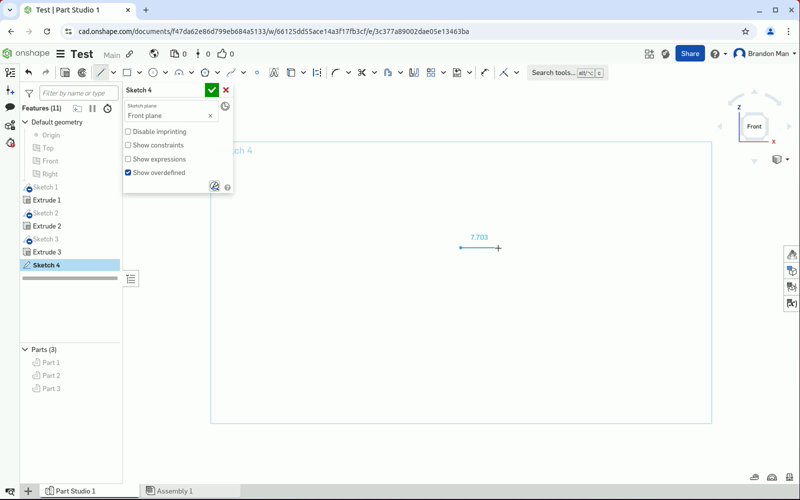
click(498, 247)
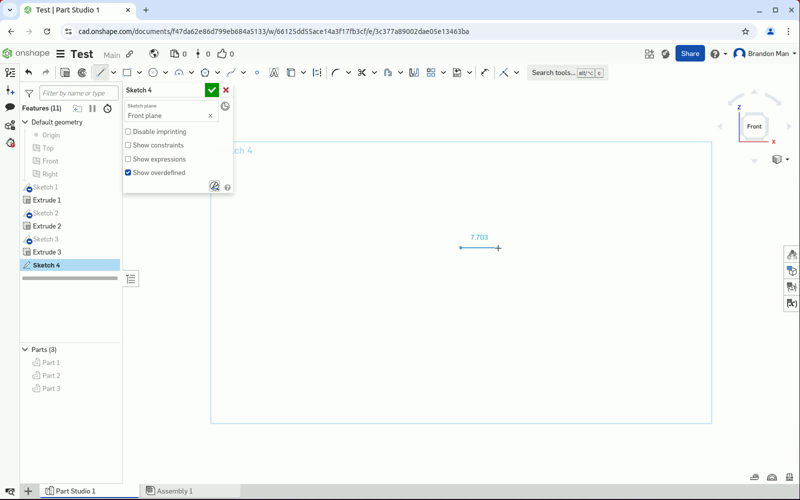
key_up(shift)
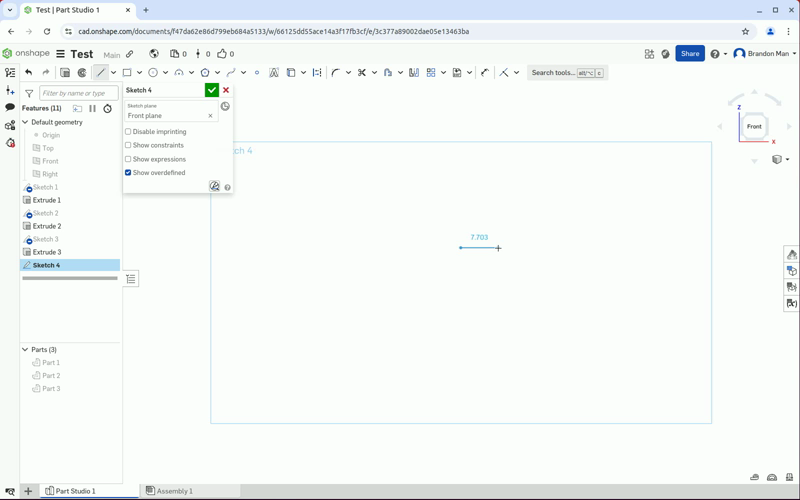
key_down(shift)
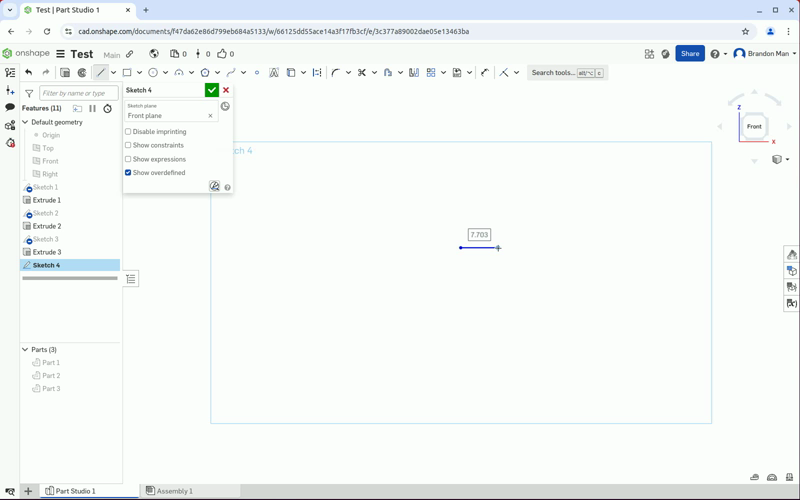
mouse_move(528, 247)
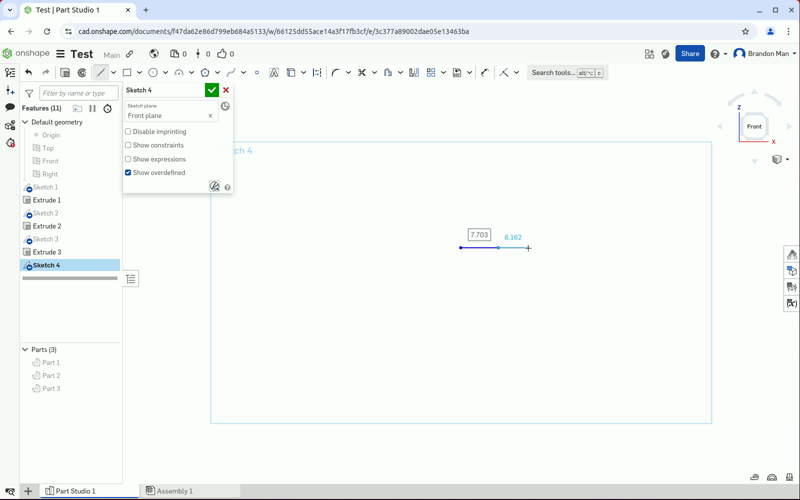
mouse_move(498, 221)
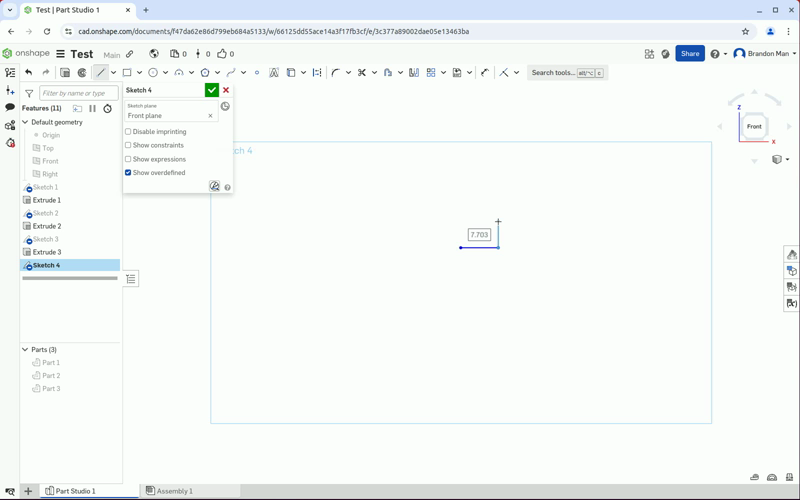
click(498, 221)
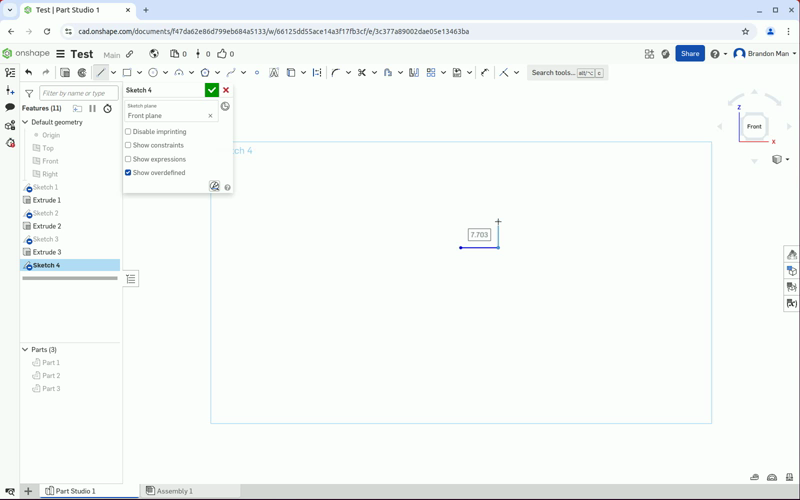
key_up(shift)
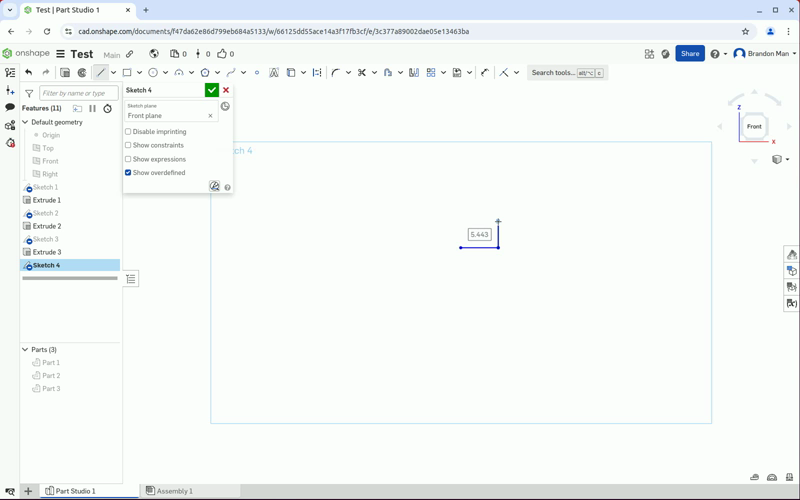
key_down(shift)
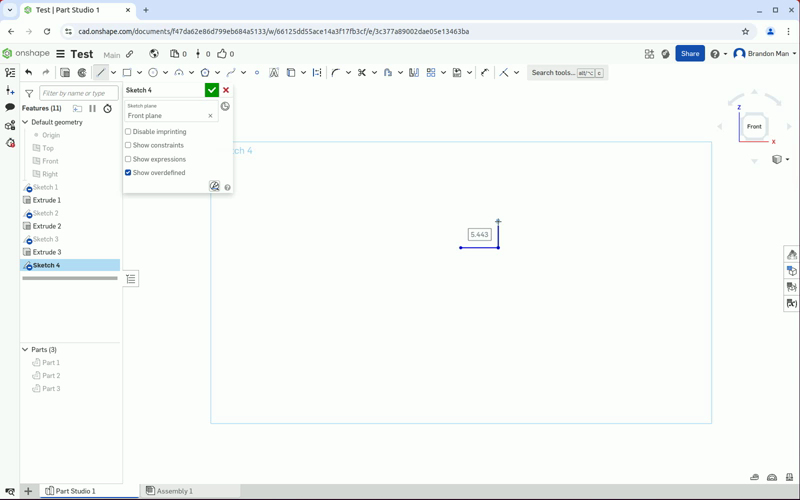
mouse_move(528, 221)
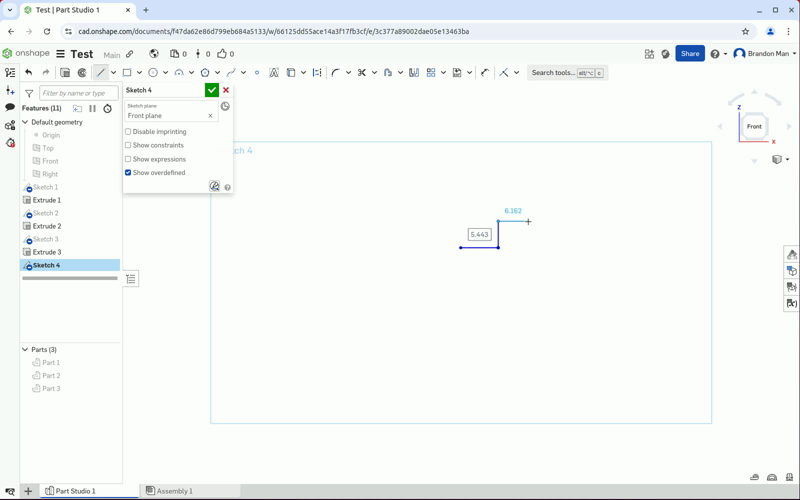
mouse_move(460, 221)
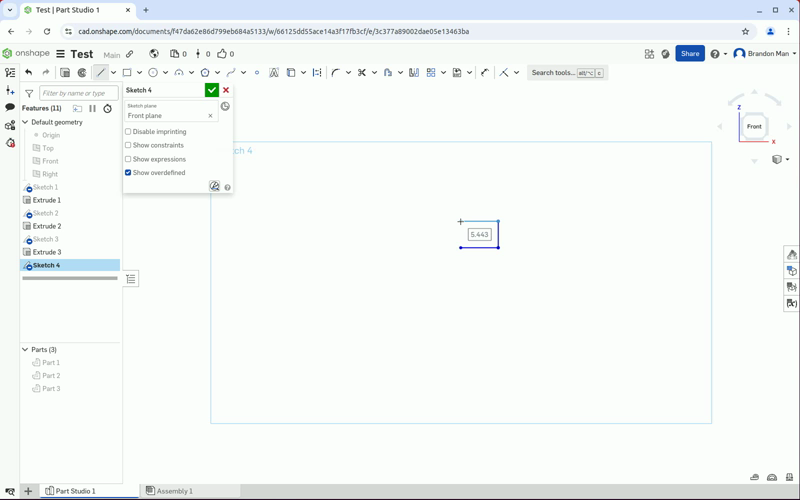
click(460, 221)
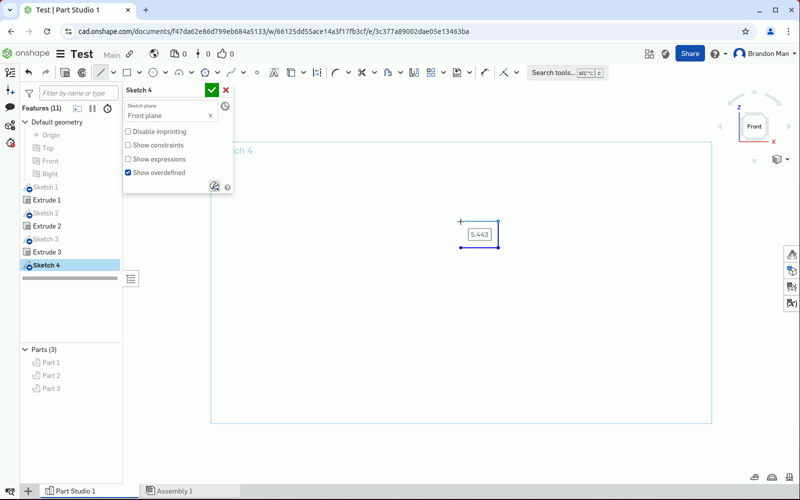
key_up(shift)
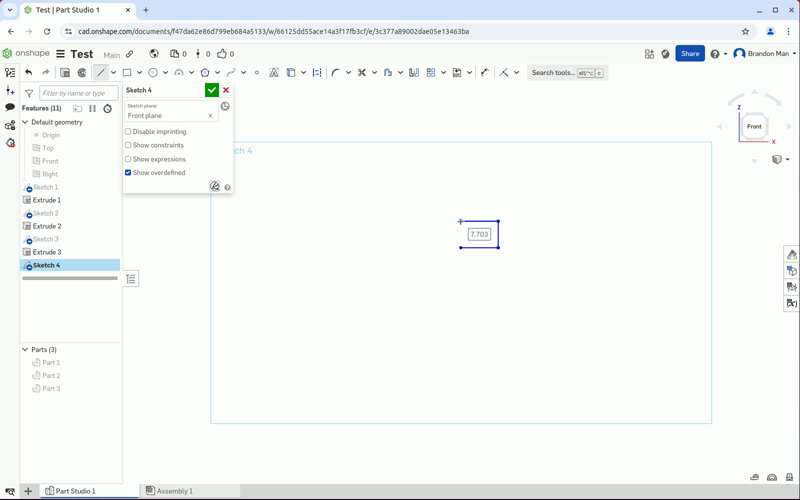
mouse_move(490, 221)
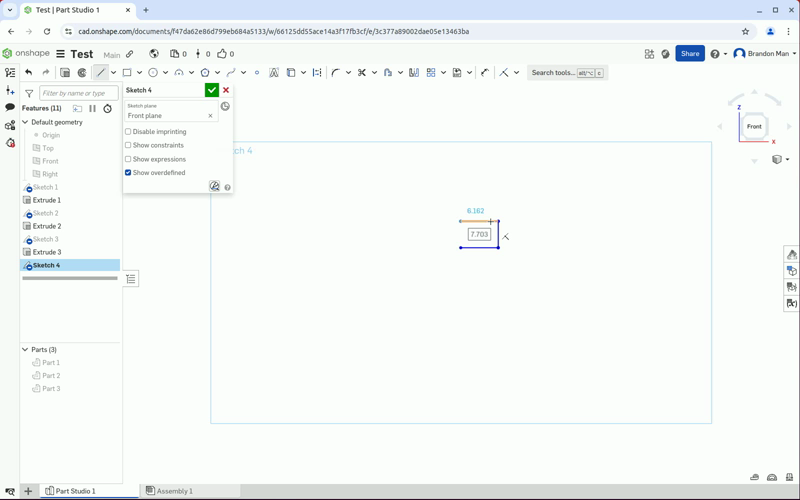
key_down(shift)
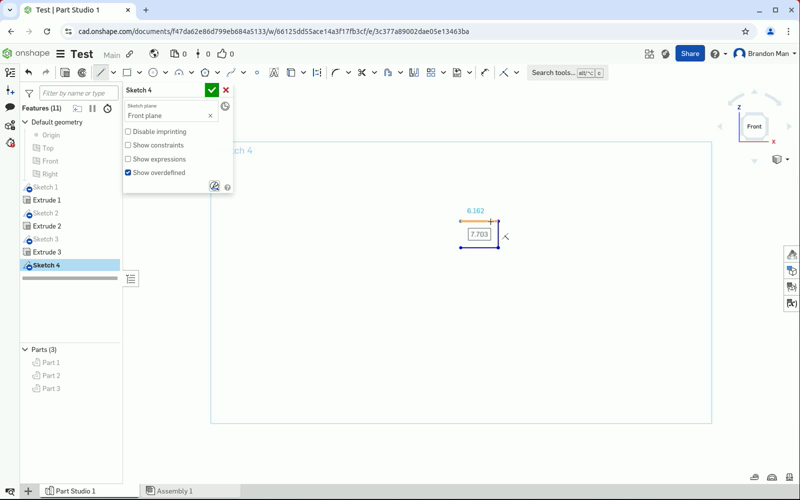
mouse_move(460, 247)
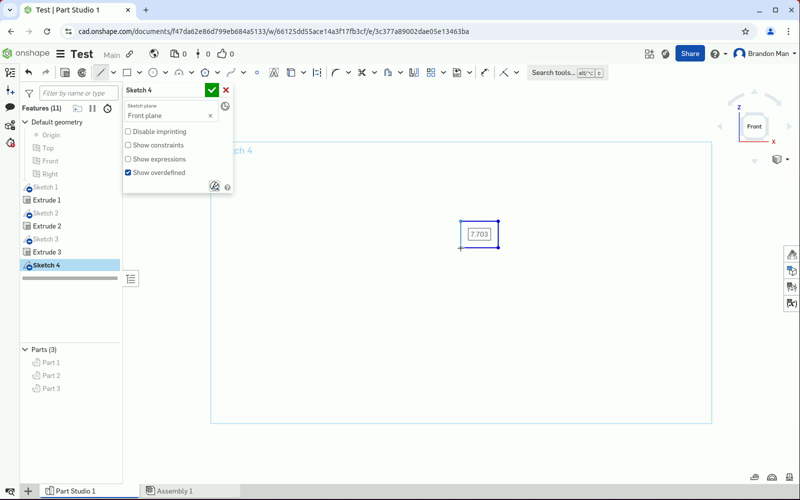
key_up(shift)
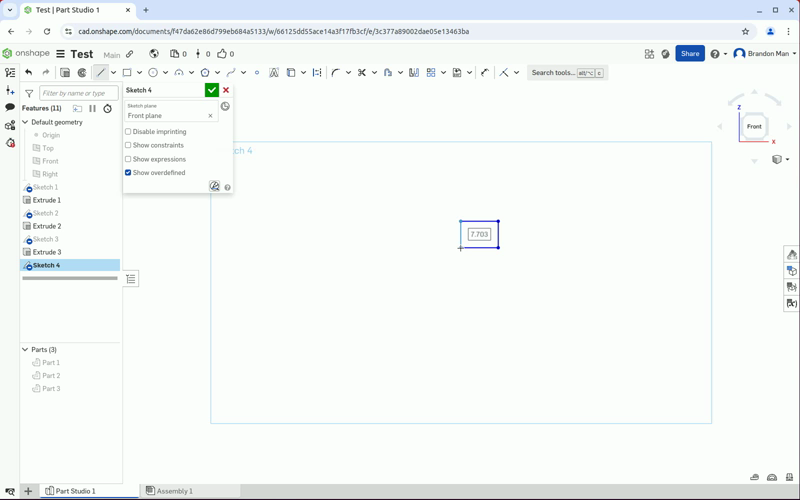
click(460, 247)
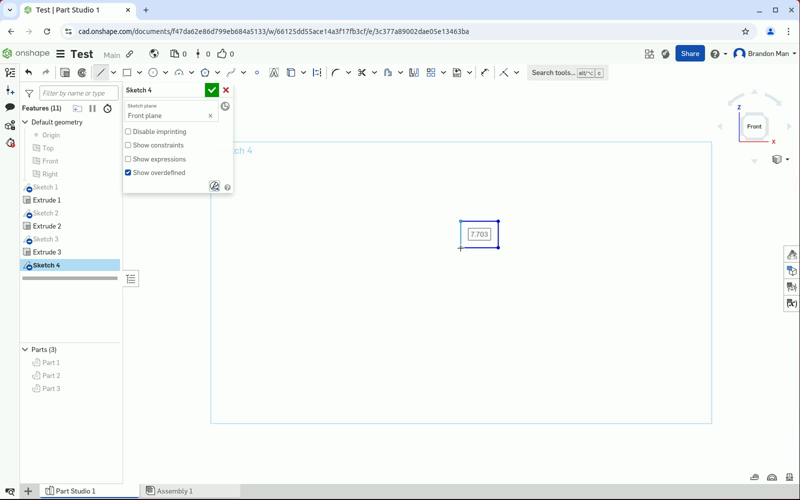
key(esc)
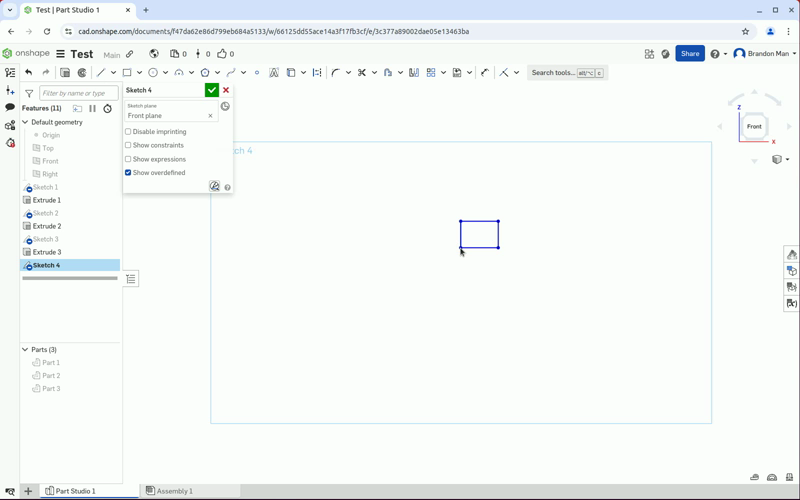
mouse_move(481, 240)
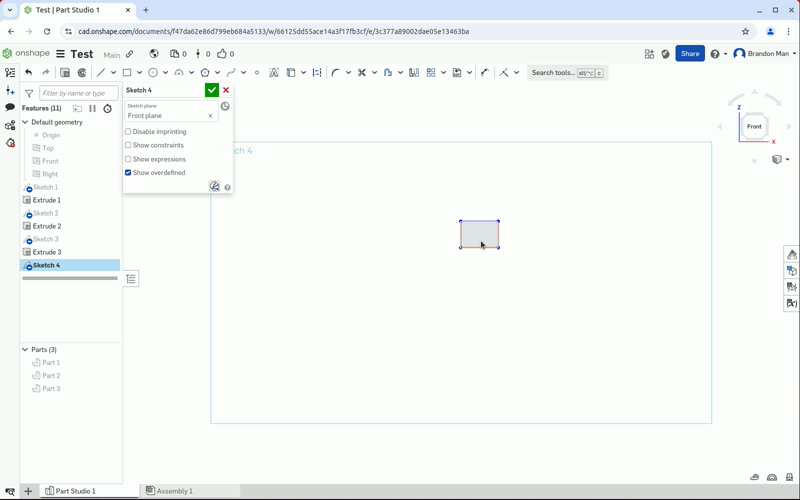
scroll(6)
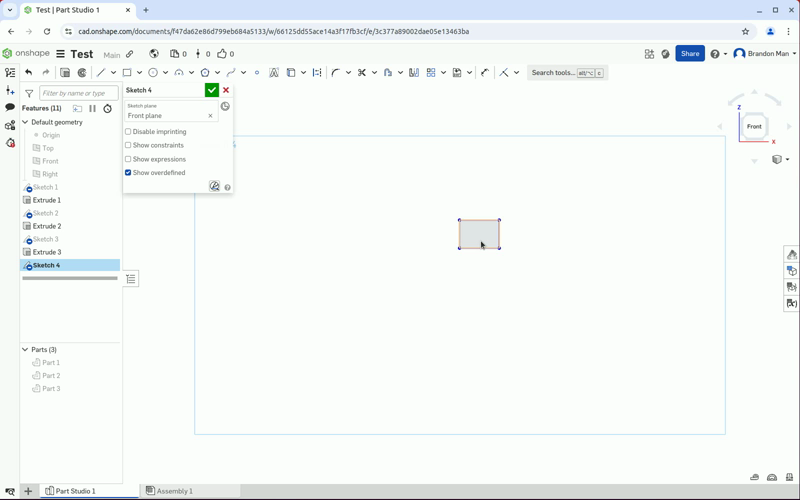
scroll(6)
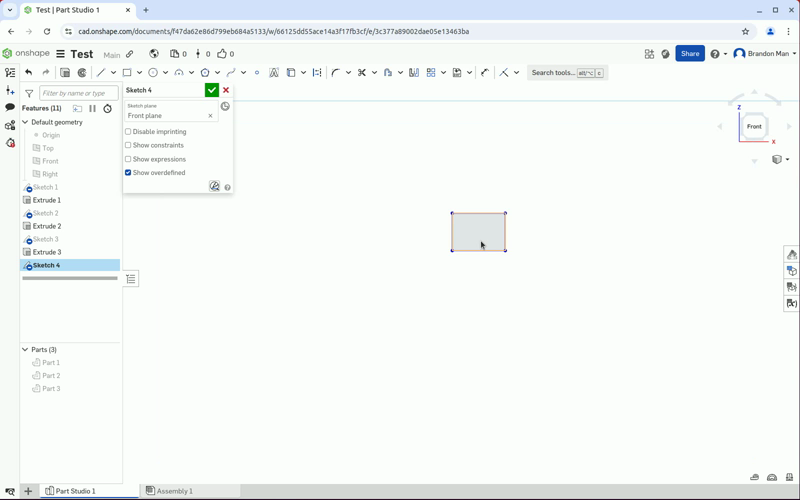
scroll(6)
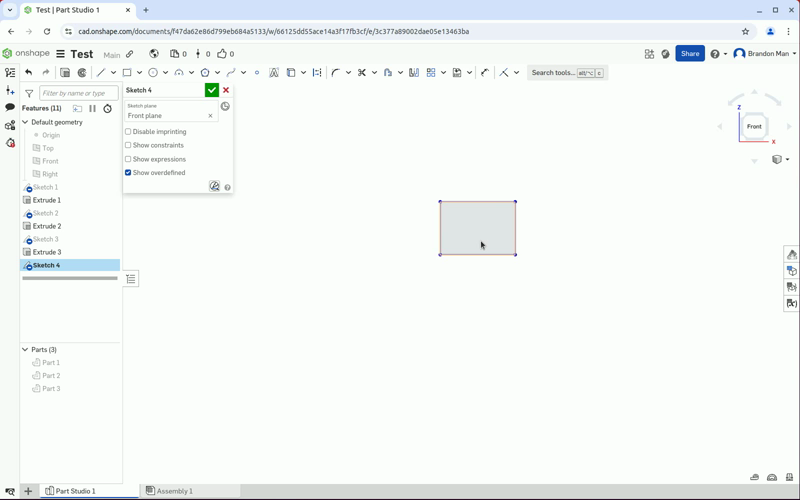
scroll(6)
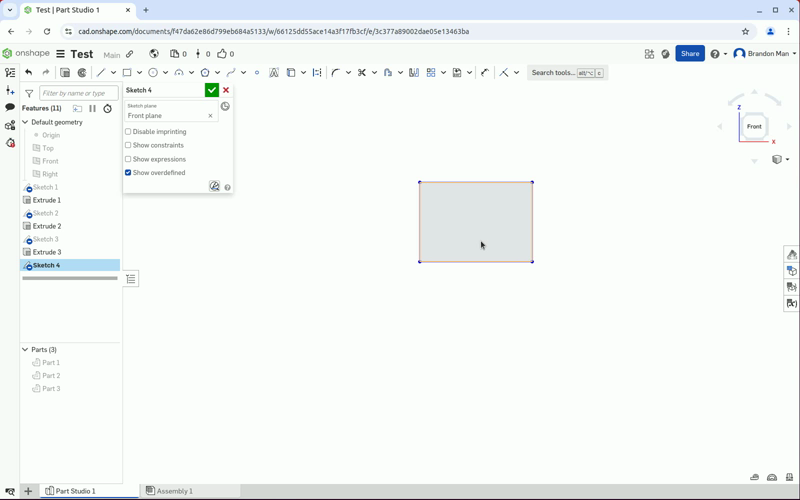
scroll(6)
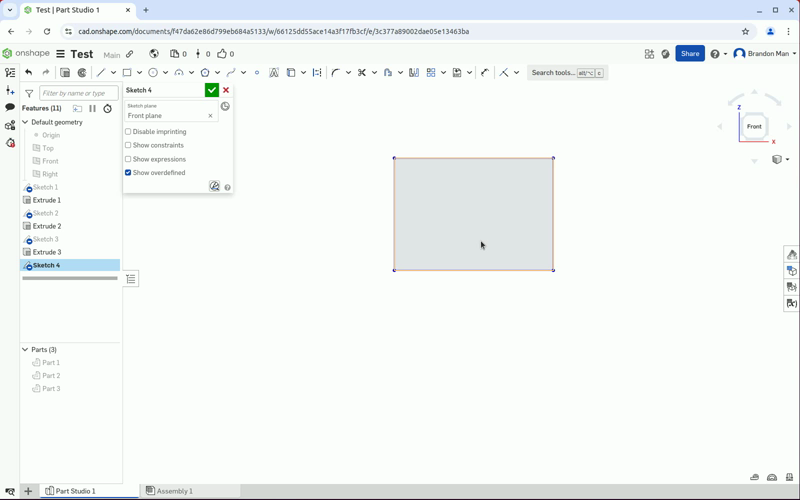
scroll(6)
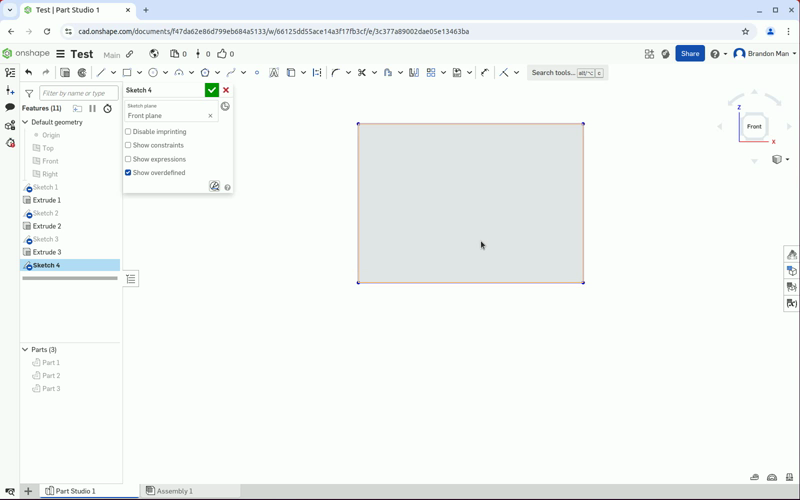
scroll(6)
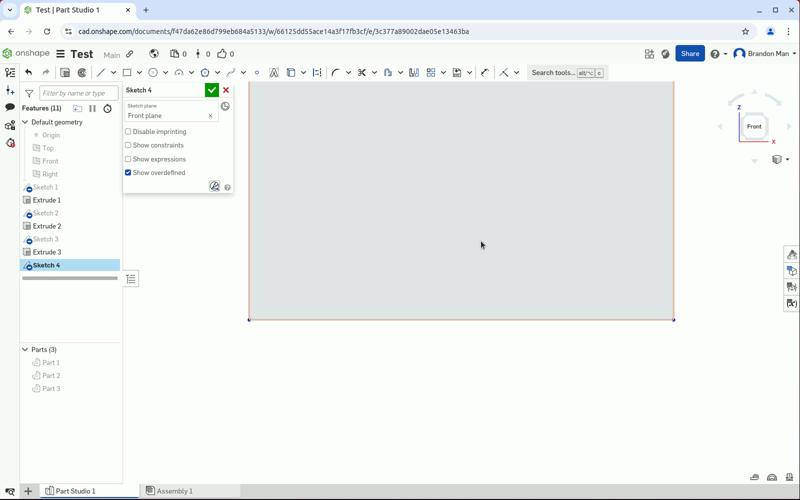
click(481, 240)
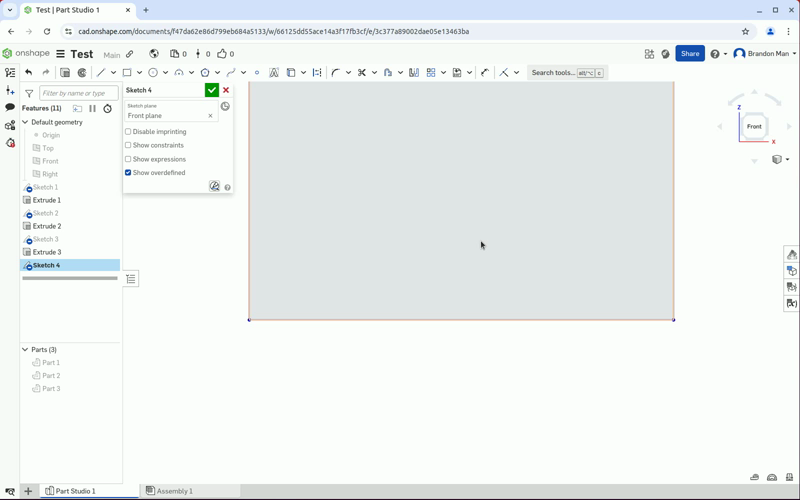
scroll(-6)
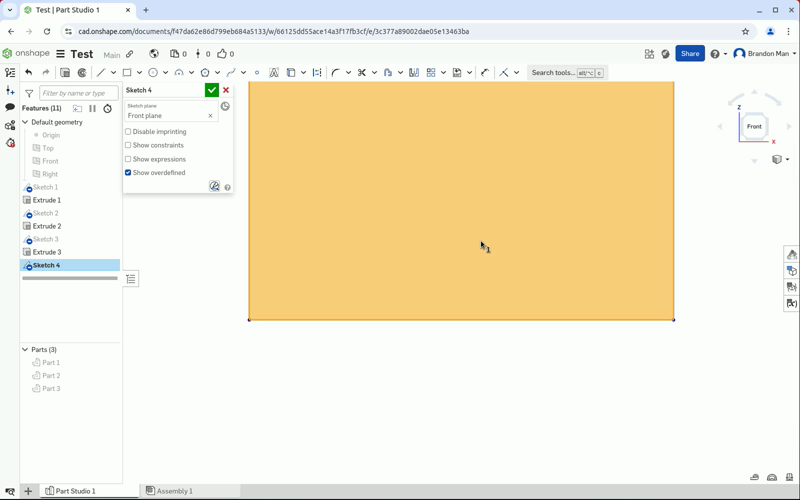
scroll(-6)
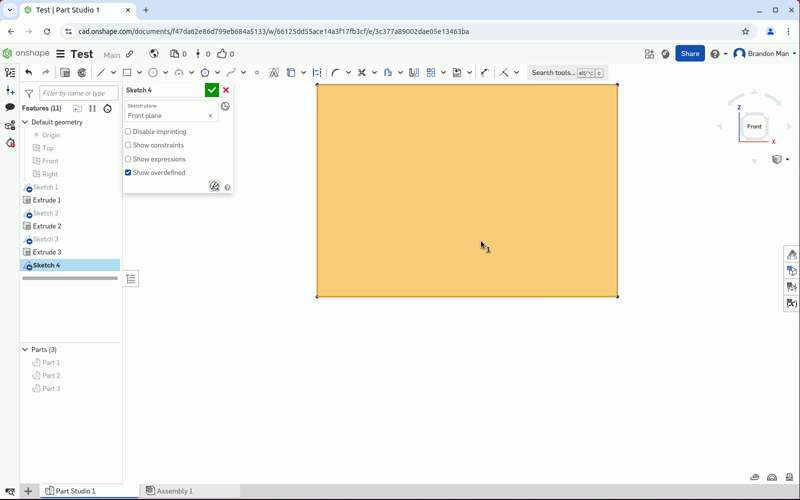
scroll(-6)
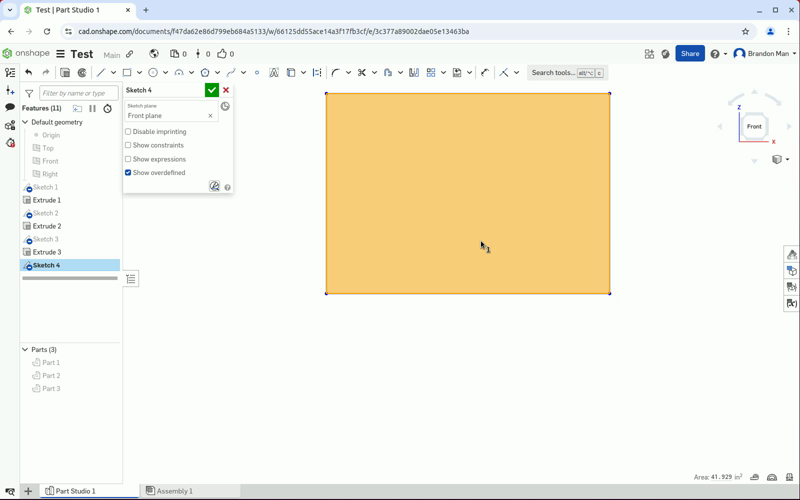
scroll(-6)
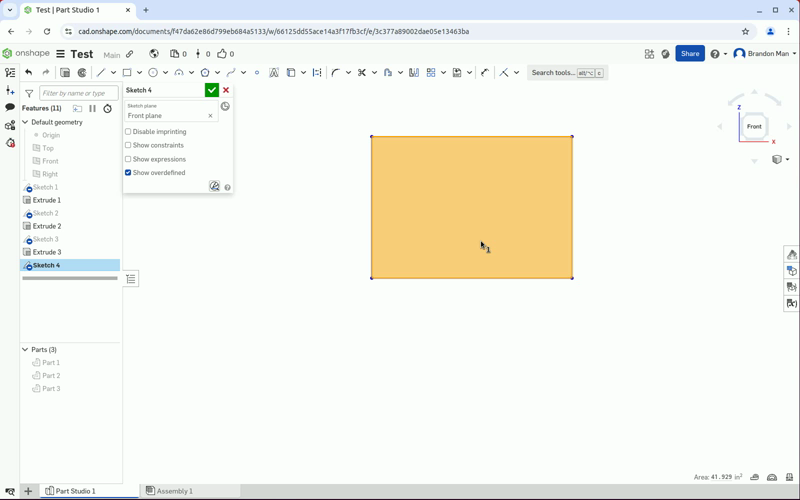
scroll(-6)
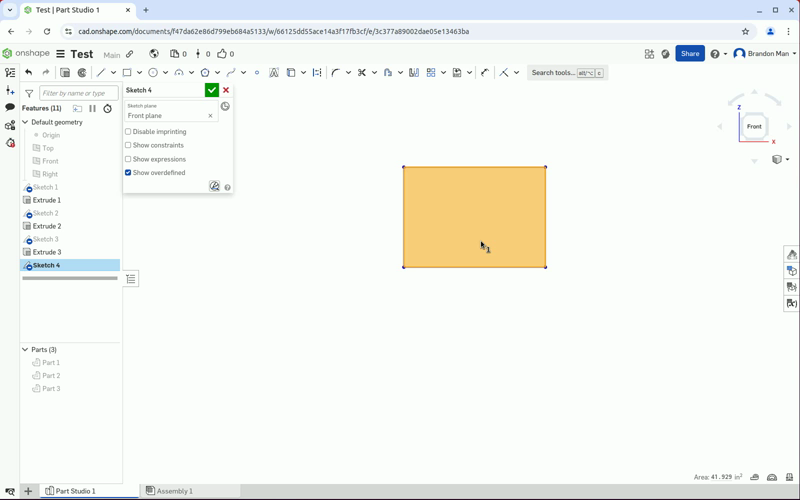
scroll(-6)
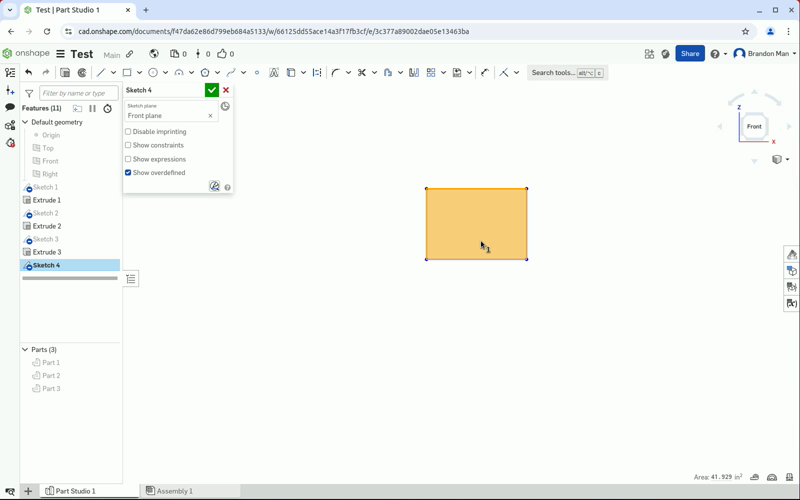
scroll(-6)
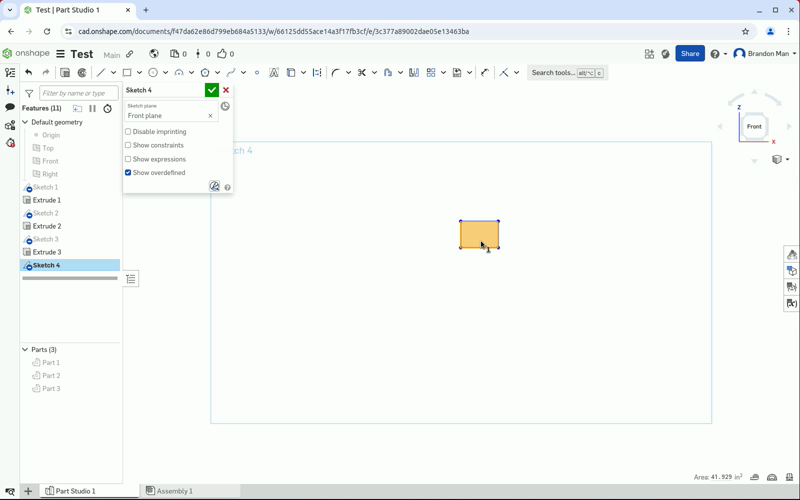
mouse_move(73, 352)
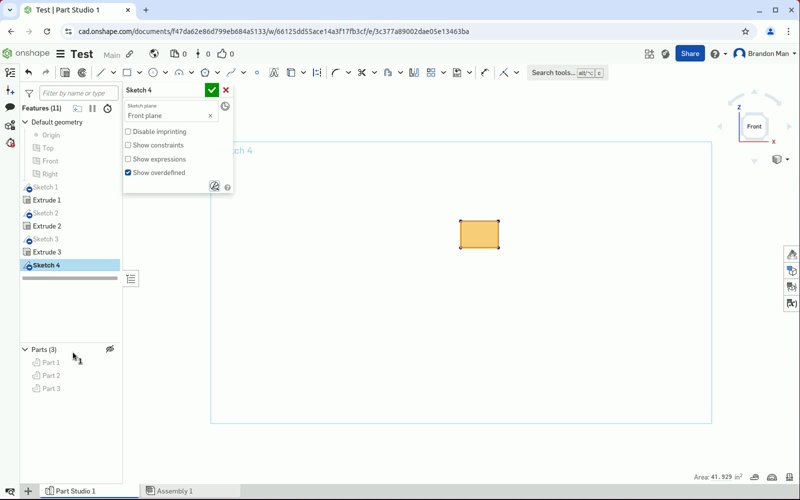
key(shift+y)
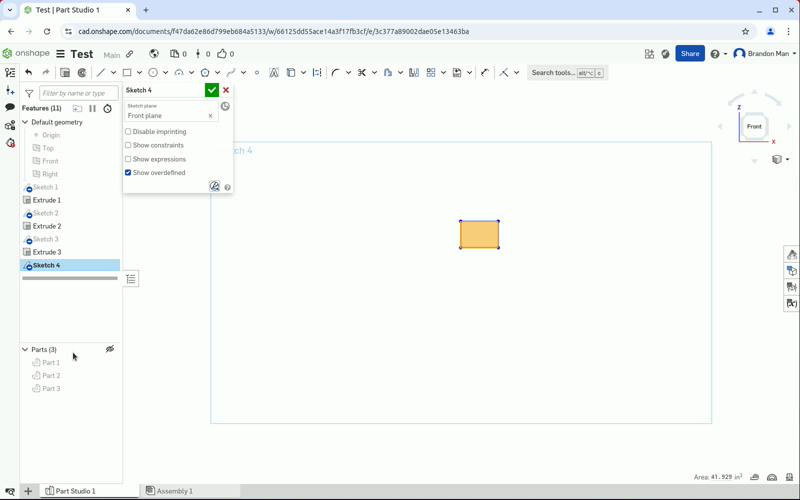
key(shift+e)
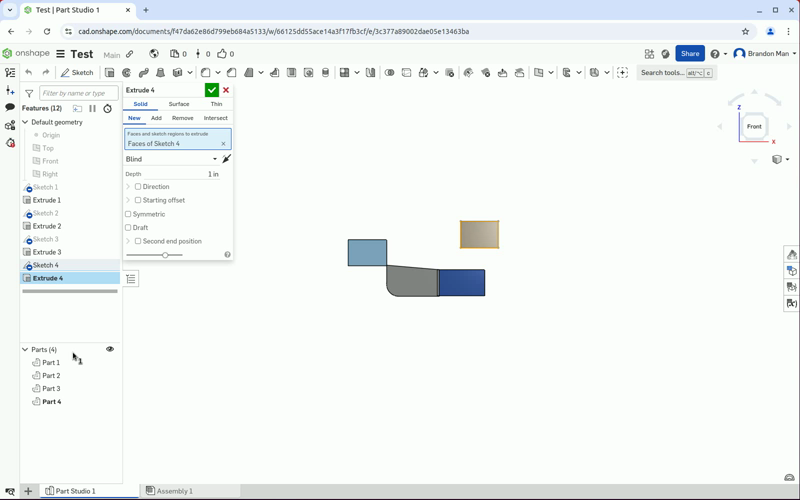
mouse_move(143, 106)
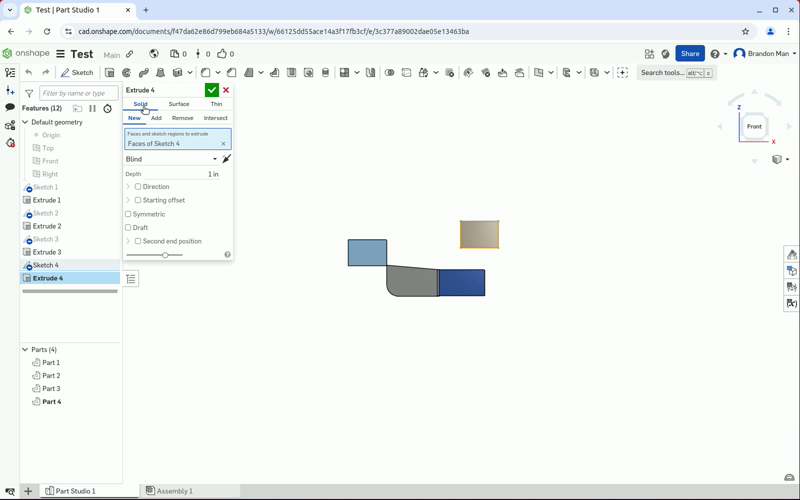
click(143, 106)
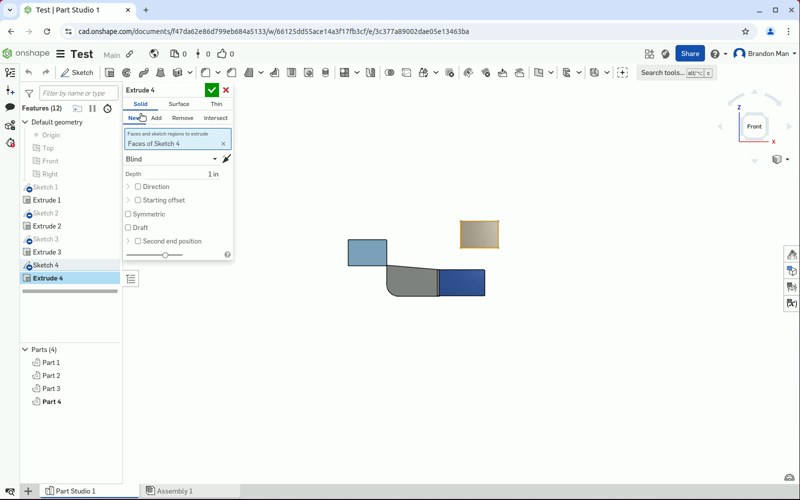
mouse_move(137, 120)
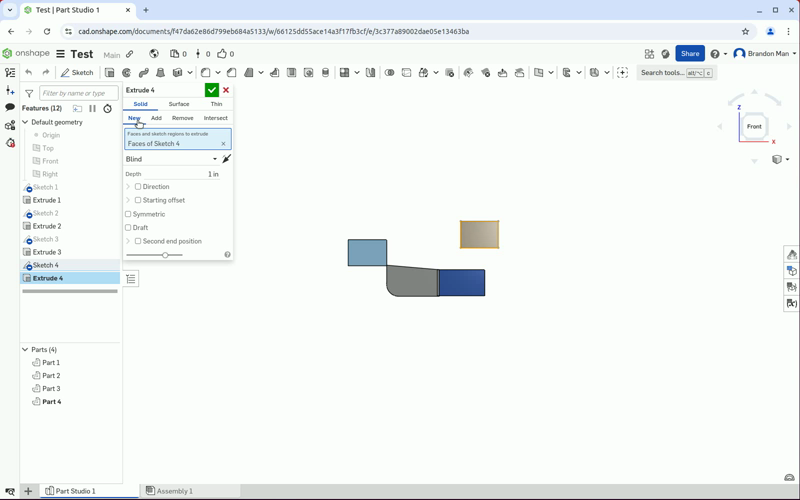
click(137, 120)
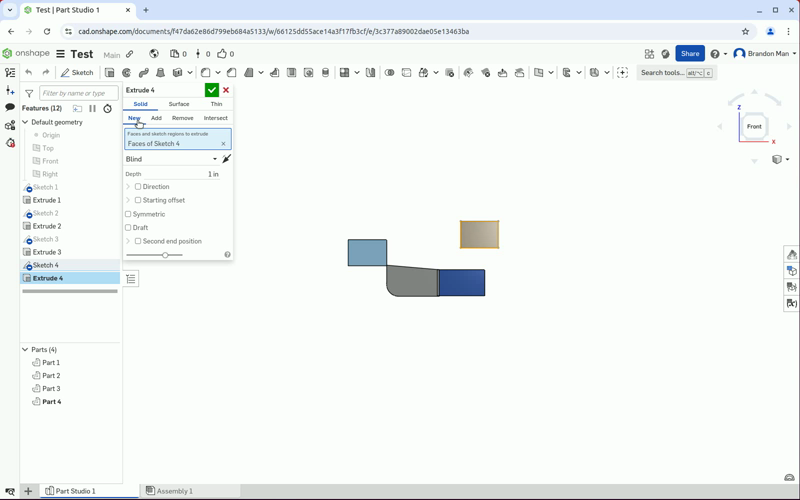
key(tab, 4)
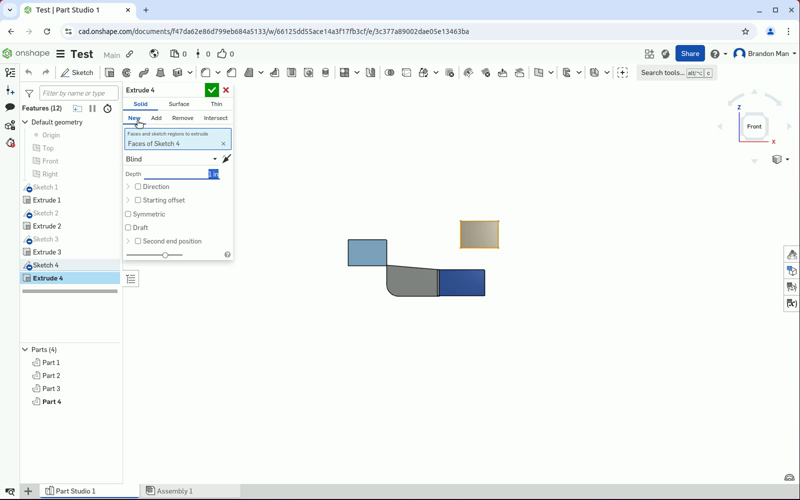
text(3.611)
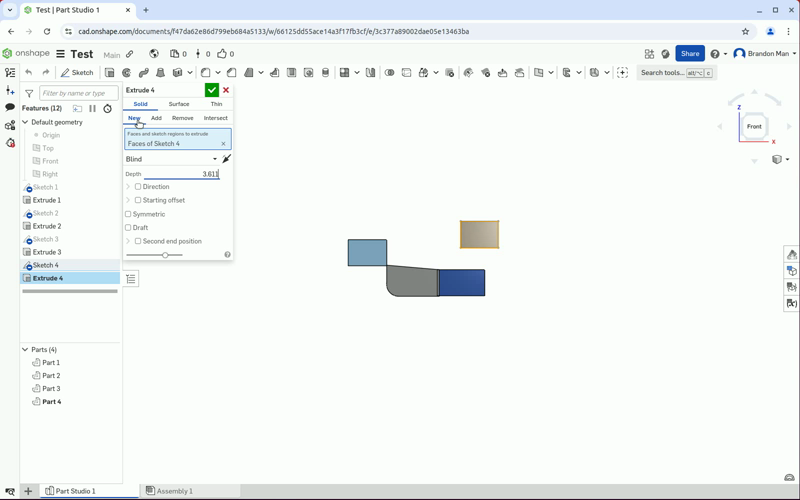
key(enter)
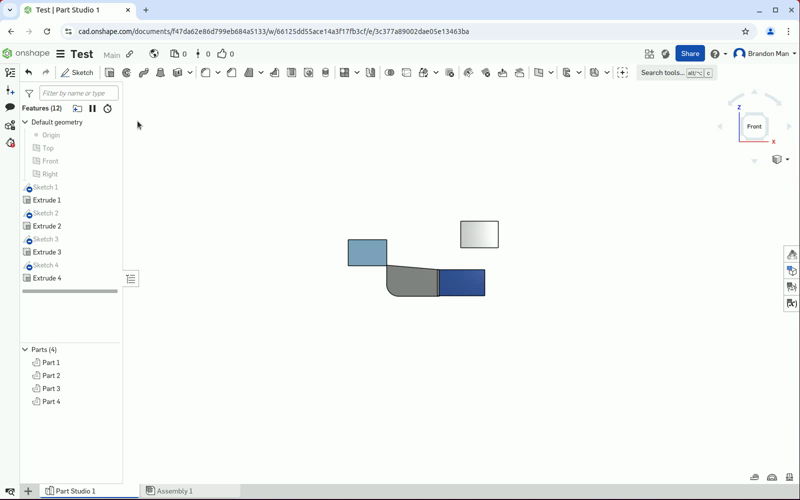
key(shift+h)
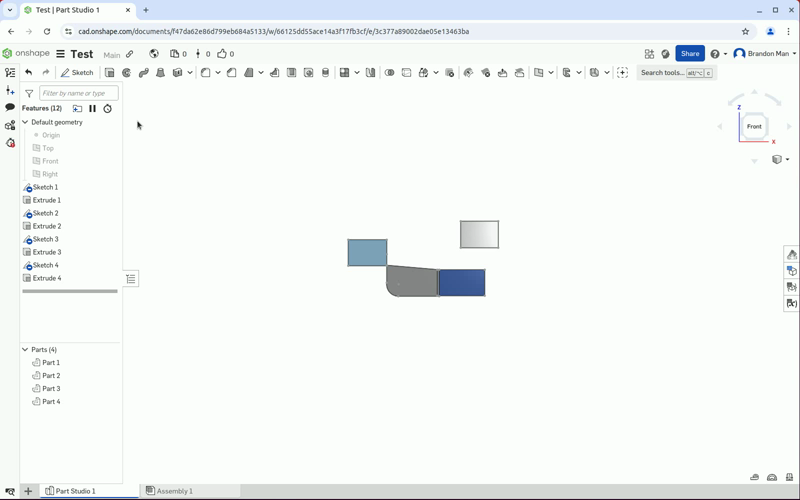
key(shift+h)
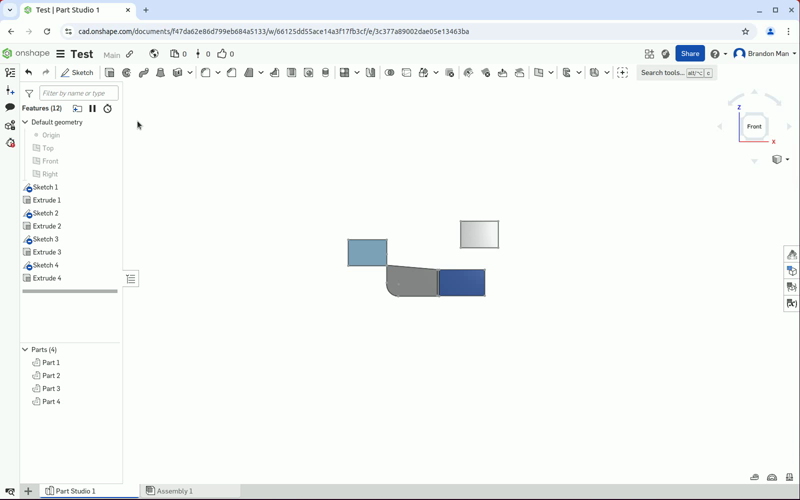
key(shift+7)
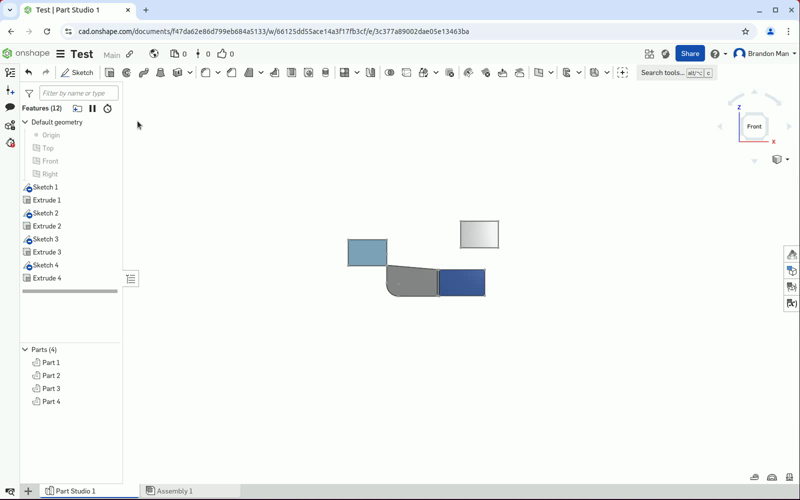
key(left, 2)
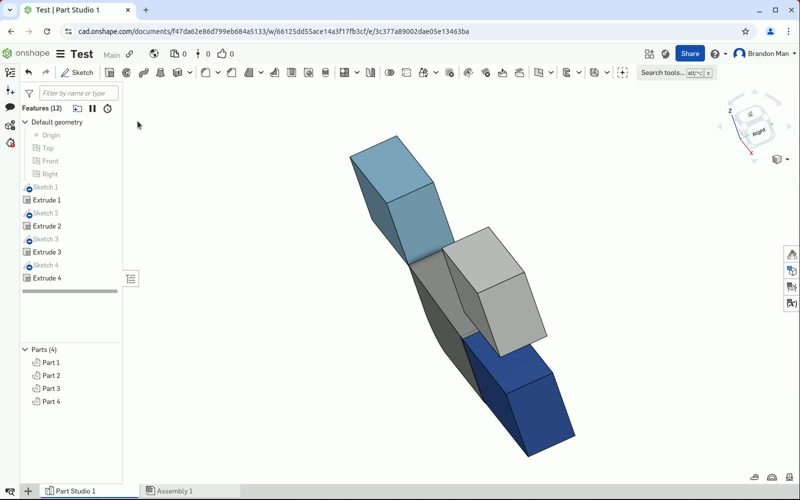
key(down, 2)
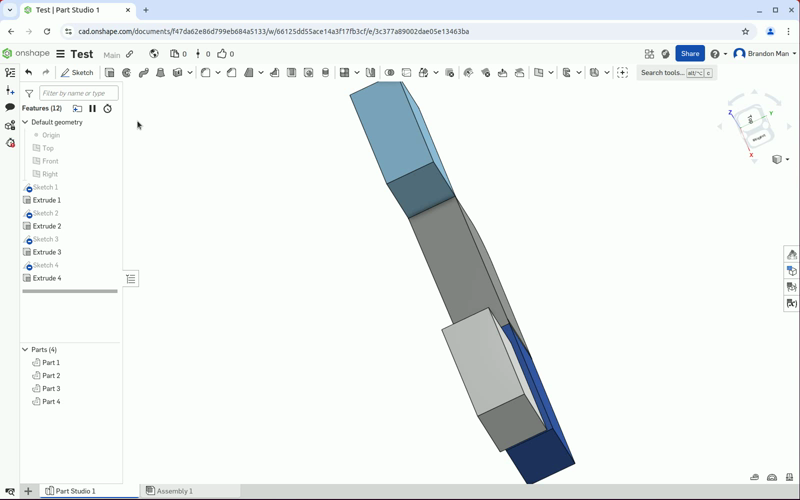
key(up, 2)
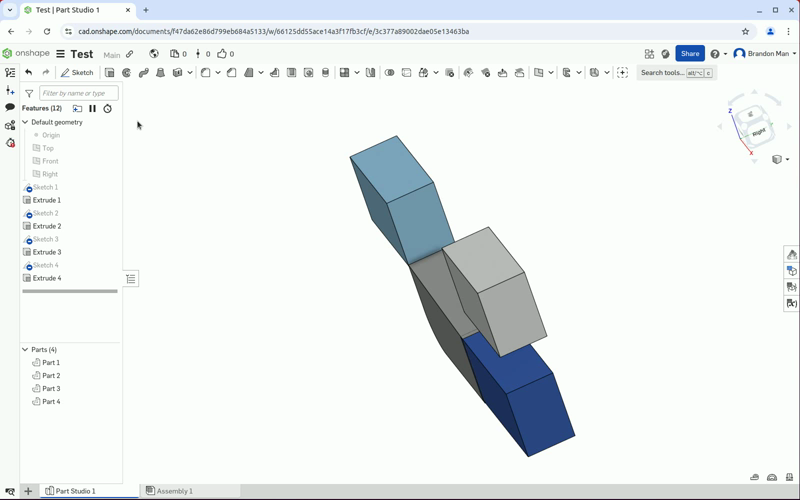
key(right, 2)
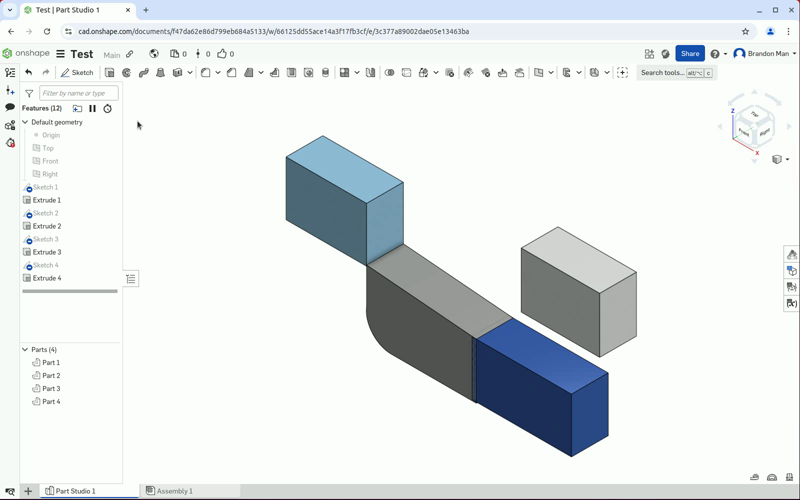
mouse_move(73, 189)
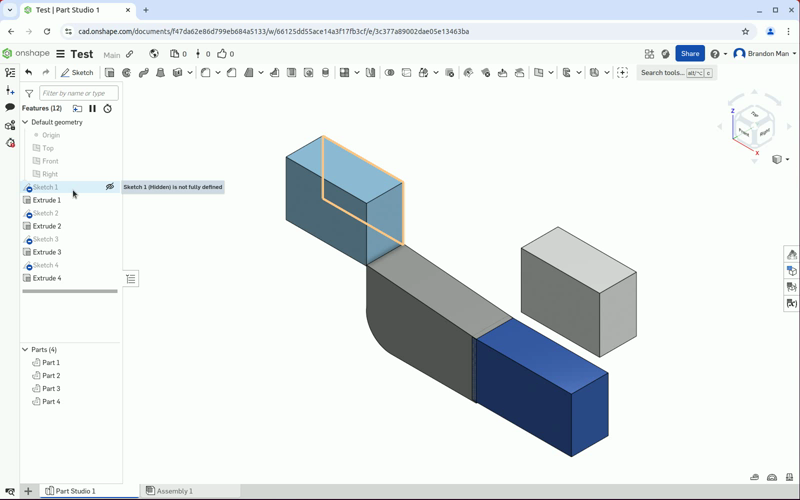
click(73, 189)